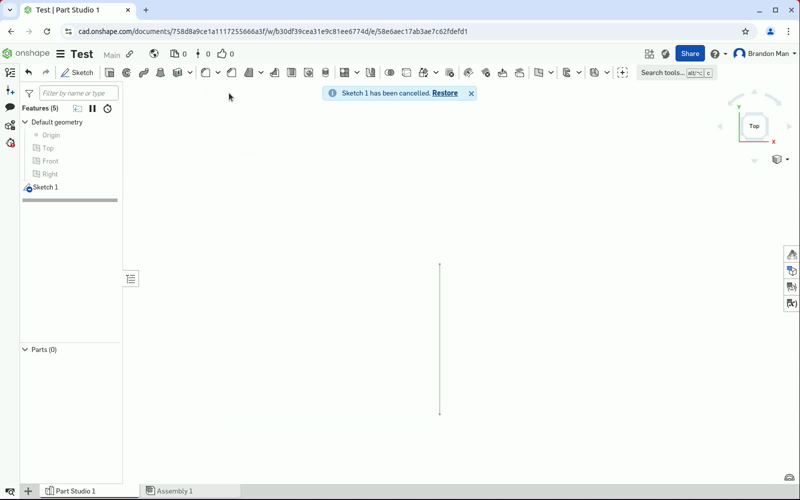
key(shift+h)
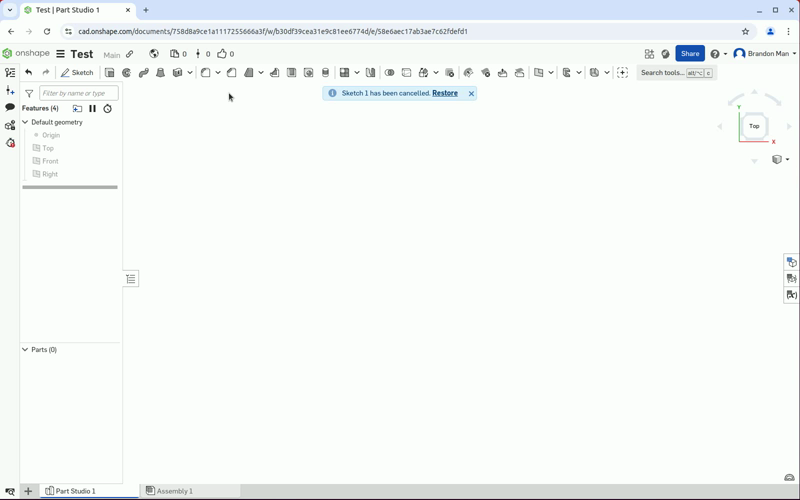
mouse_move(73, 352)
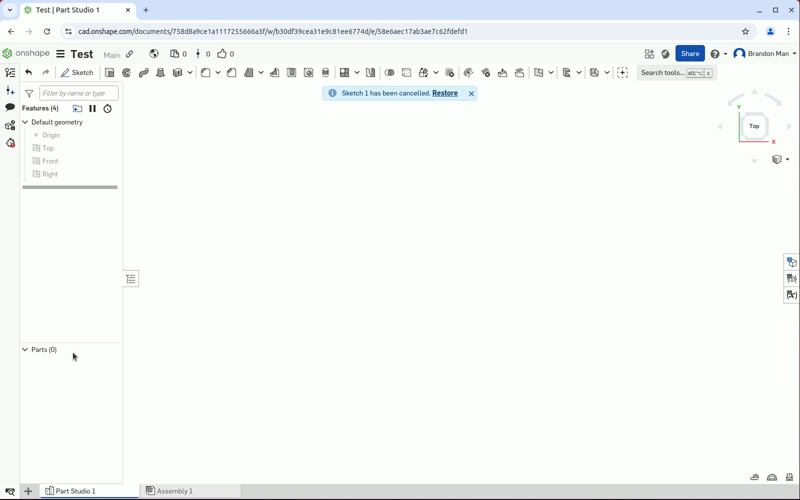
key(y)
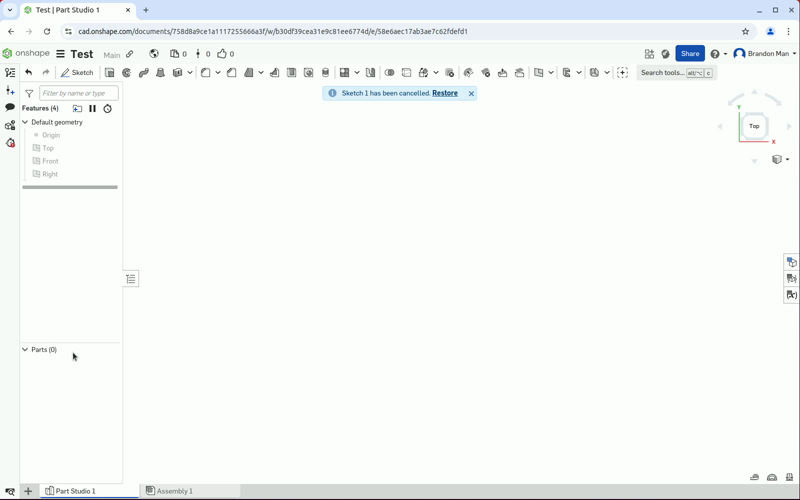
key(shift+p)
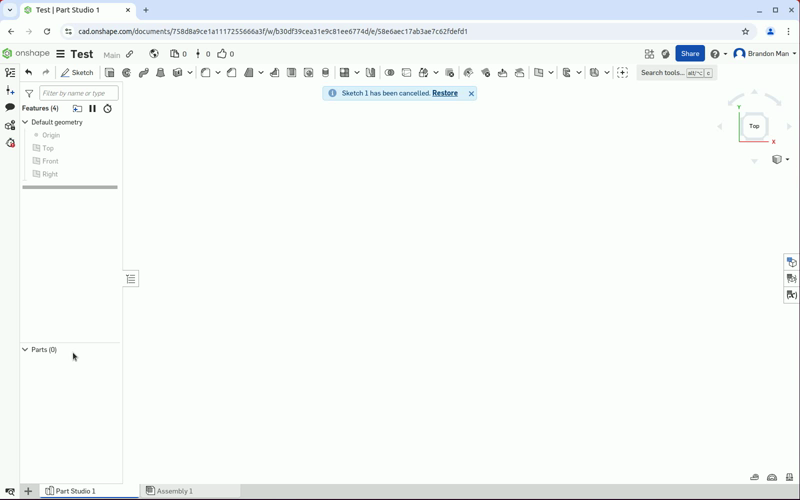
key(space)
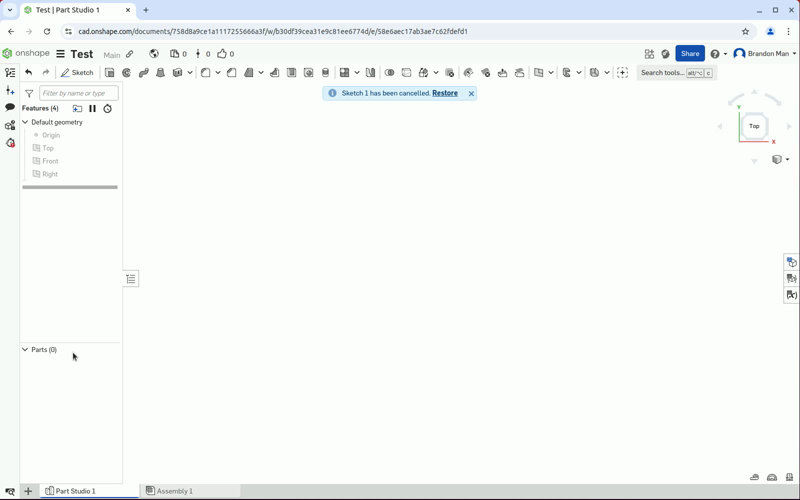
key_down(shift)
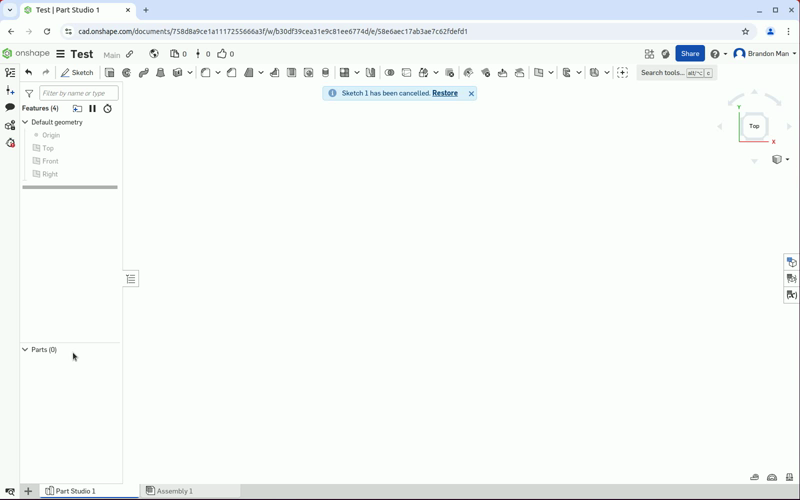
key(up)
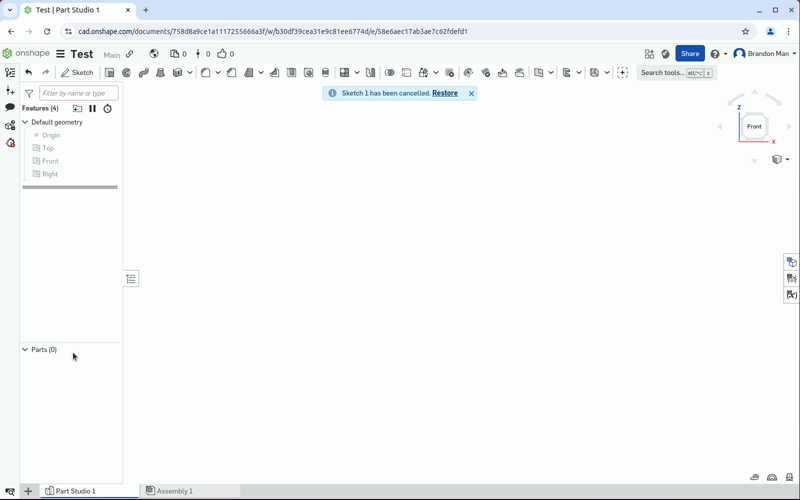
key_up(shift)
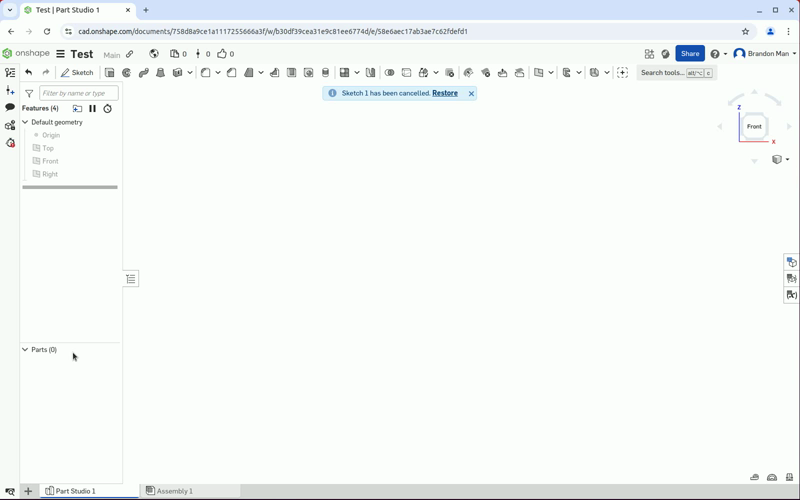
mouse_move(73, 352)
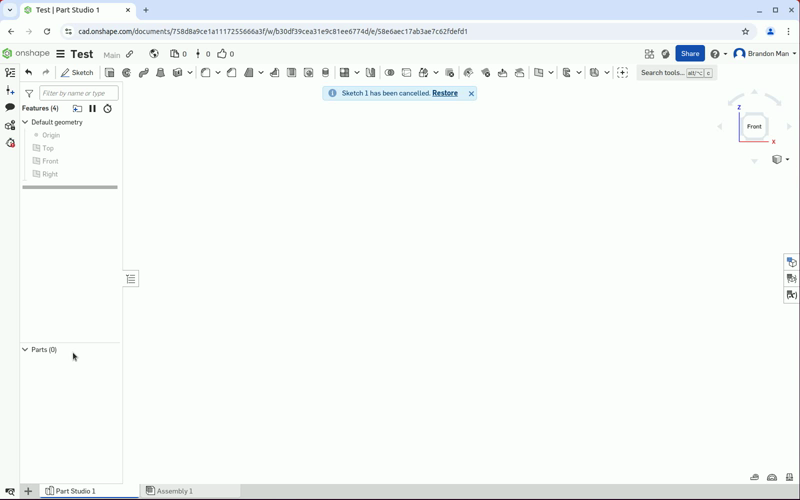
key(shift+y)
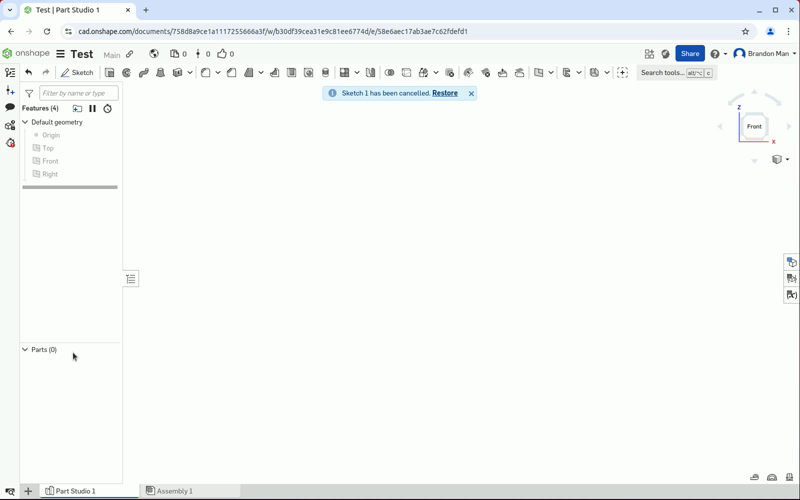
key(shift+s)
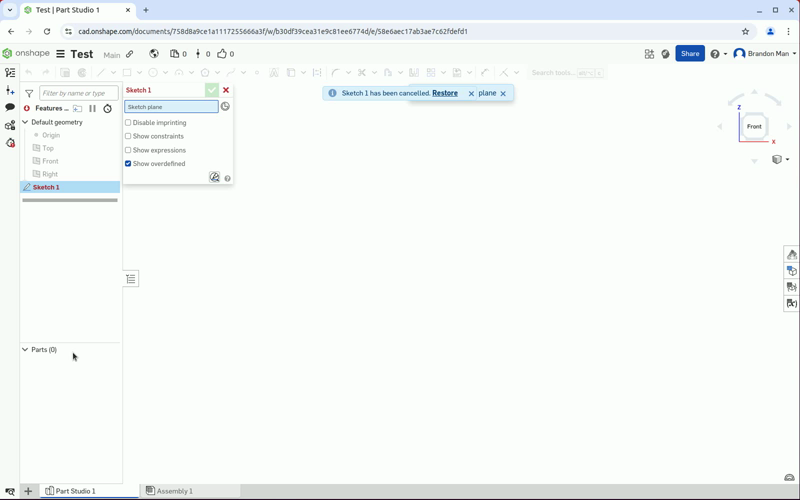
mouse_move(73, 163)
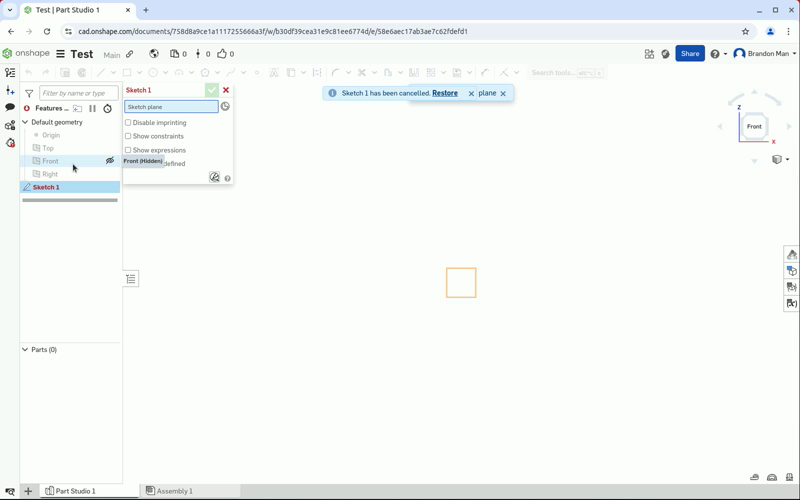
click(73, 163)
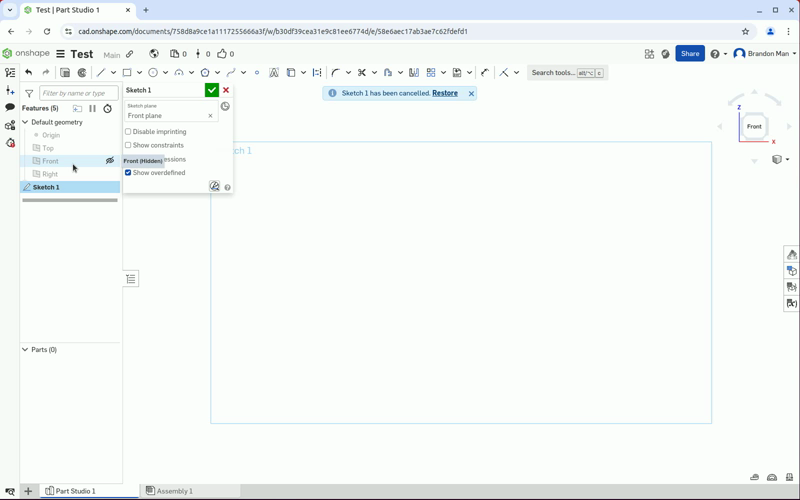
mouse_move(73, 352)
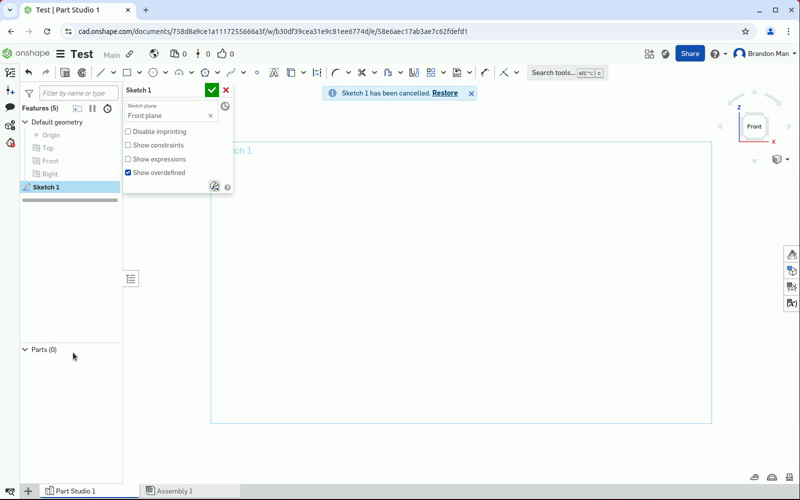
key(y)
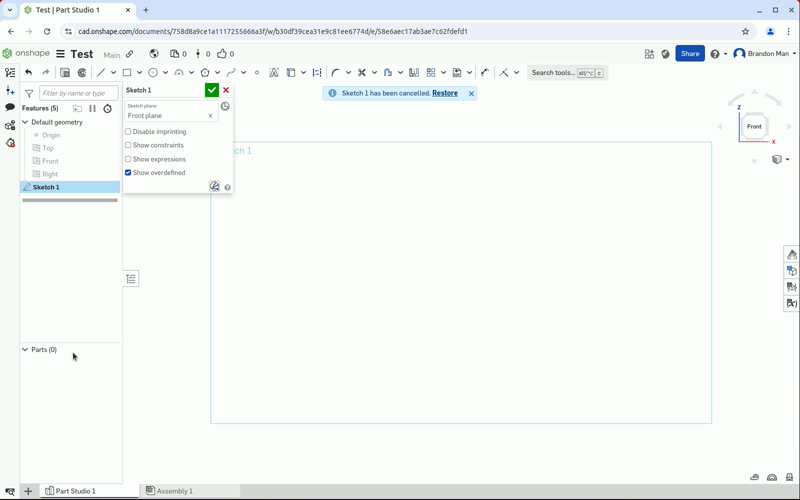
key(l)
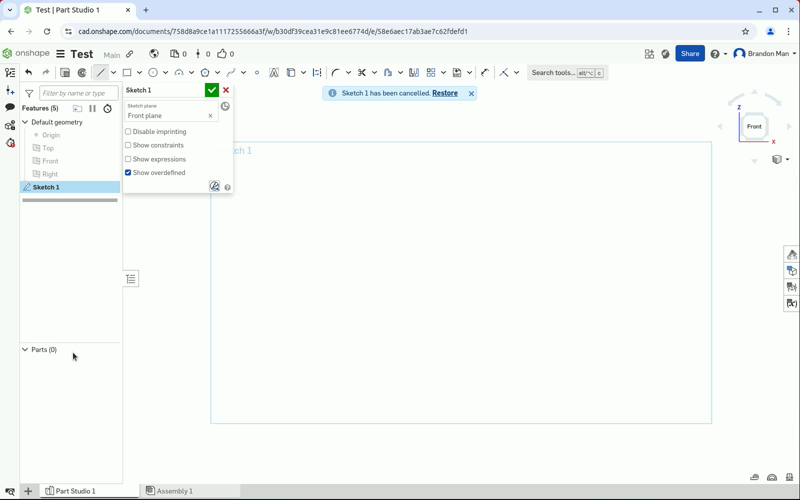
key_down(shift)
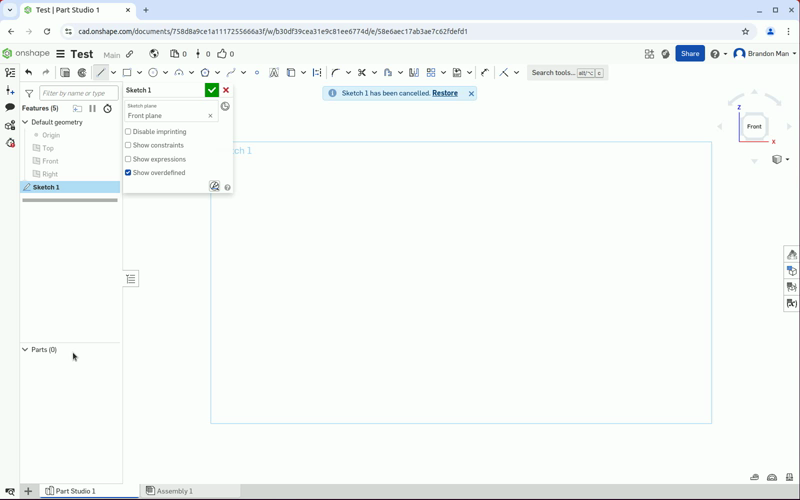
mouse_move(370, 282)
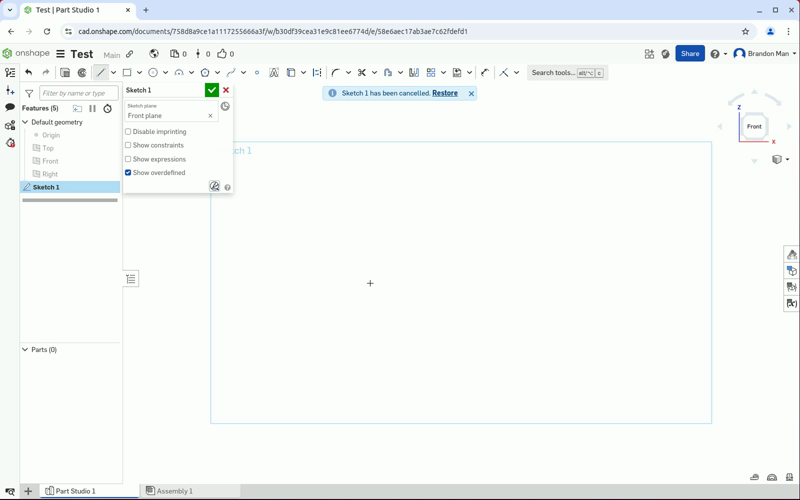
click(370, 282)
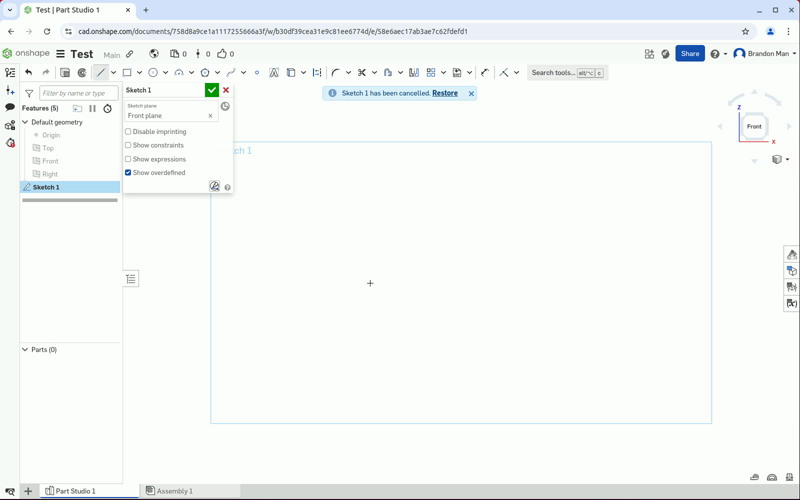
key_up(shift)
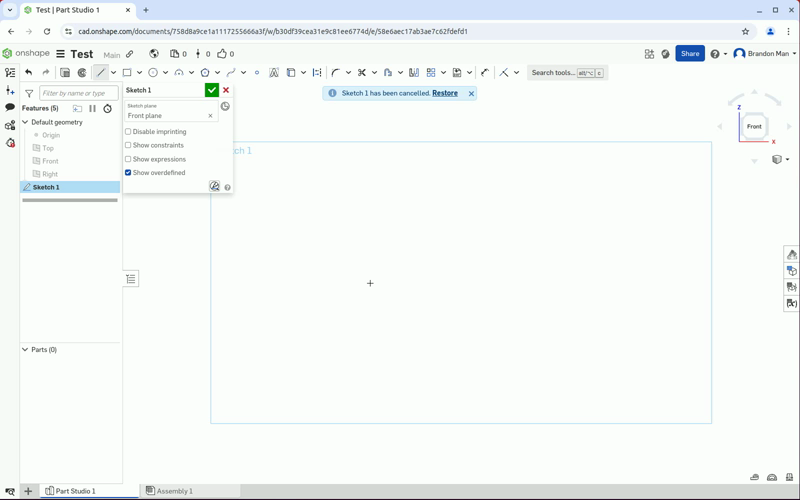
key_down(shift)
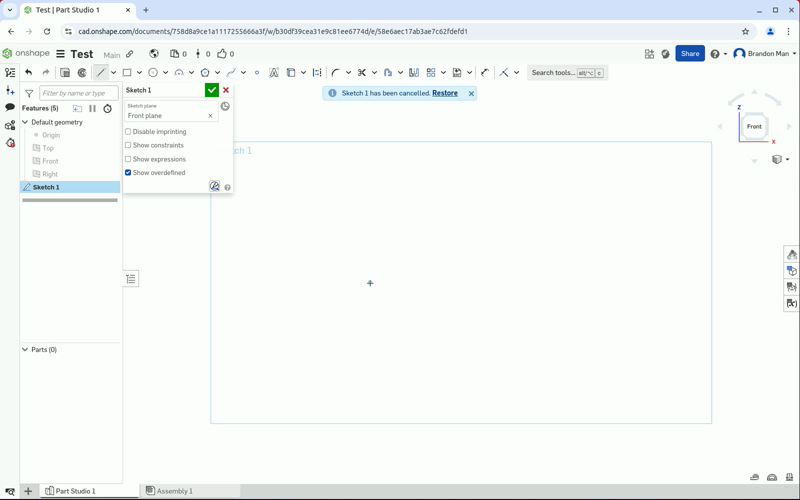
mouse_move(461, 282)
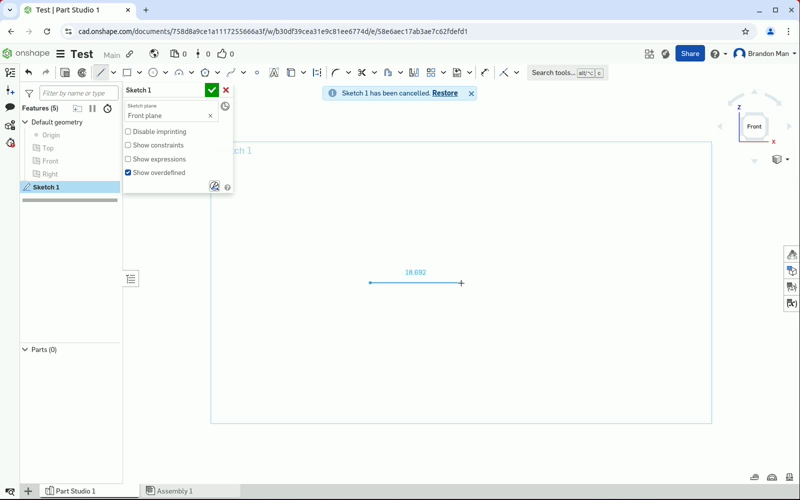
click(461, 282)
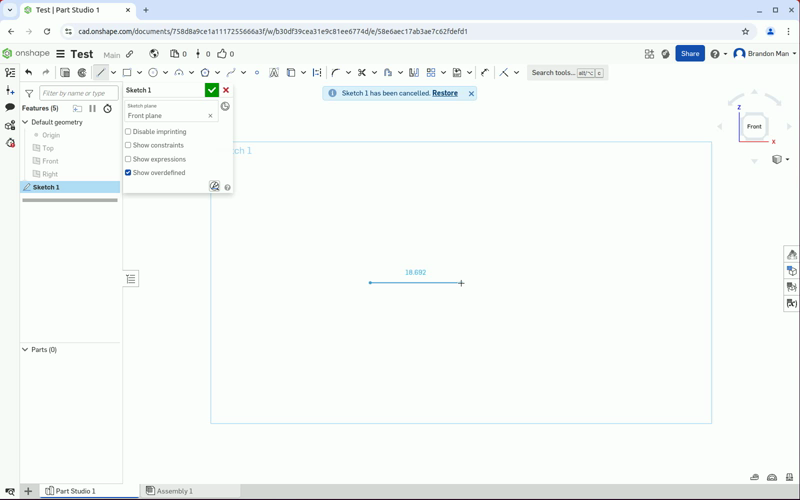
key_up(shift)
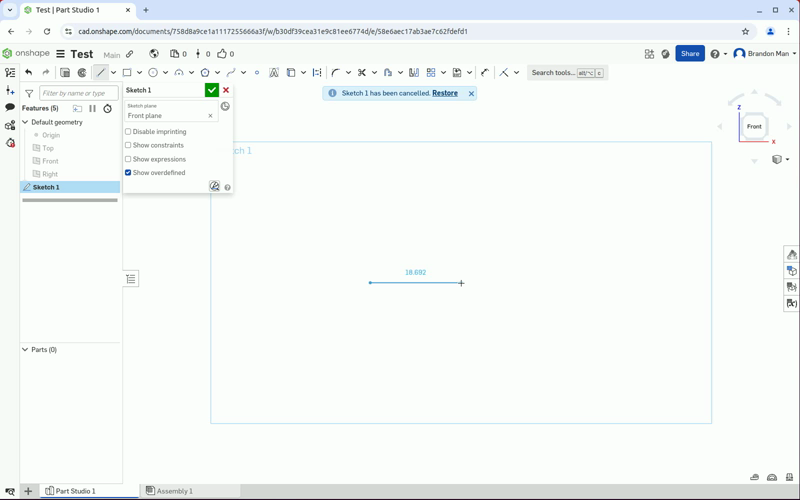
key_down(shift)
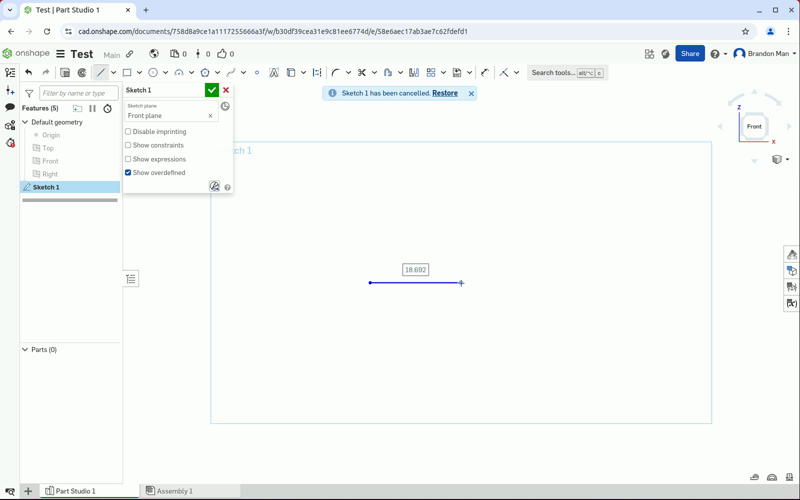
mouse_move(461, 192)
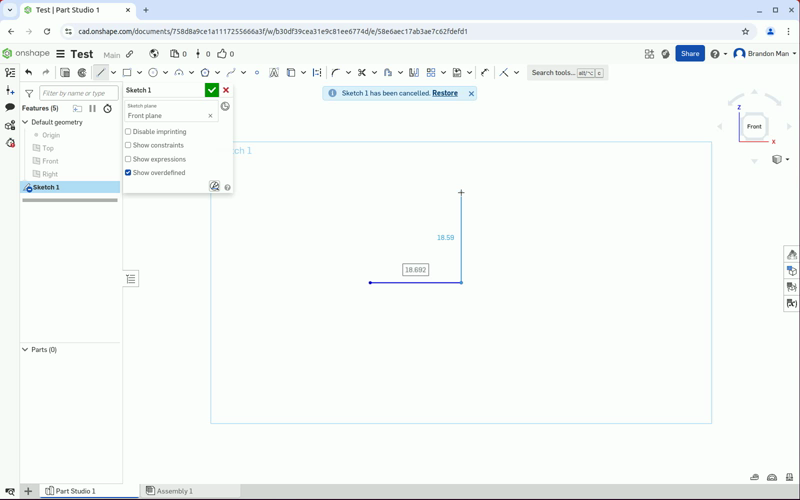
click(461, 192)
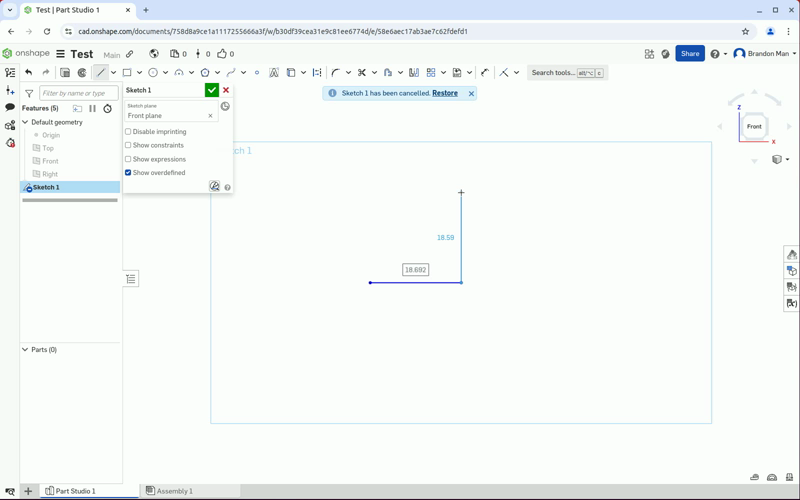
key_up(shift)
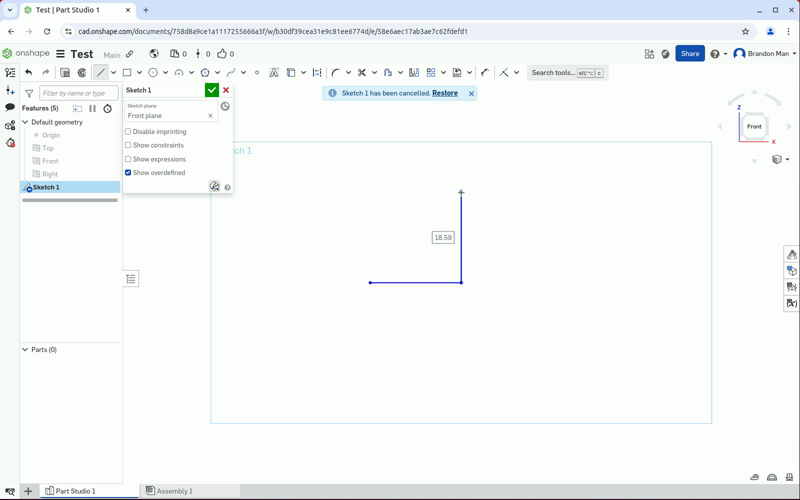
key_down(shift)
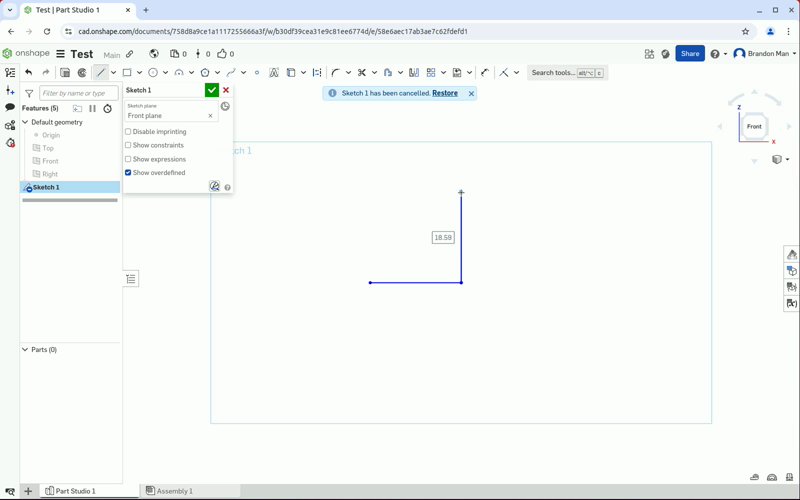
mouse_move(370, 192)
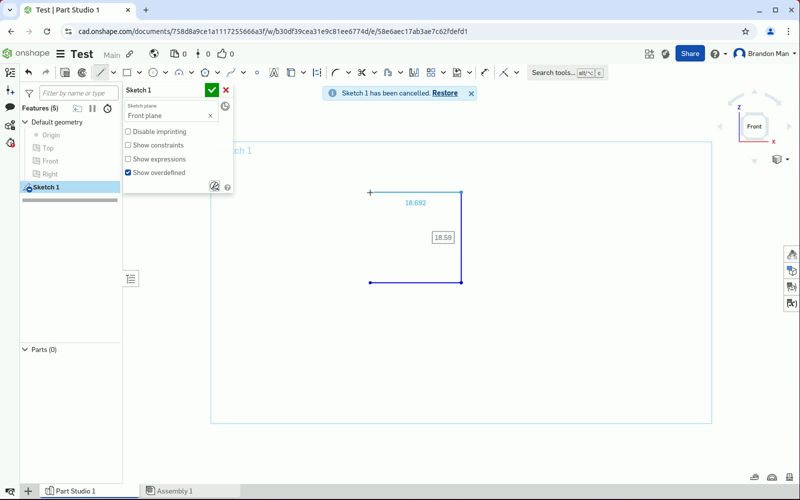
click(370, 192)
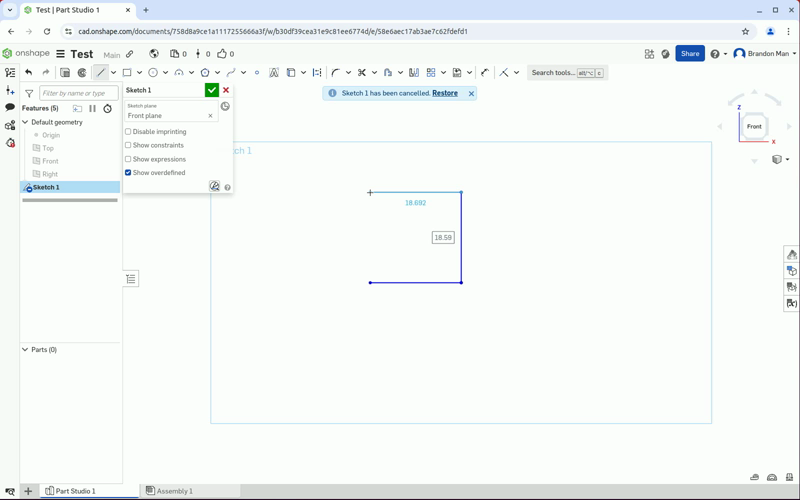
key_up(shift)
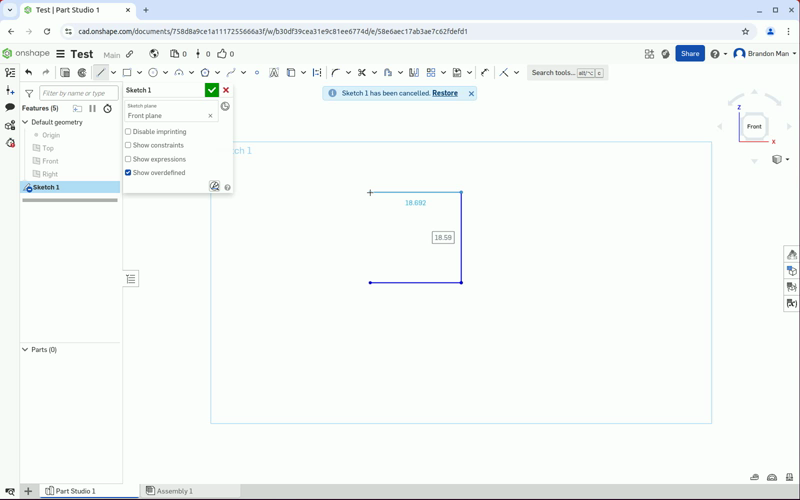
key_down(shift)
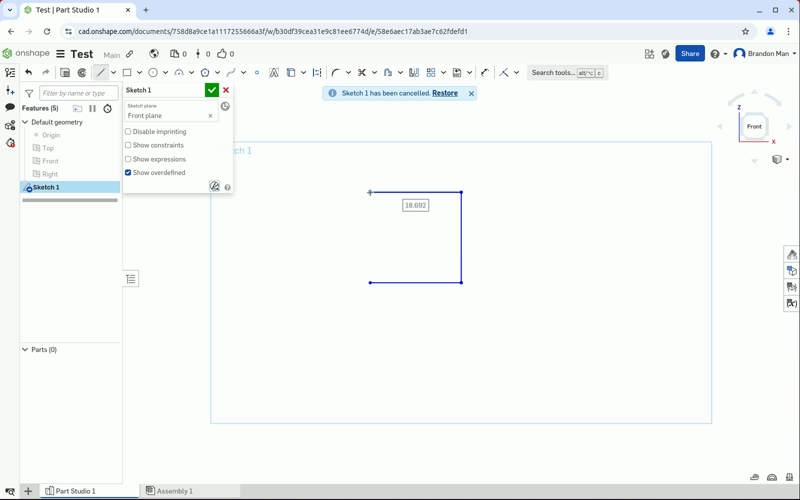
mouse_move(370, 282)
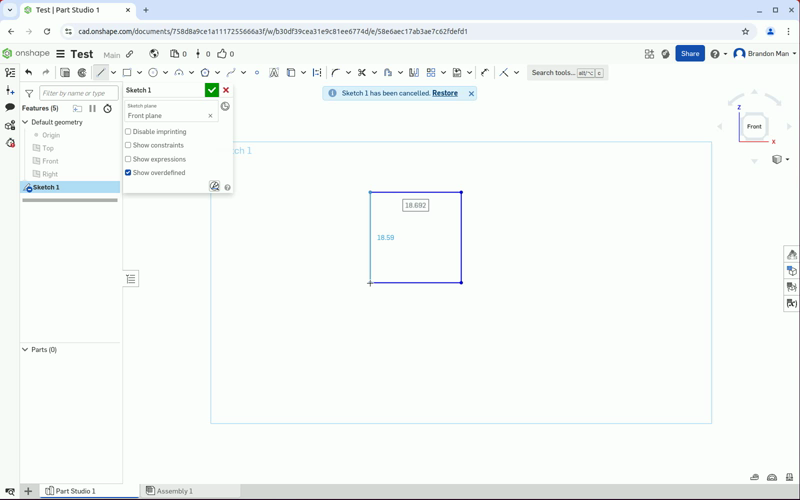
key_up(shift)
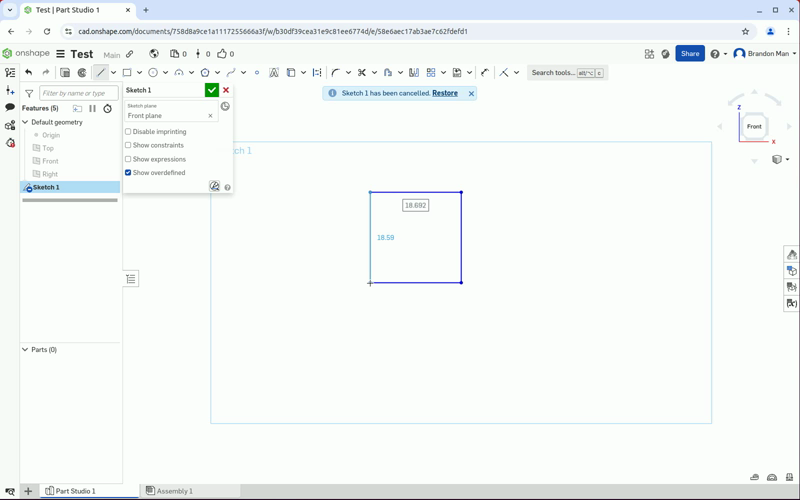
click(370, 282)
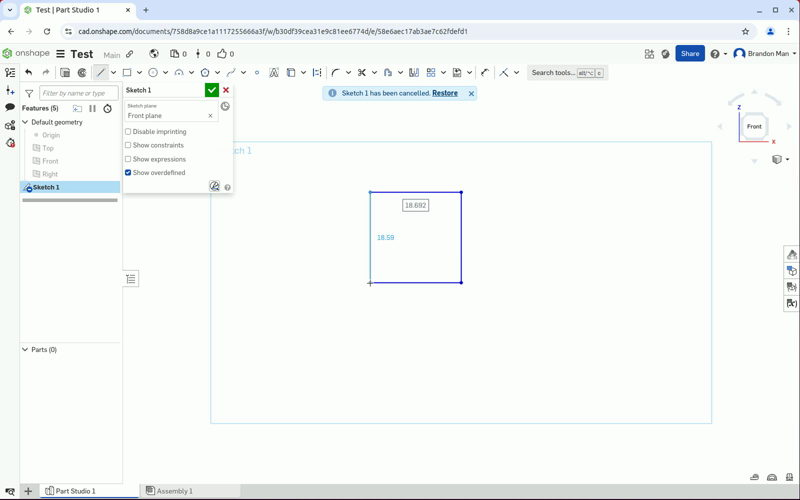
key(esc)
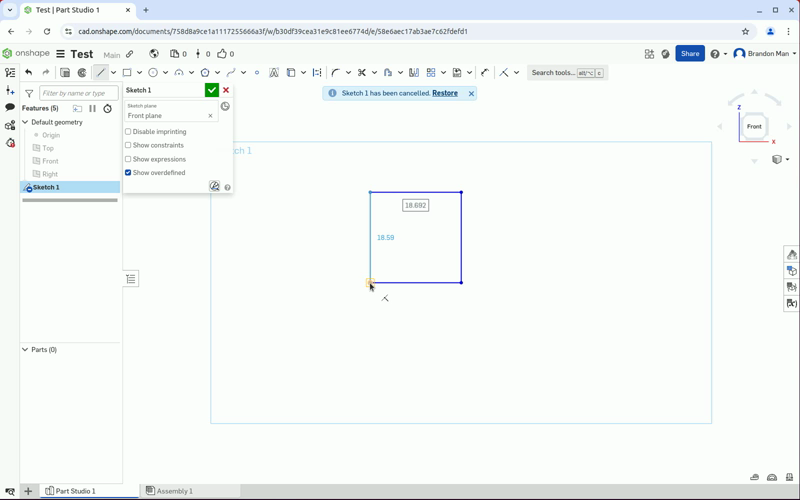
mouse_move(403, 212)
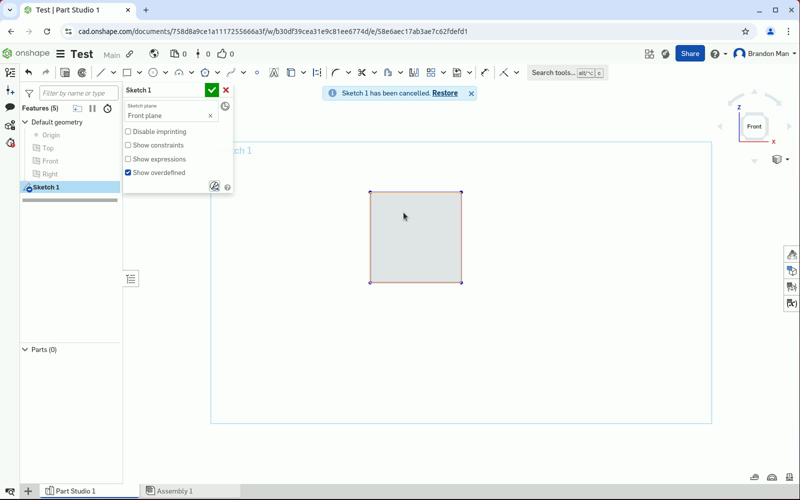
click(403, 212)
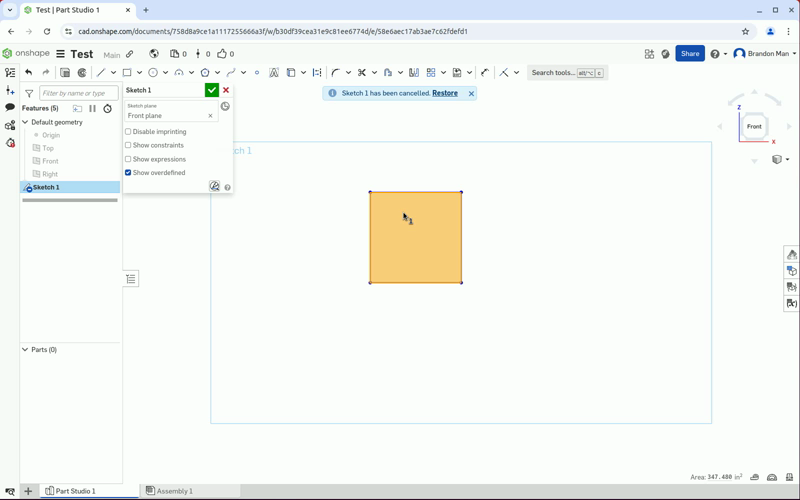
mouse_move(73, 352)
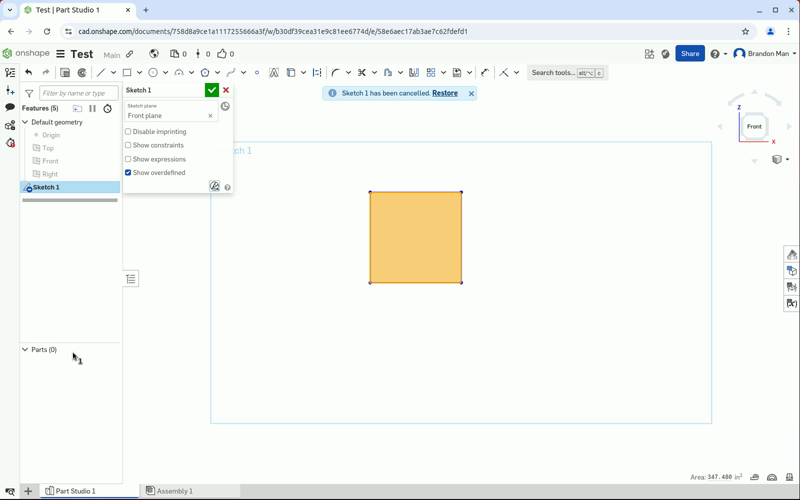
key(shift+y)
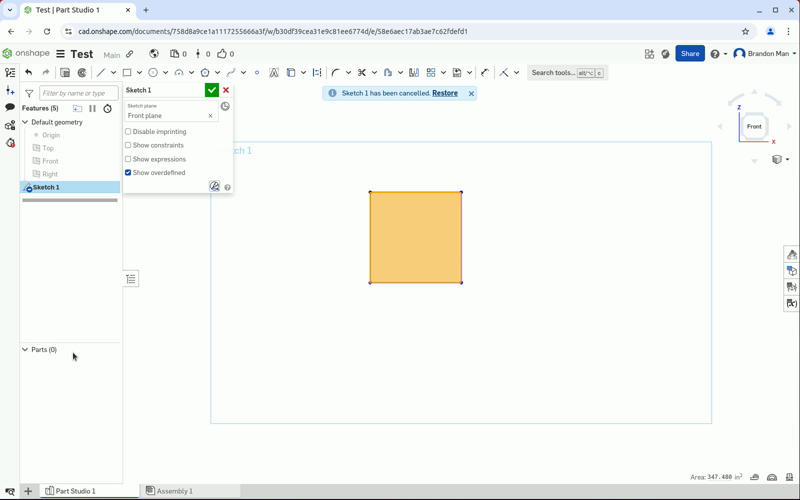
key(shift+e)
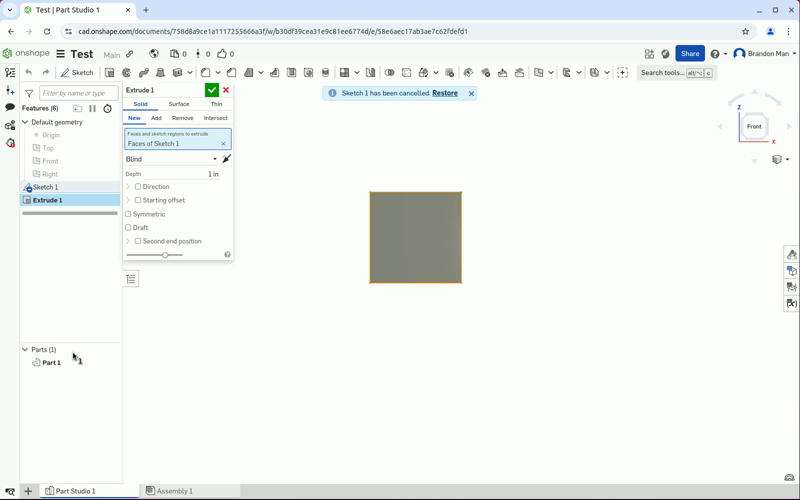
mouse_move(143, 106)
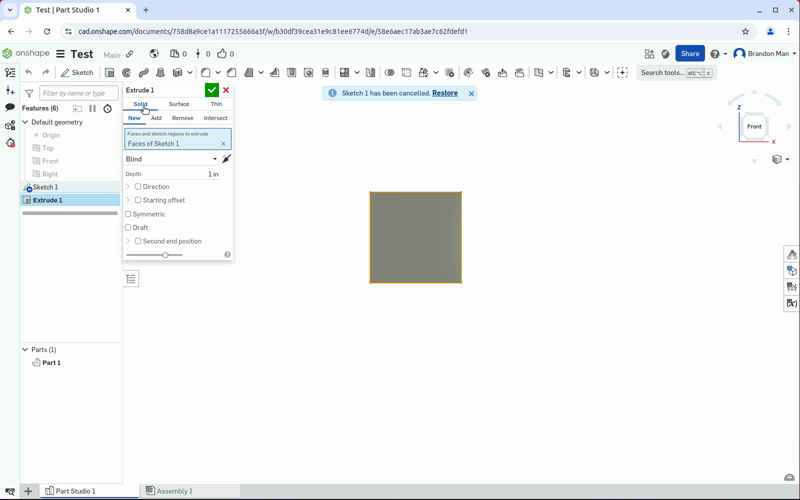
click(143, 106)
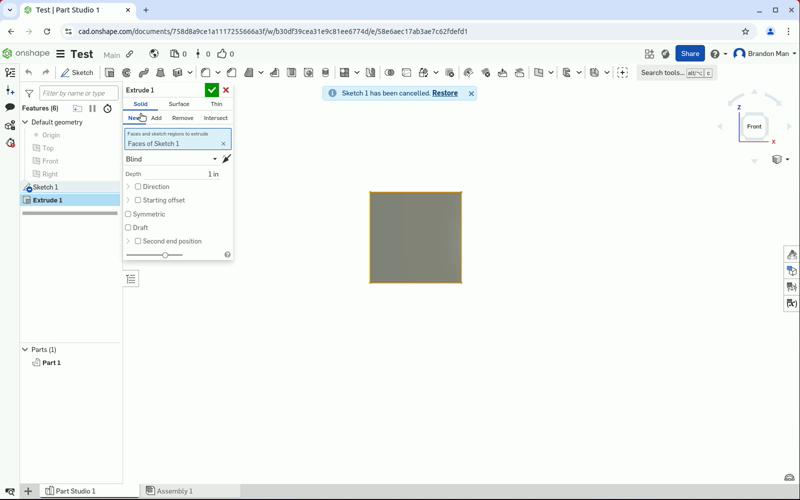
mouse_move(137, 120)
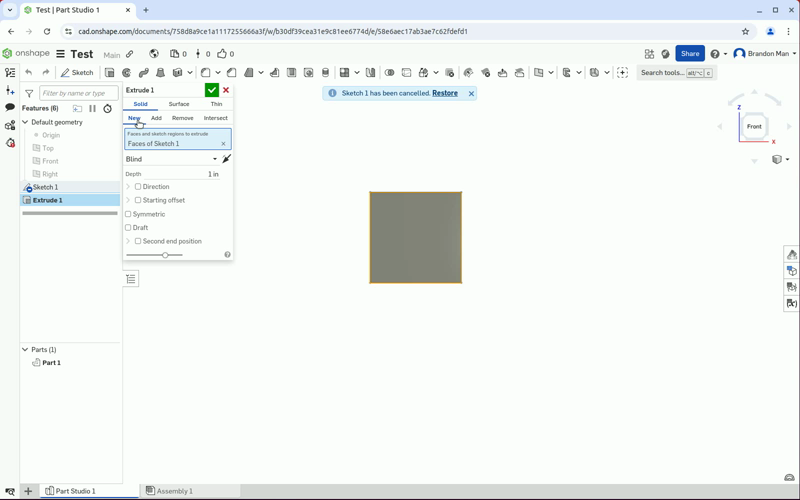
click(137, 120)
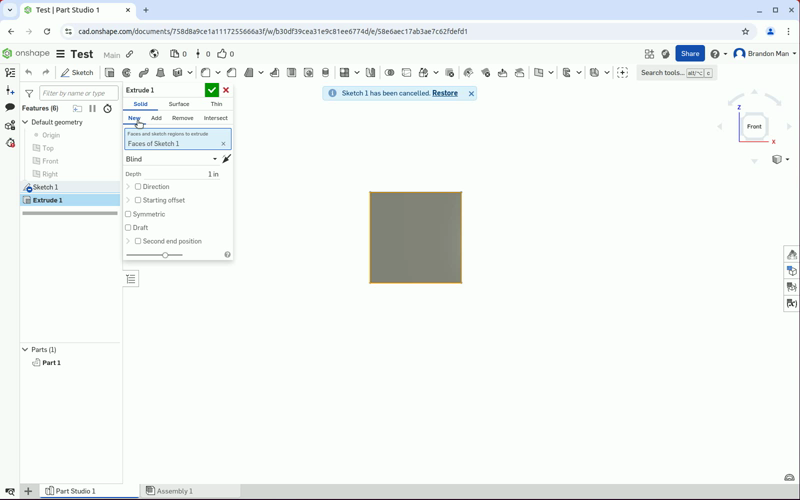
key(tab, 4)
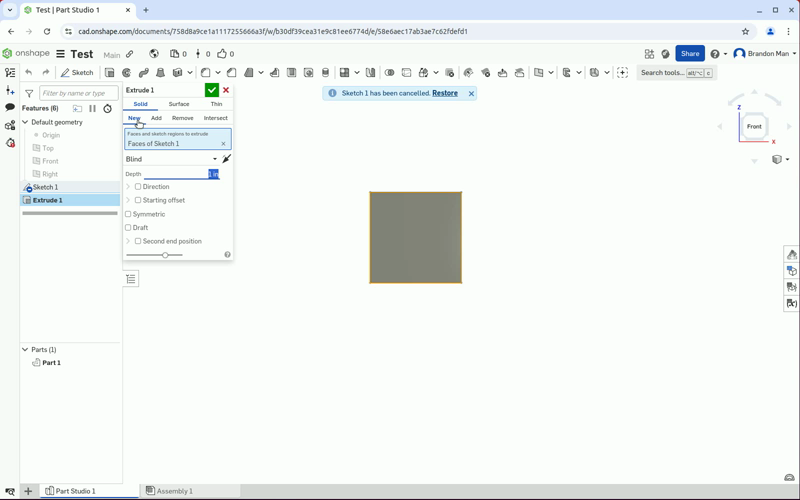
text(18.535)
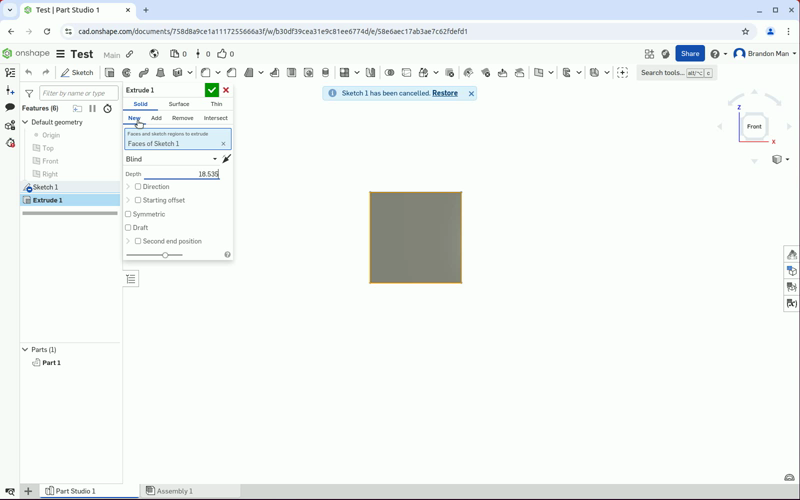
key(enter)
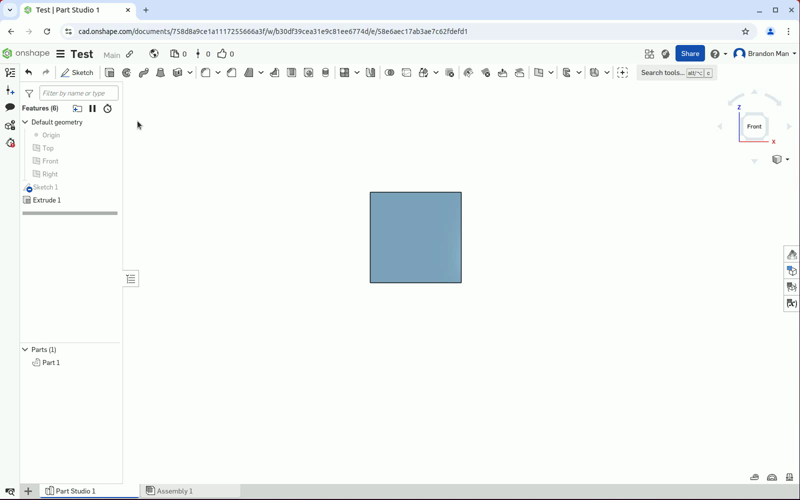
key(shift+h)
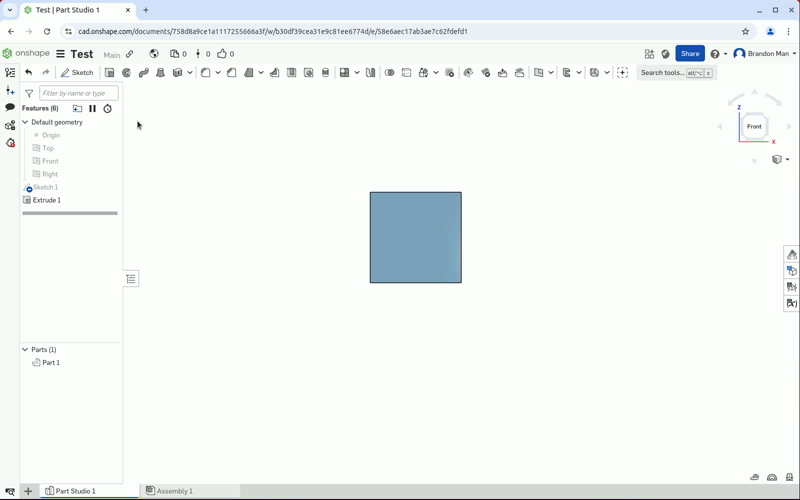
key(shift+h)
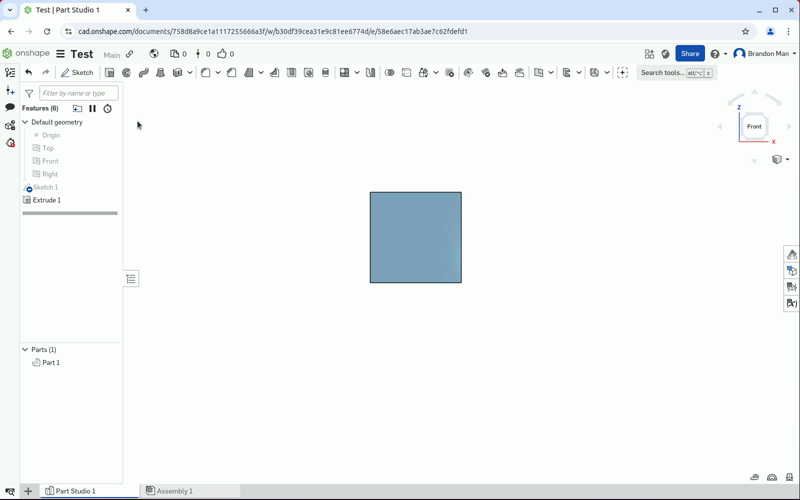
mouse_move(73, 189)
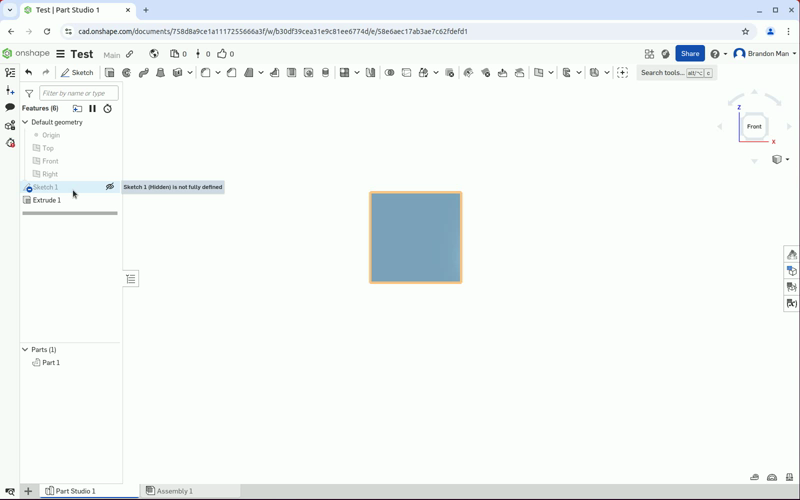
click(73, 189)
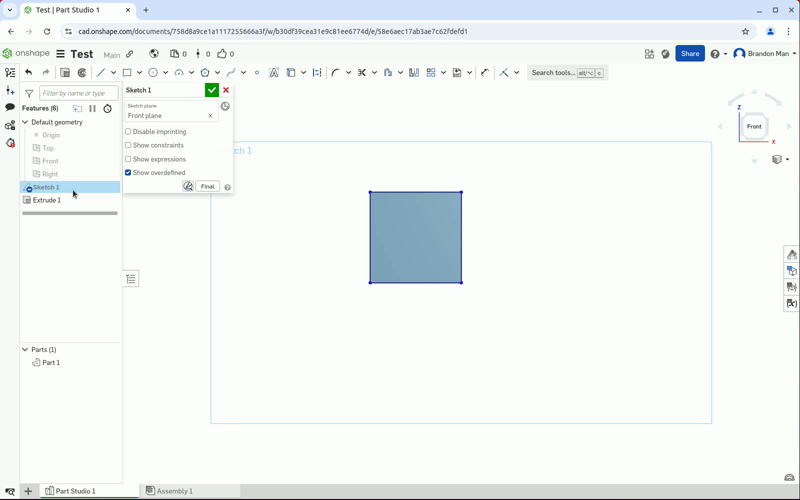
mouse_move(229, 92)
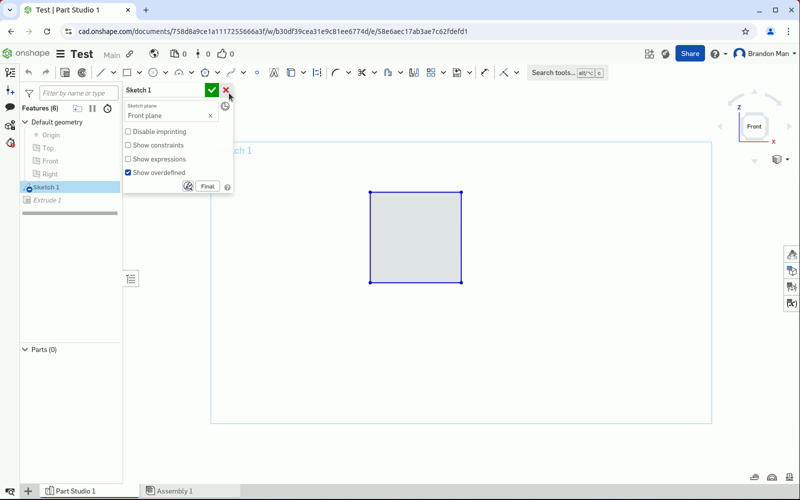
click(229, 92)
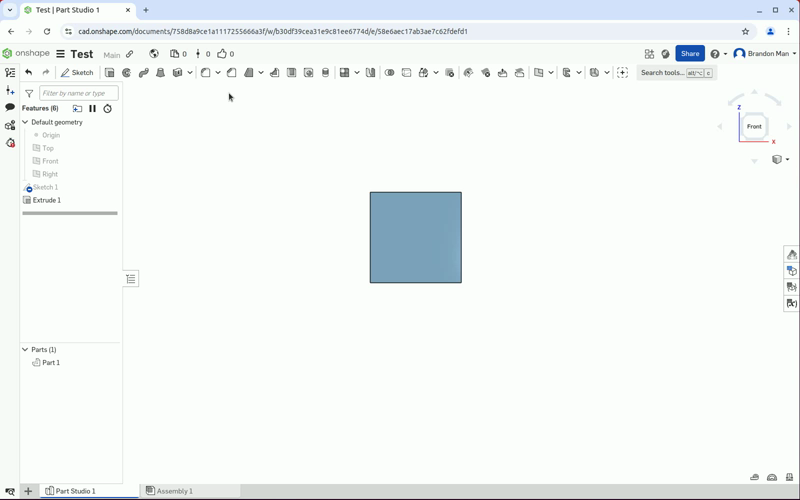
mouse_move(541, 75)
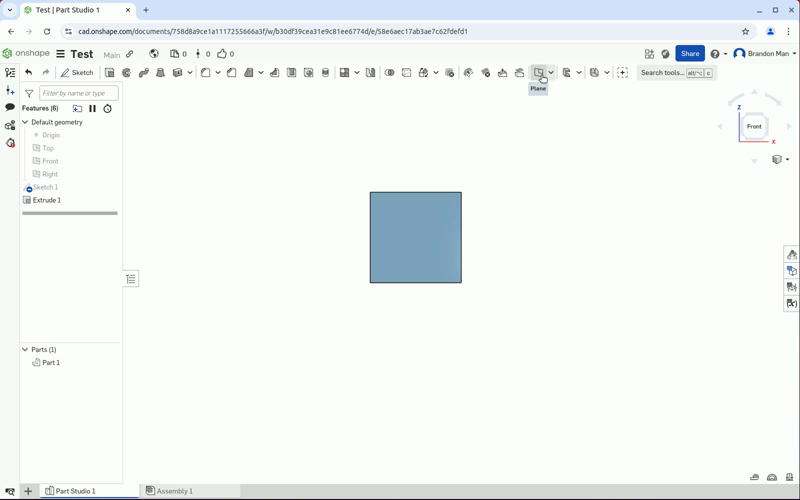
click(541, 75)
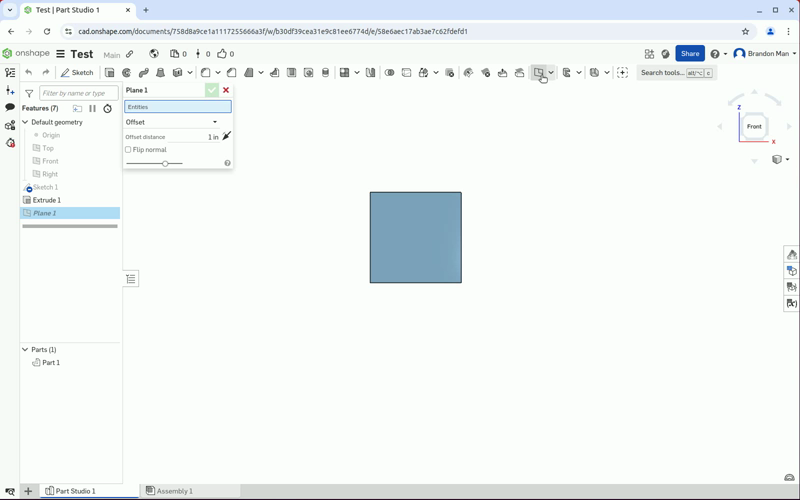
mouse_move(73, 163)
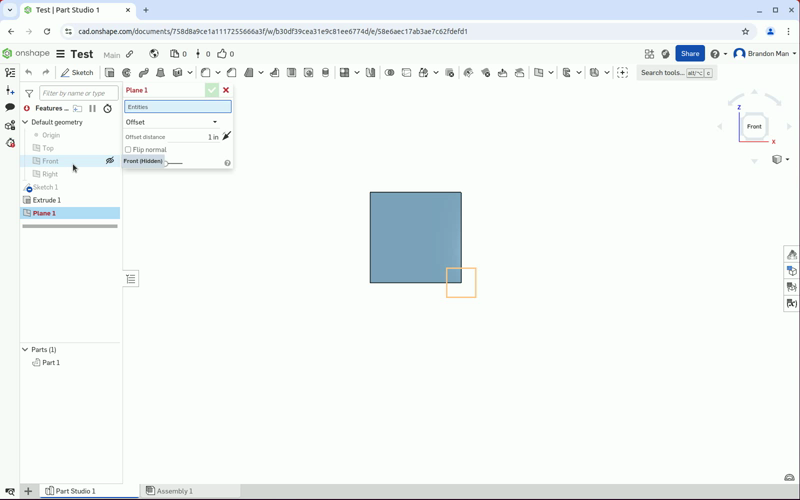
click(73, 163)
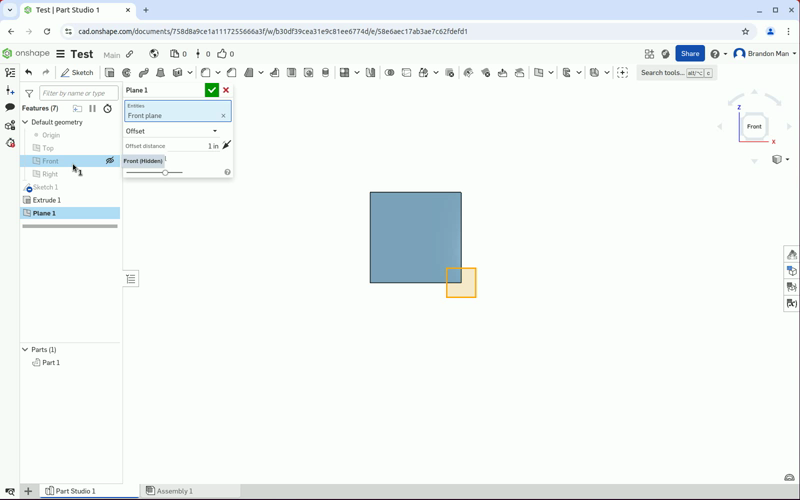
key(tab, 2)
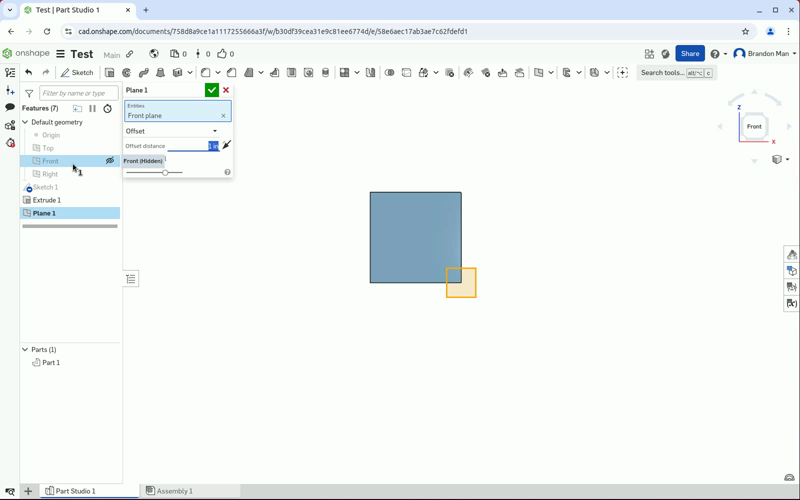
text(18.548)
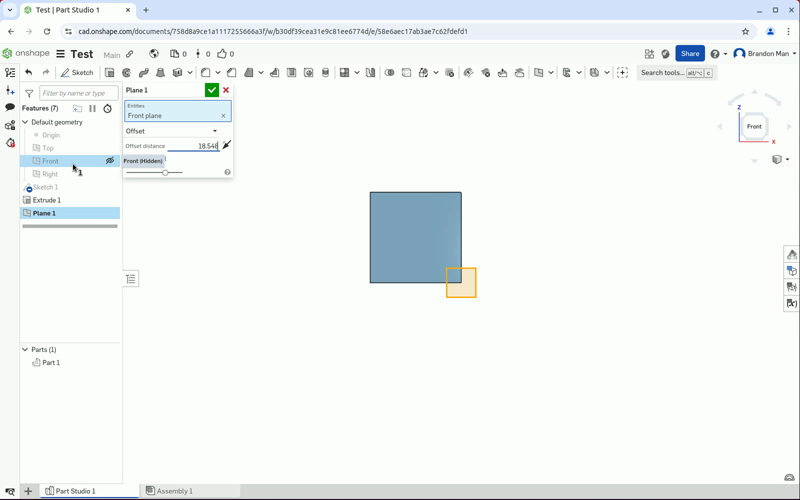
key(enter, 2)
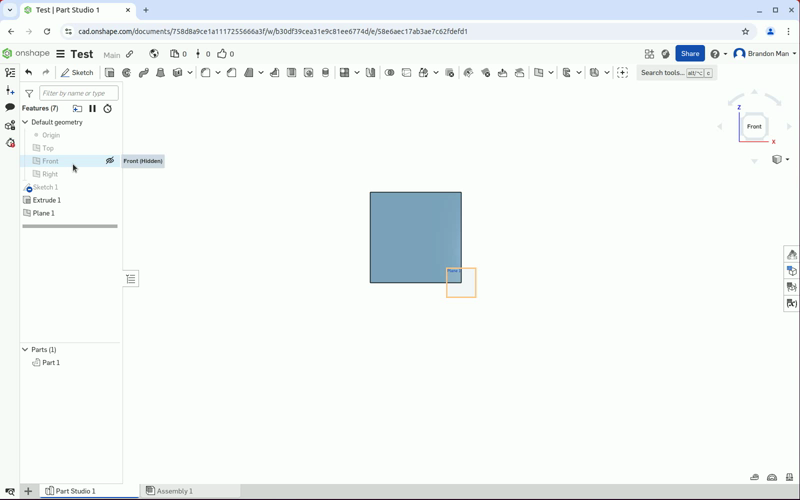
key(shift+s)
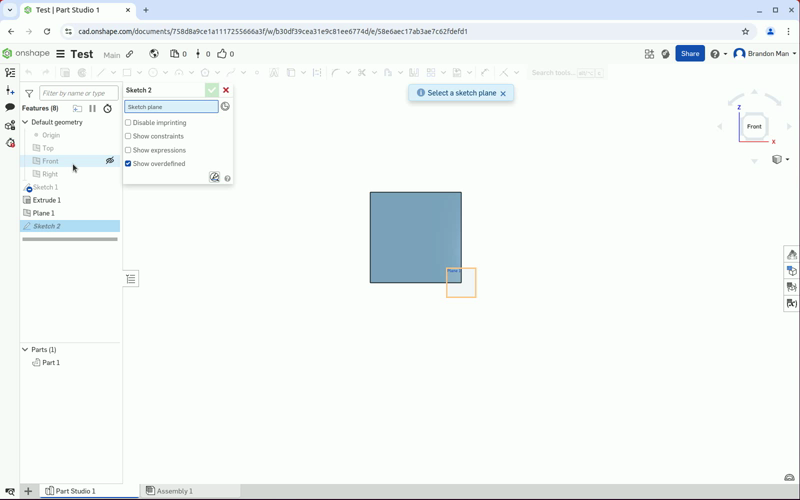
mouse_move(73, 215)
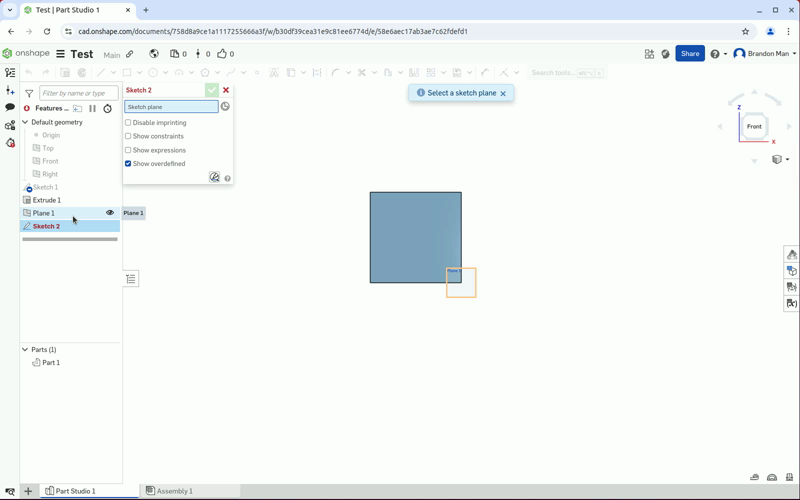
click(73, 215)
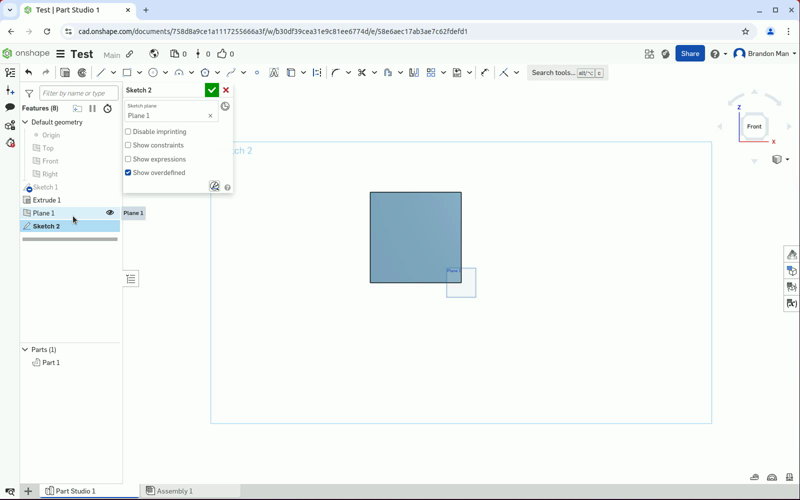
mouse_move(73, 352)
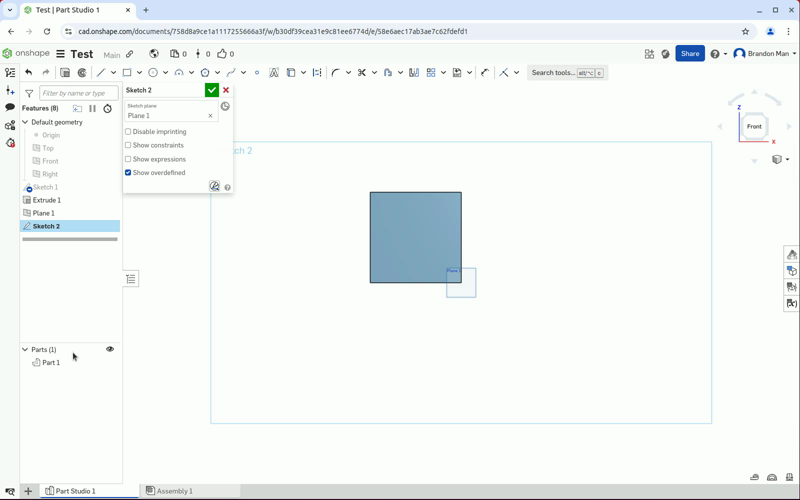
key(y)
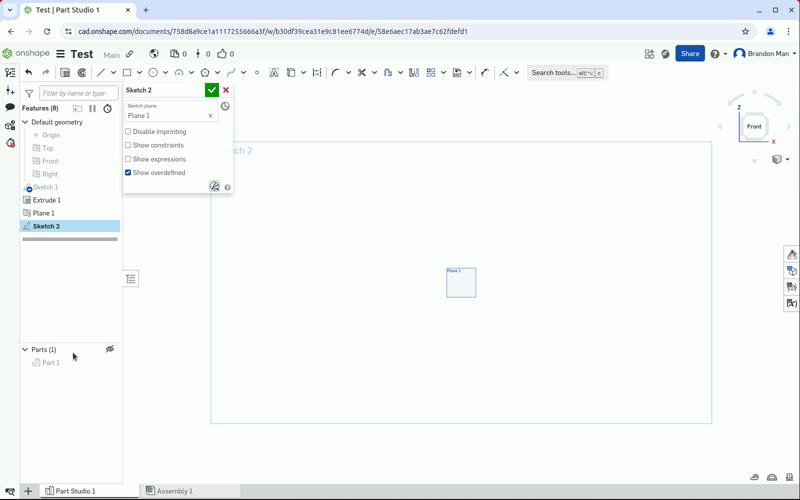
key(l)
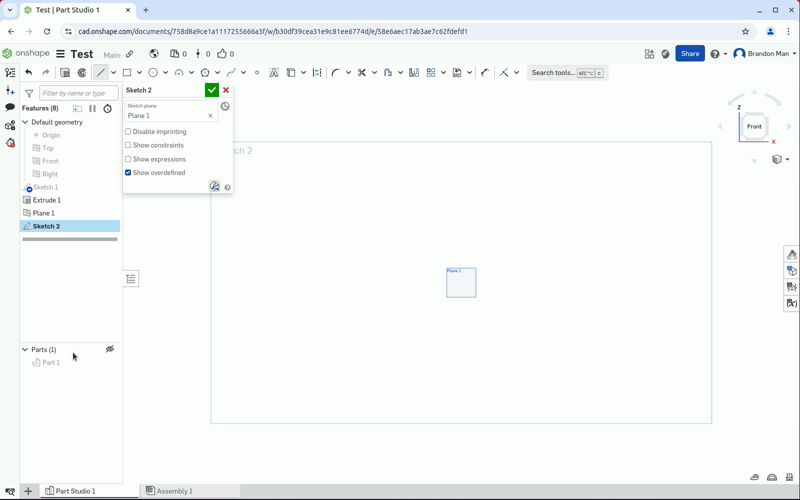
key_down(shift)
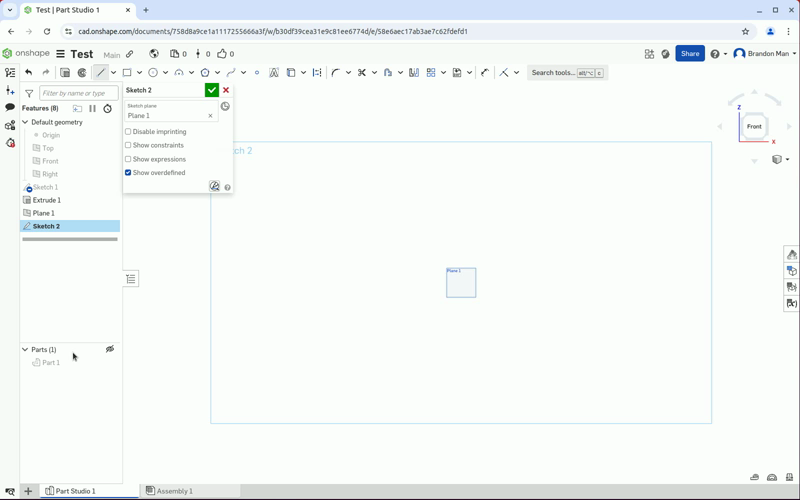
mouse_move(392, 260)
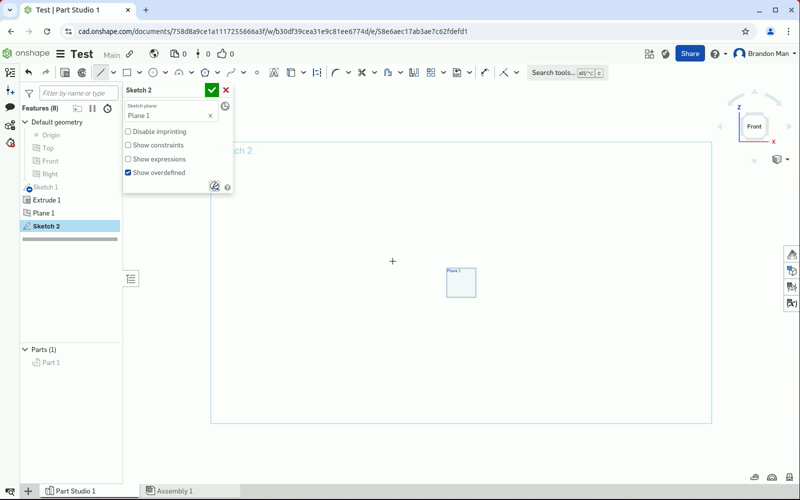
click(392, 260)
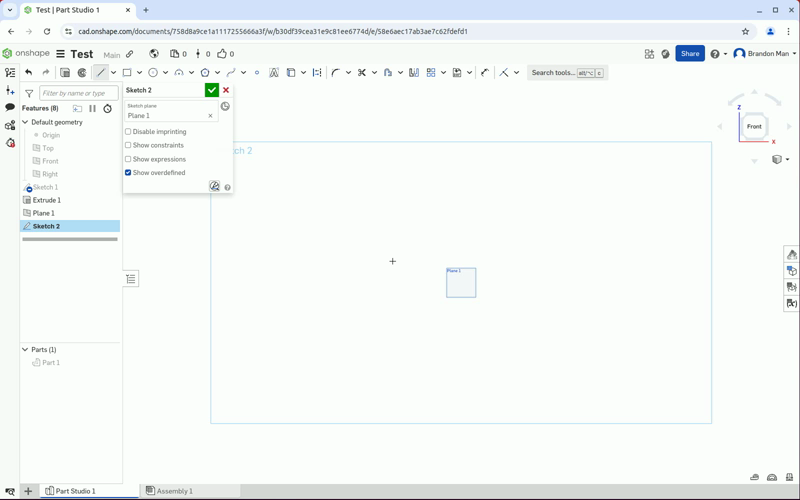
key_up(shift)
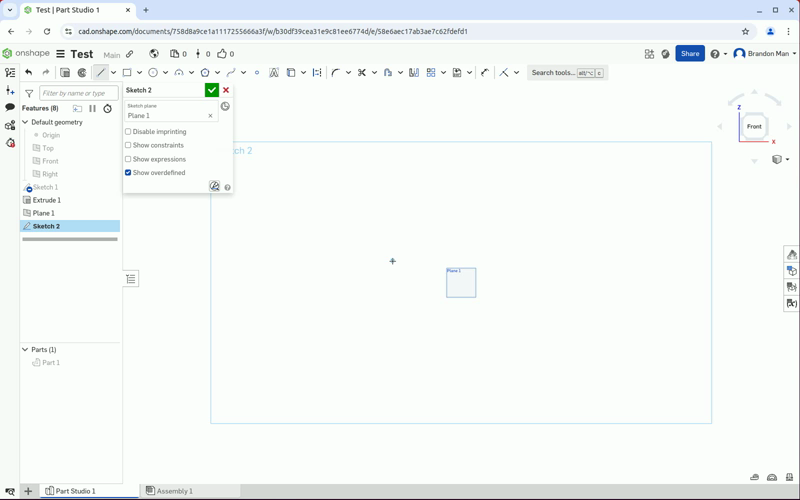
key_down(shift)
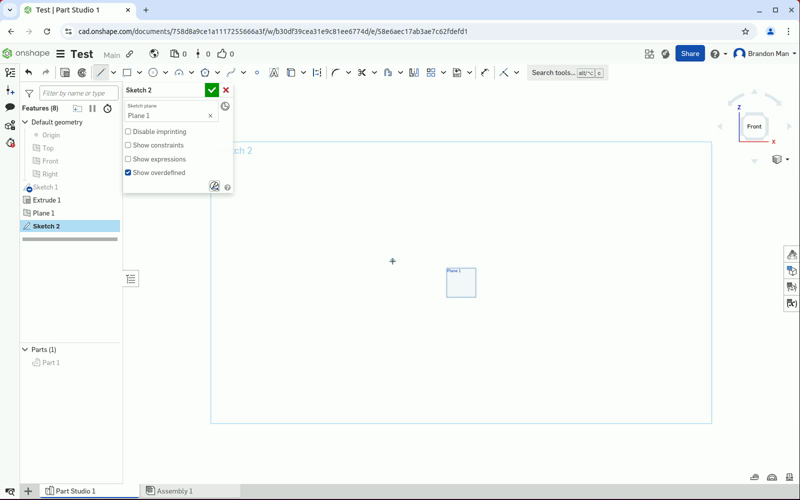
mouse_move(422, 260)
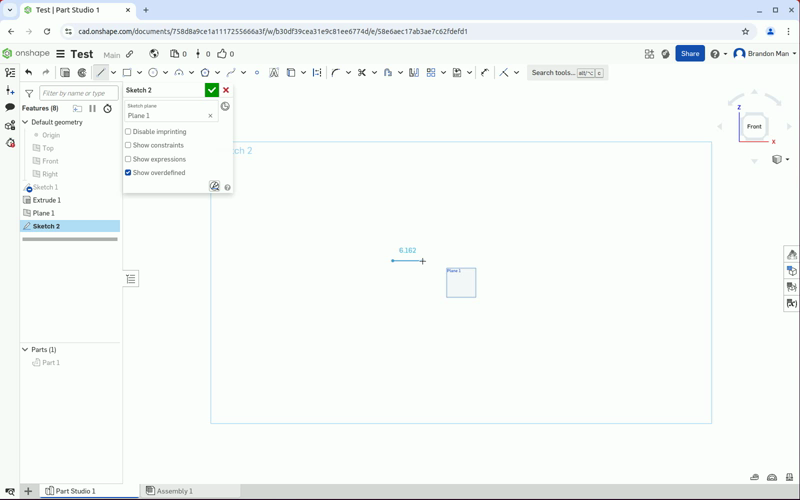
mouse_move(437, 260)
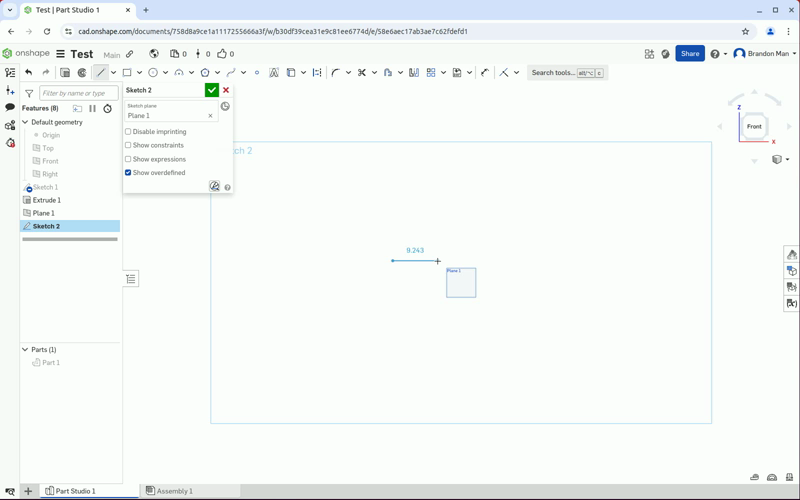
click(437, 260)
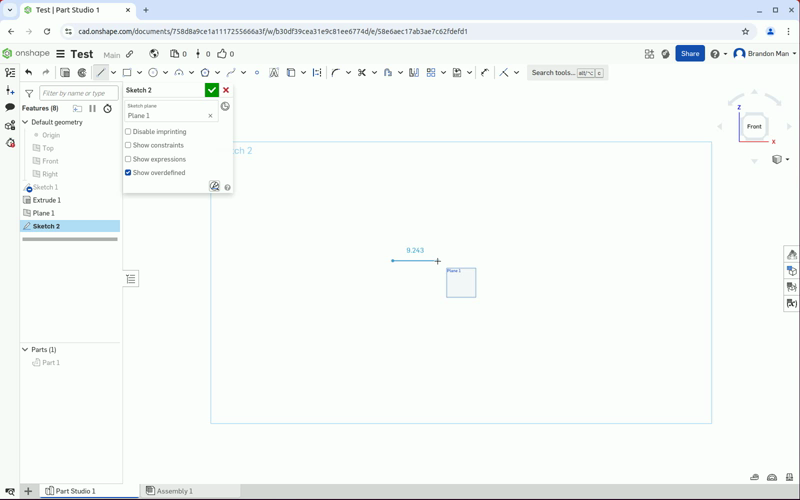
key_up(shift)
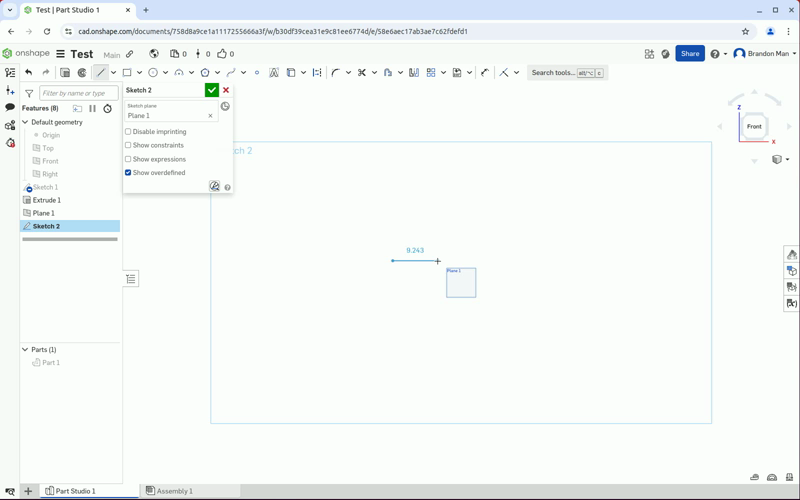
key_down(shift)
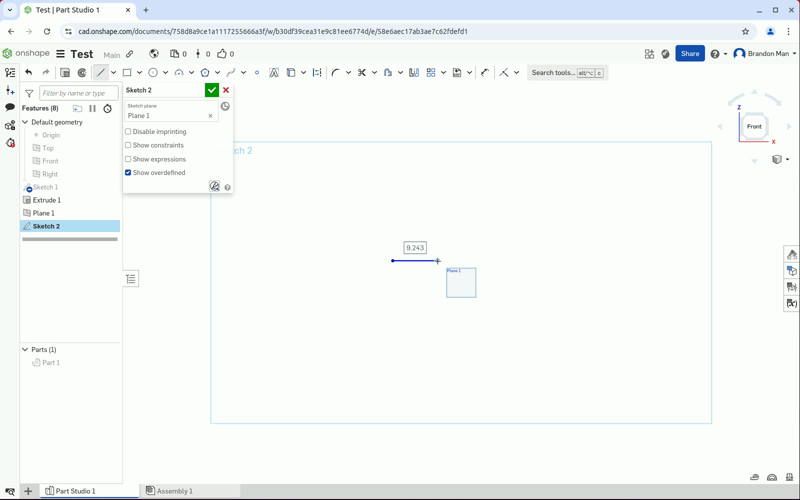
mouse_move(467, 260)
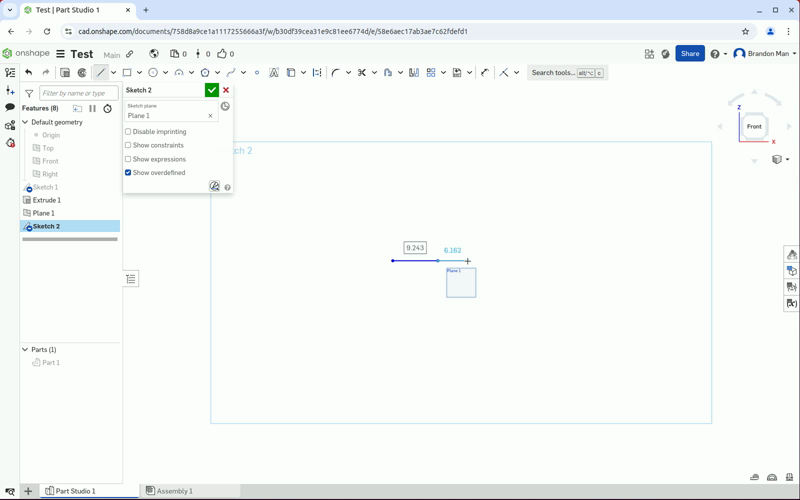
mouse_move(437, 215)
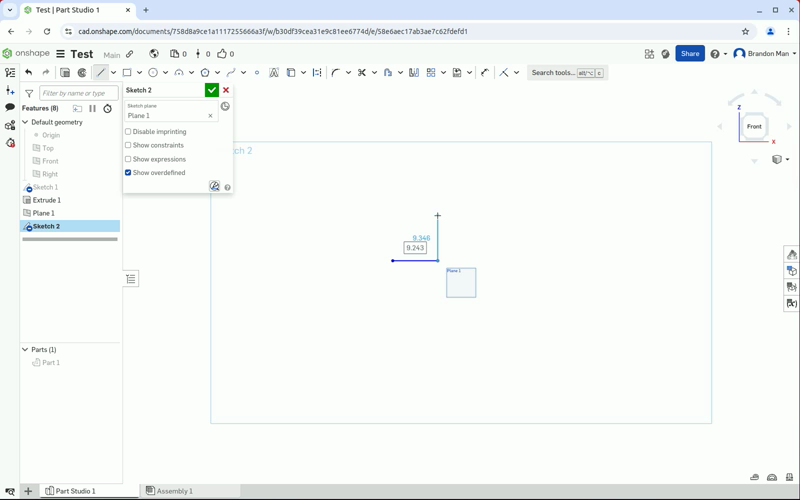
click(437, 215)
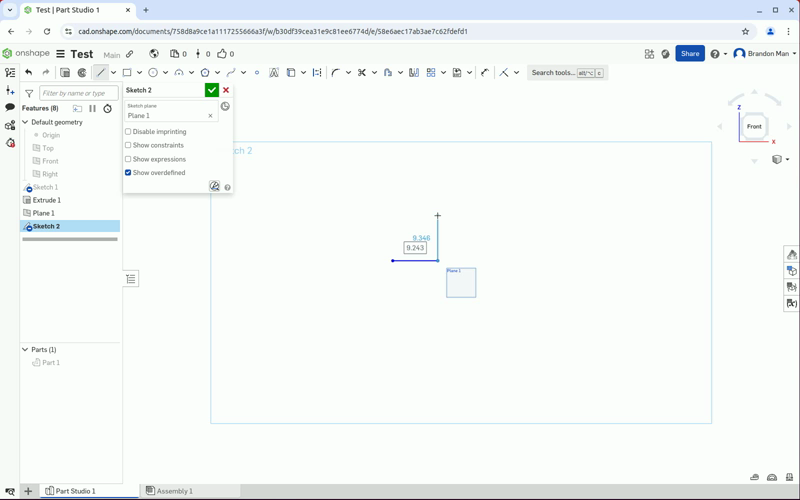
key_up(shift)
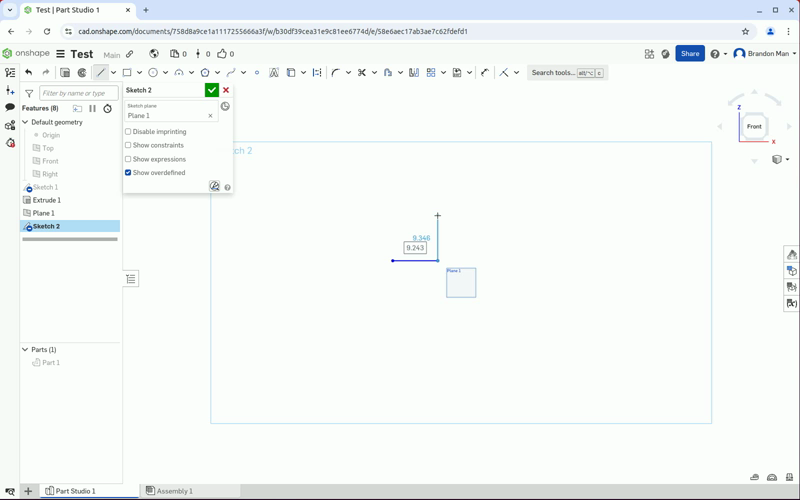
key_down(shift)
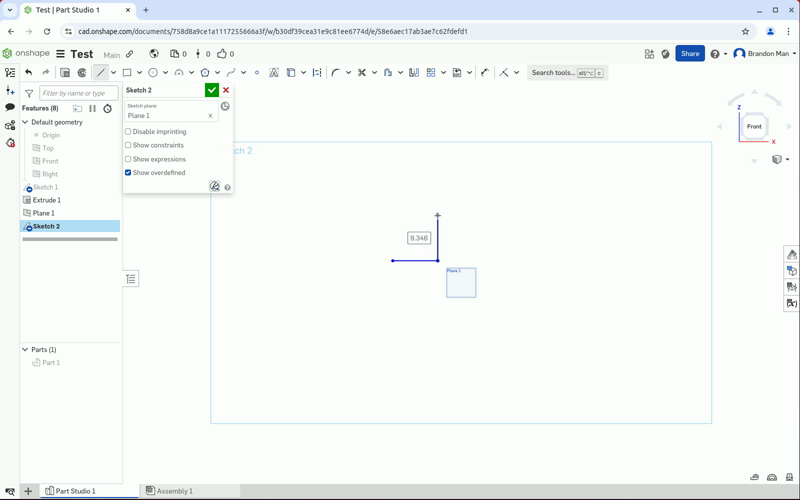
mouse_move(467, 215)
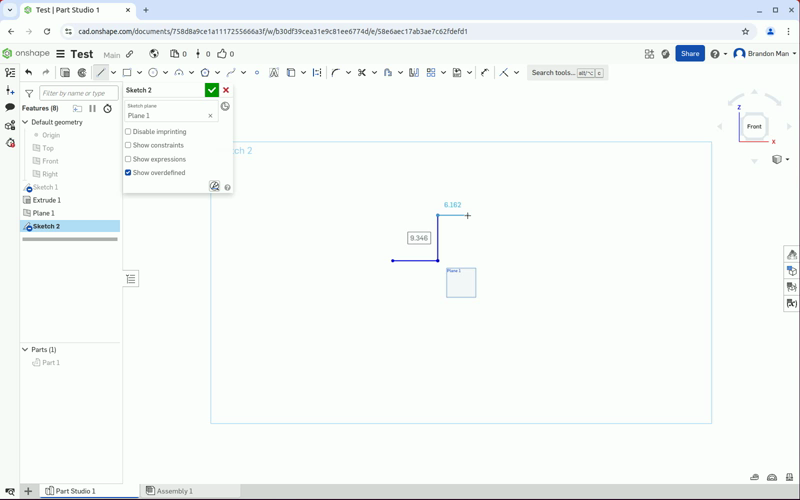
mouse_move(392, 215)
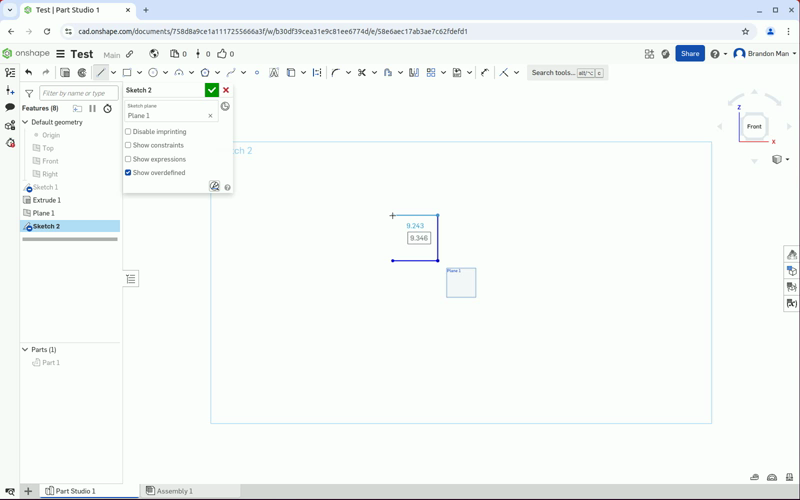
click(392, 215)
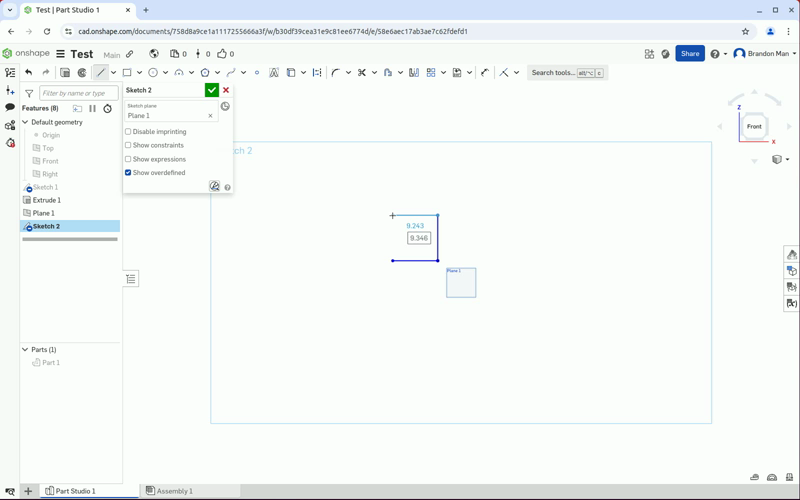
key_up(shift)
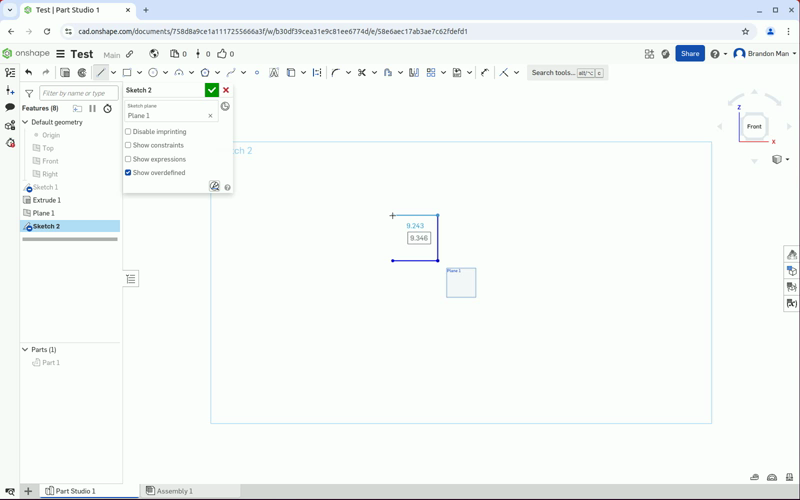
mouse_move(422, 215)
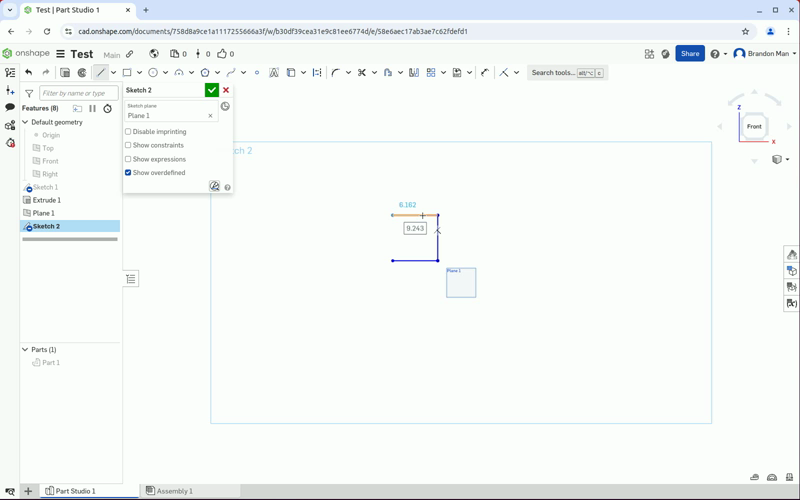
key_down(shift)
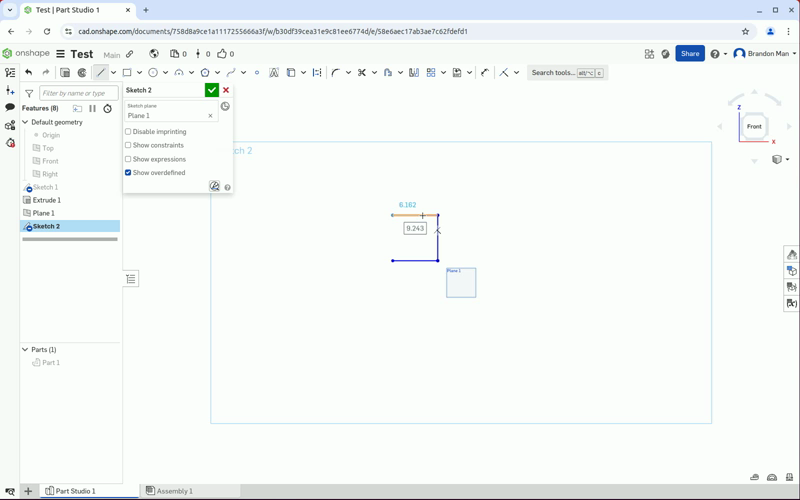
mouse_move(392, 260)
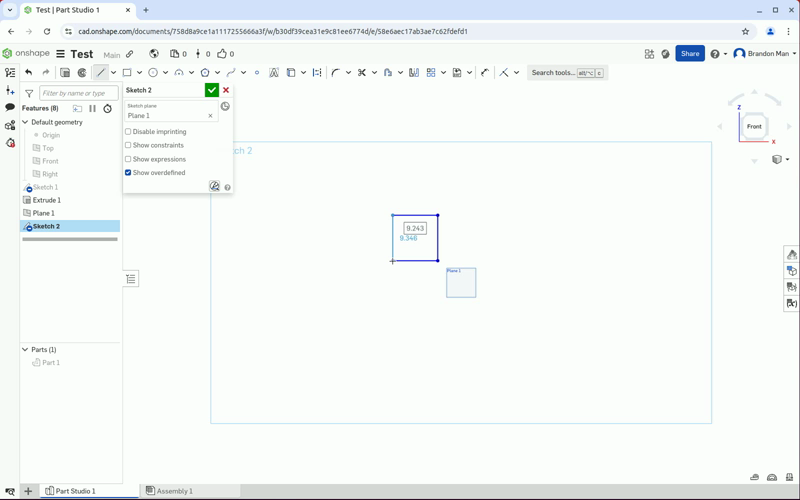
key_up(shift)
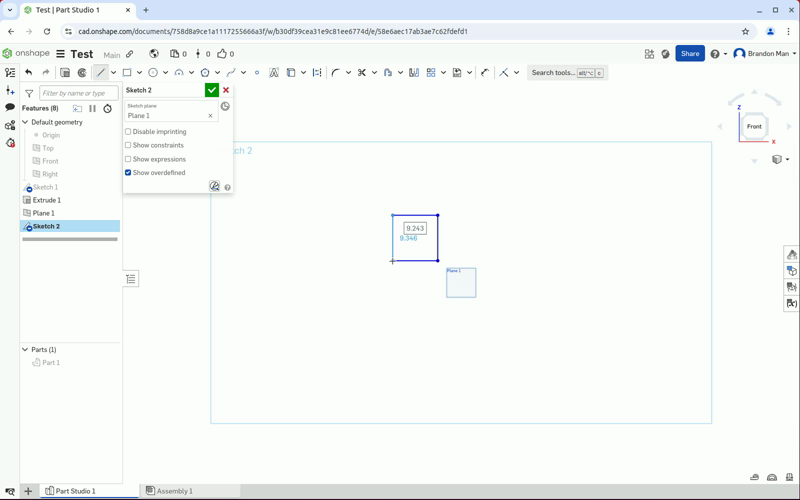
click(392, 260)
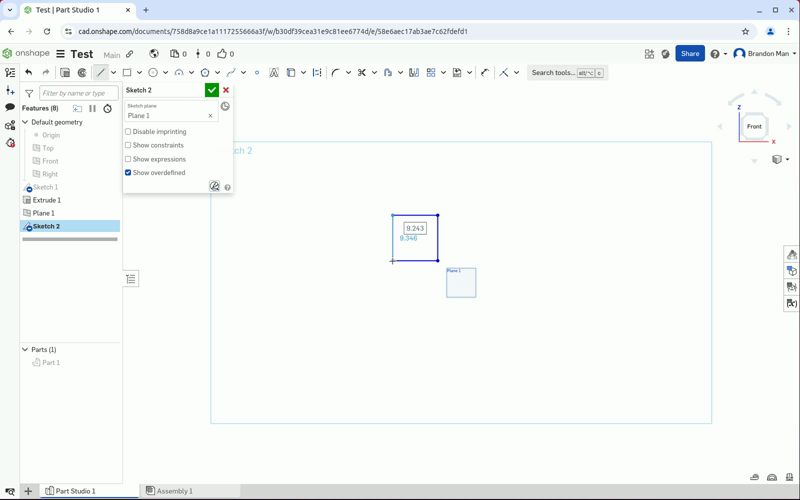
key(esc)
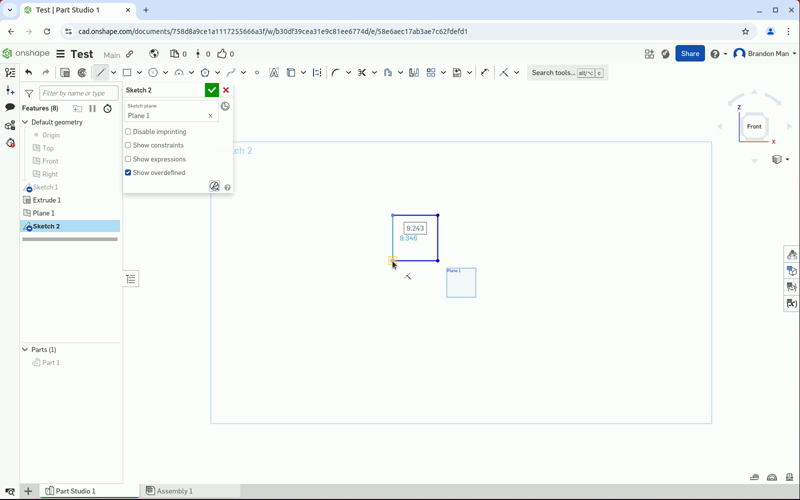
mouse_move(404, 227)
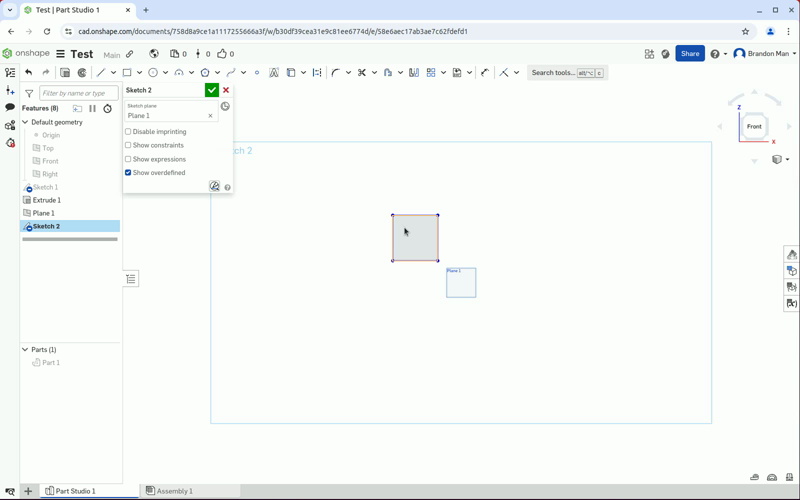
click(404, 227)
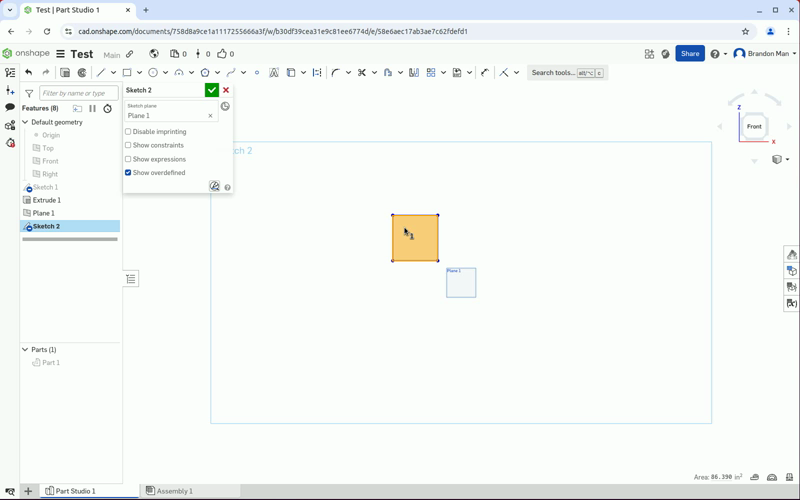
mouse_move(73, 352)
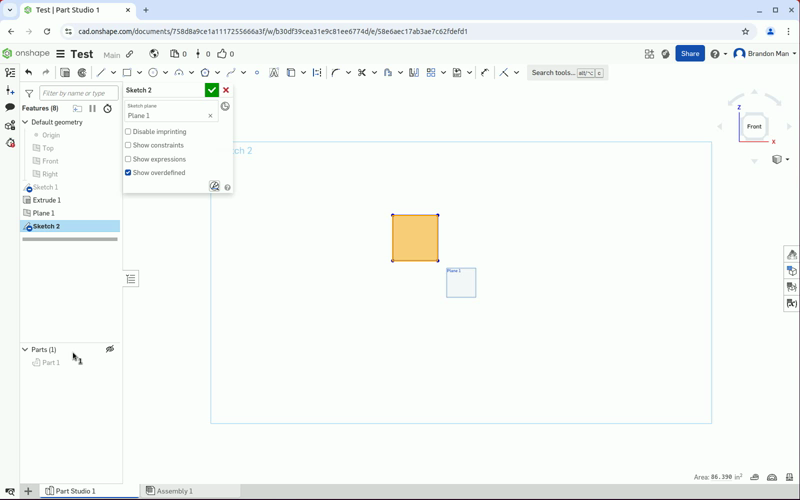
key(shift+y)
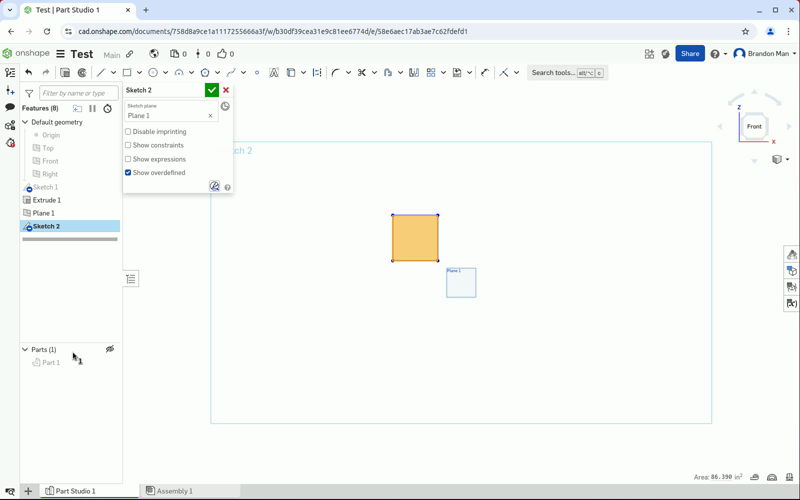
key(shift+e)
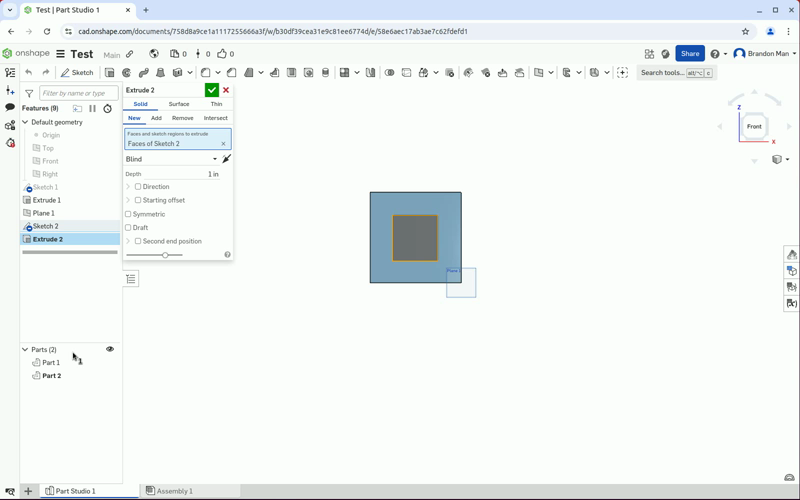
mouse_move(143, 106)
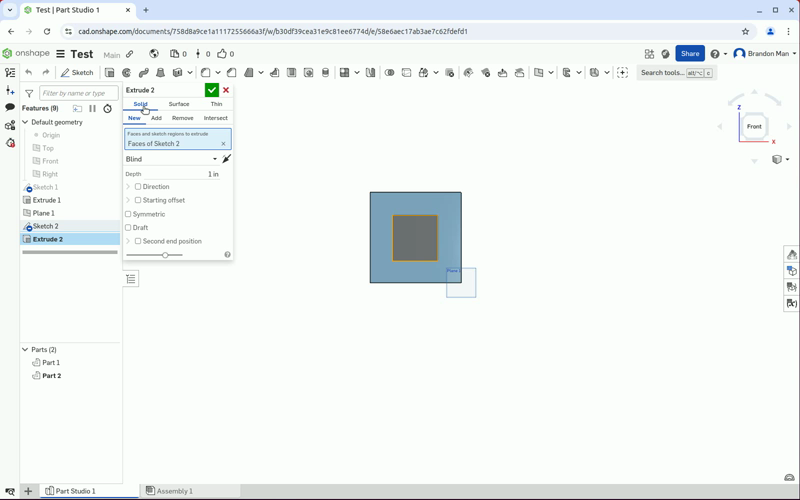
click(143, 106)
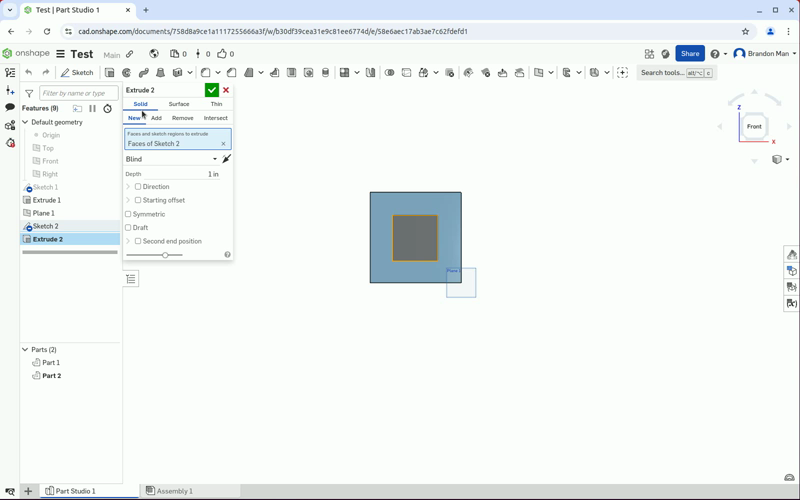
mouse_move(137, 120)
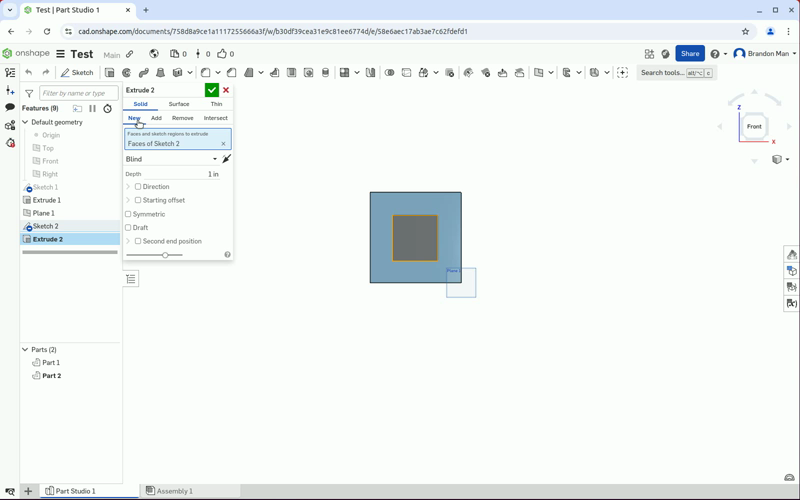
click(137, 120)
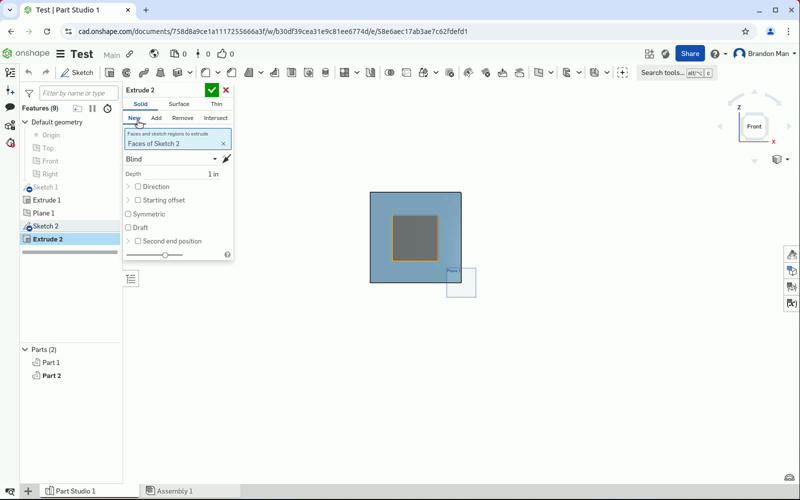
key(tab, 4)
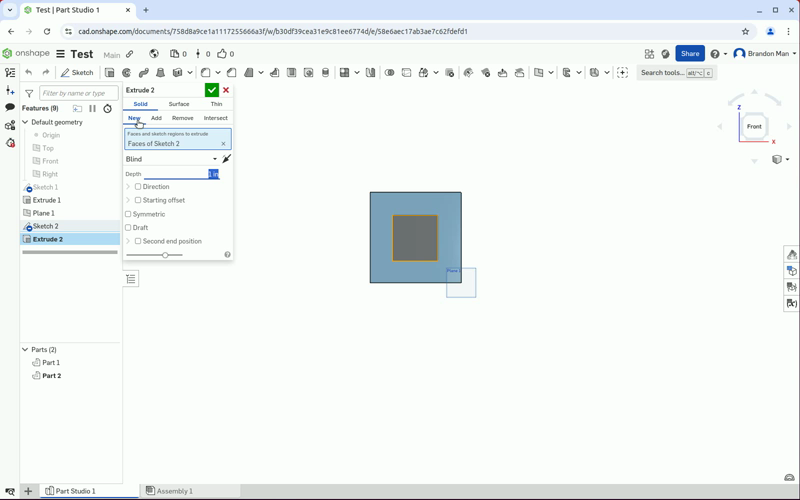
text(4.574)
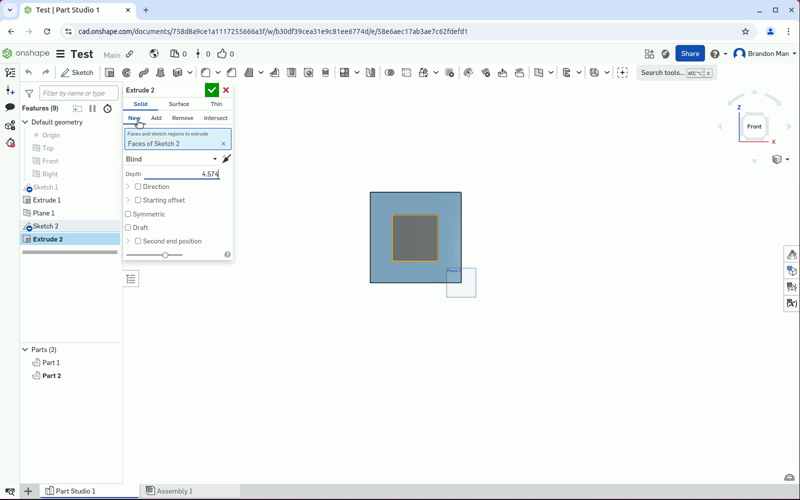
key(enter)
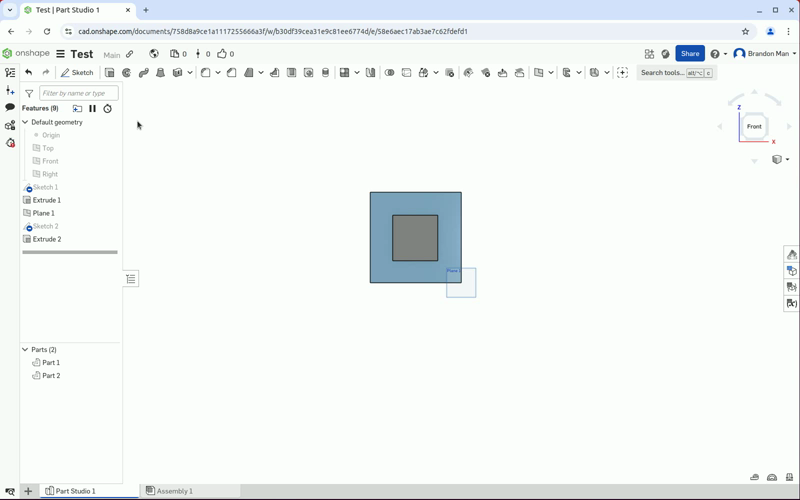
key(shift+h)
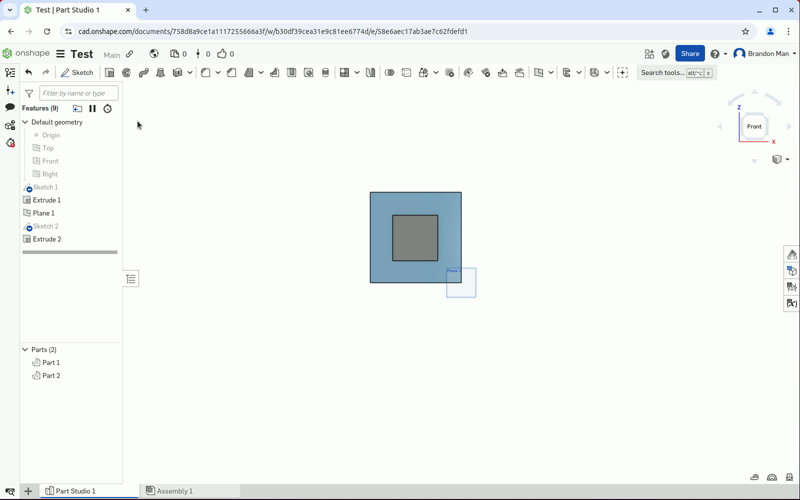
key(shift+h)
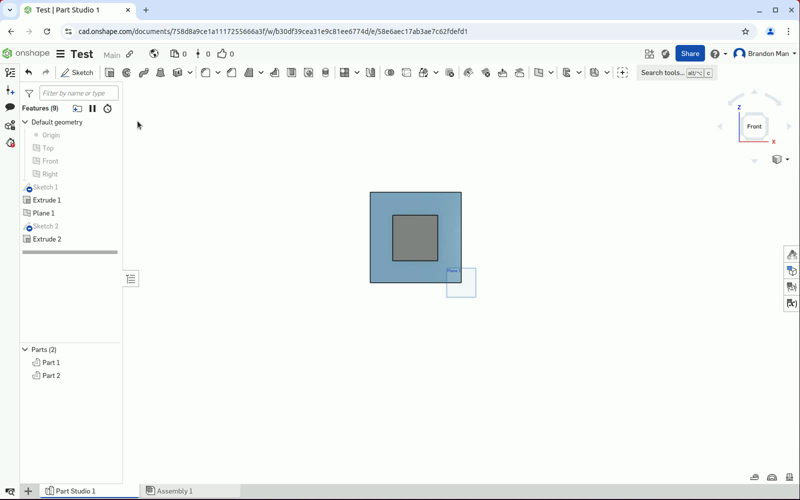
mouse_move(73, 189)
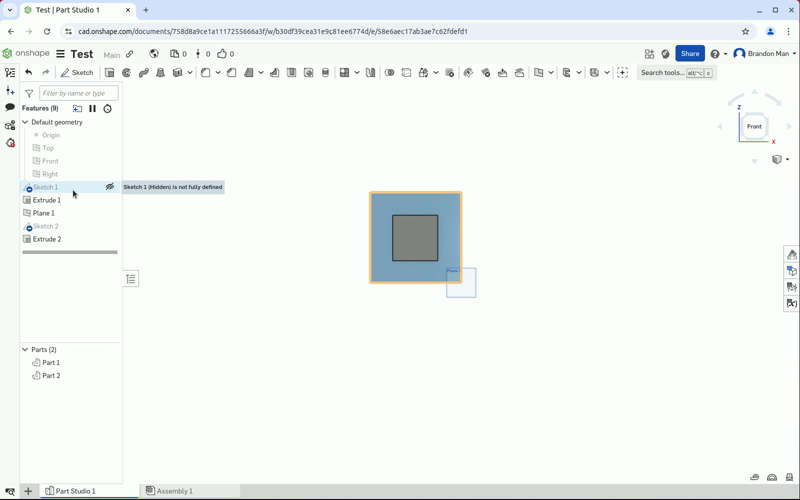
click(73, 189)
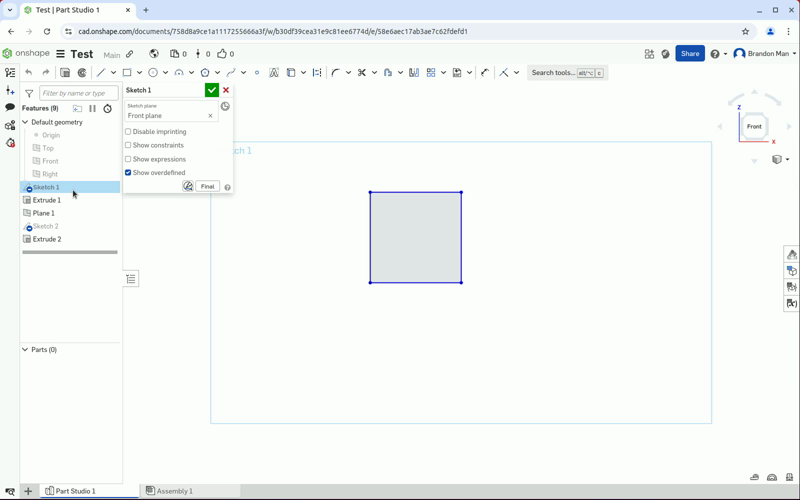
mouse_move(229, 92)
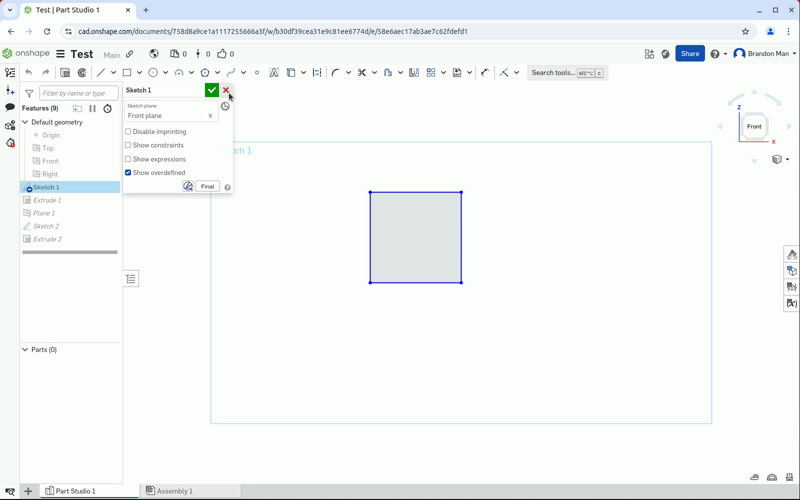
click(229, 92)
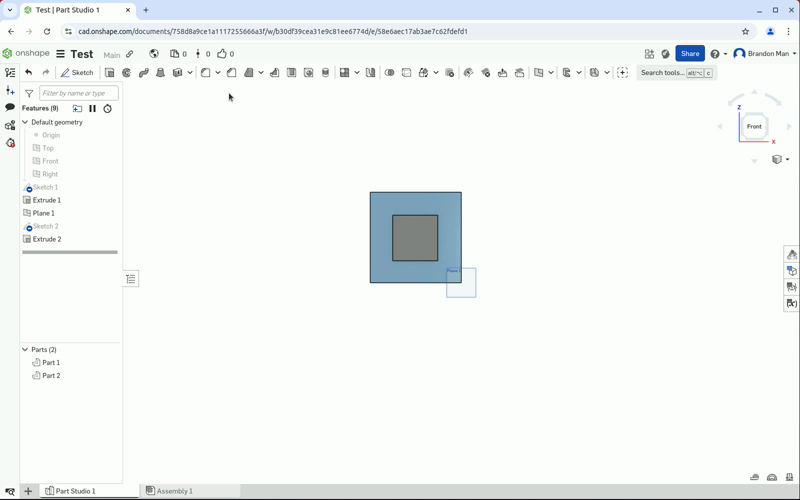
mouse_move(73, 352)
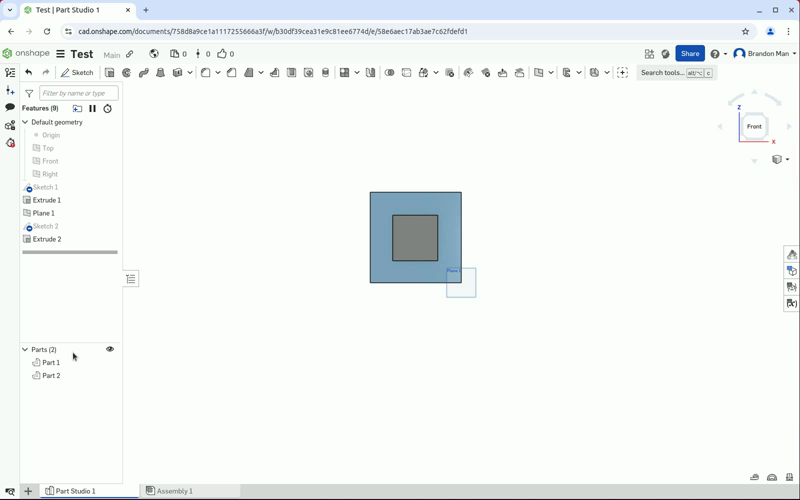
key(y)
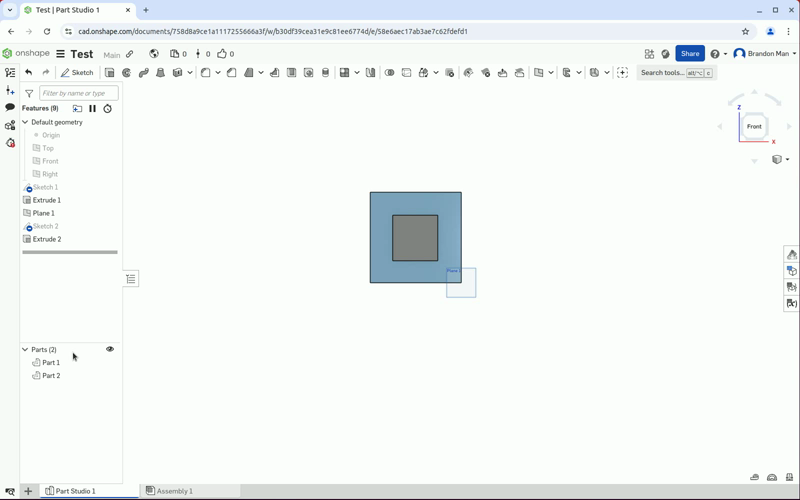
key(shift+p)
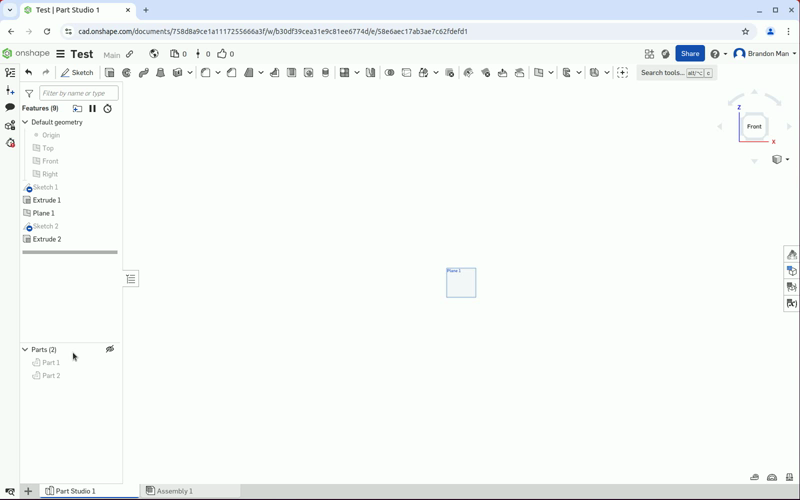
key(space)
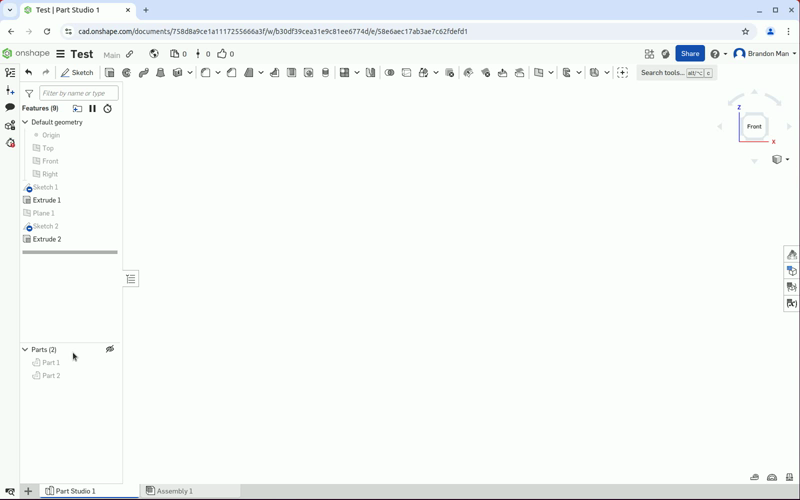
key_down(shift)
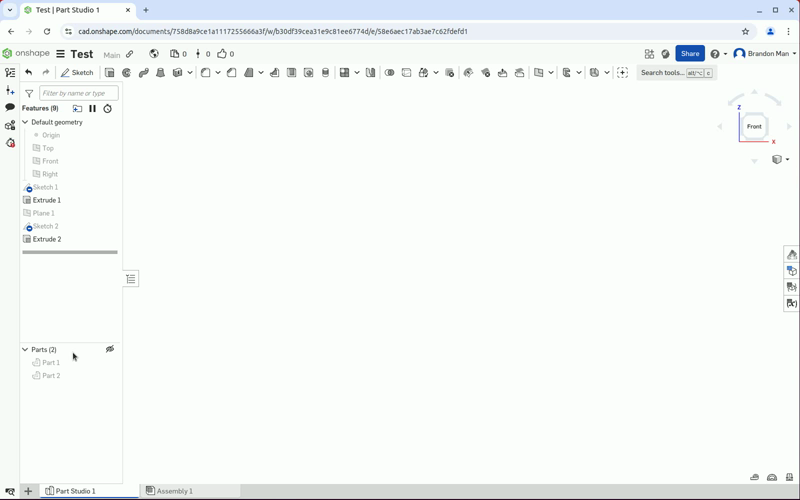
key(left)
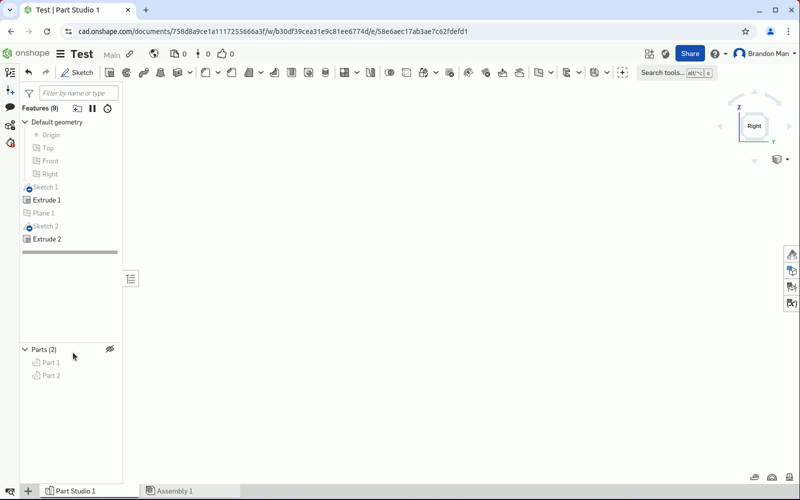
key_up(shift)
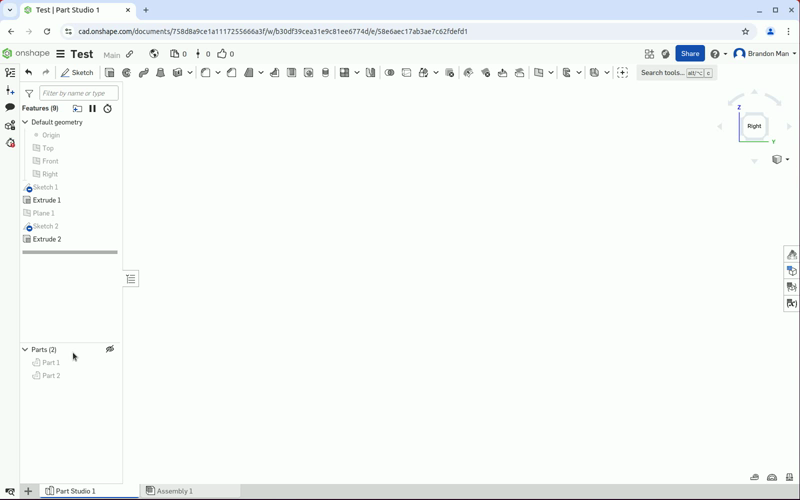
mouse_move(73, 352)
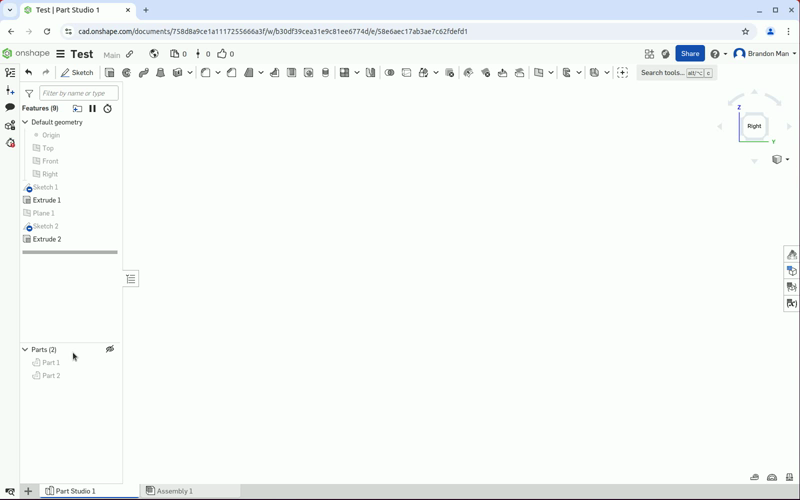
key(shift+y)
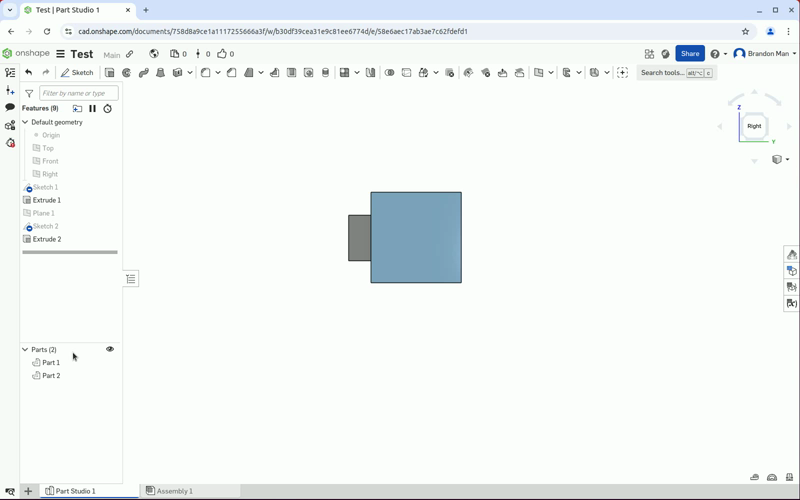
mouse_move(541, 75)
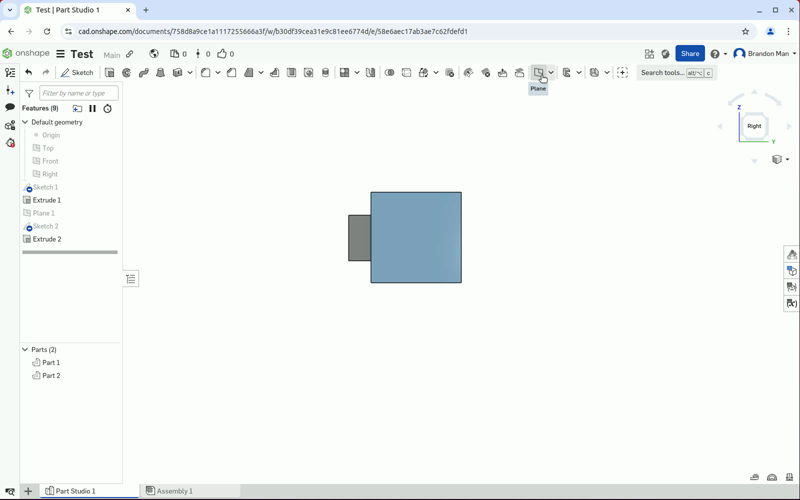
click(541, 75)
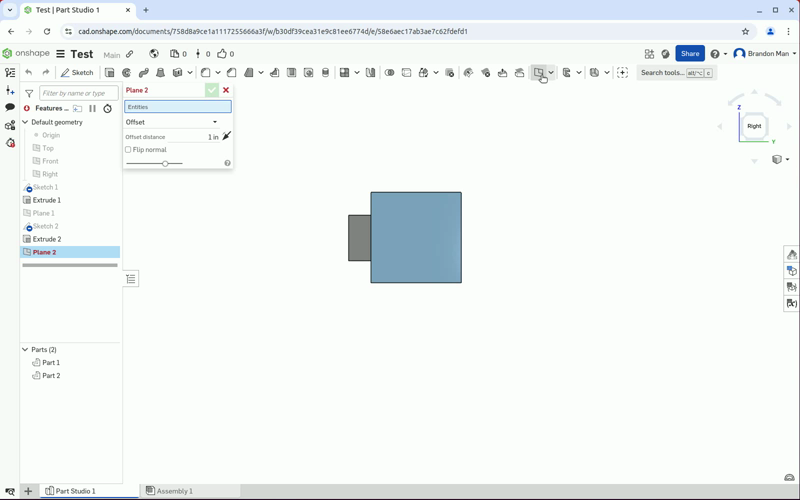
mouse_move(73, 176)
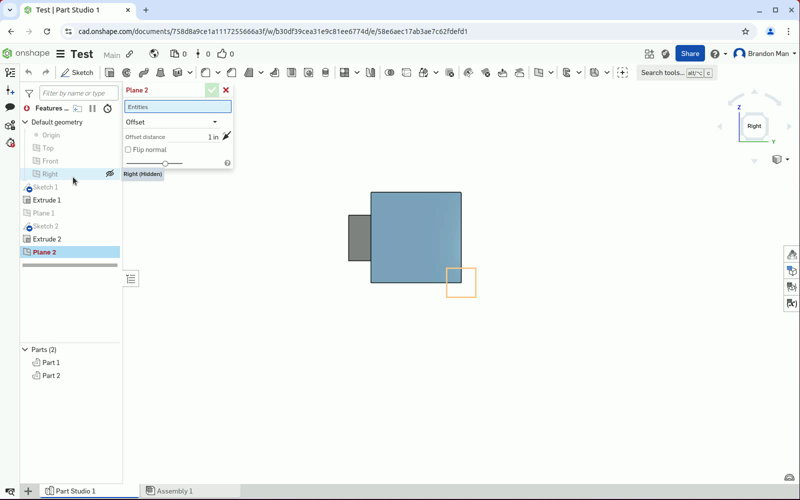
click(73, 176)
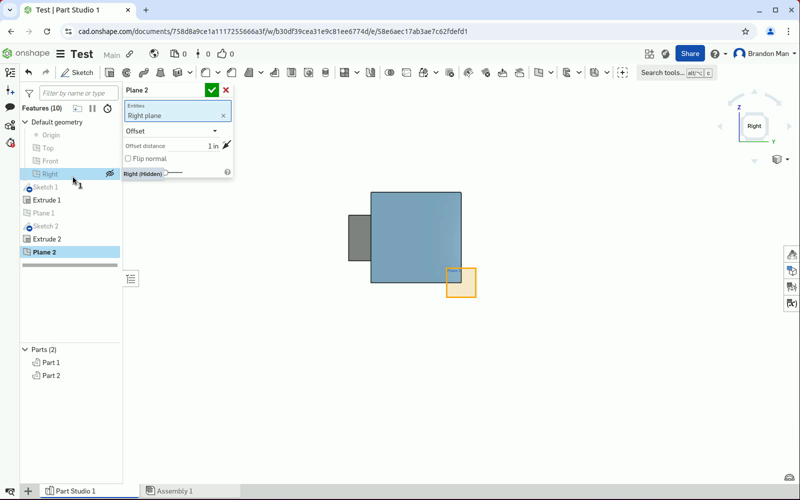
key(tab, 2)
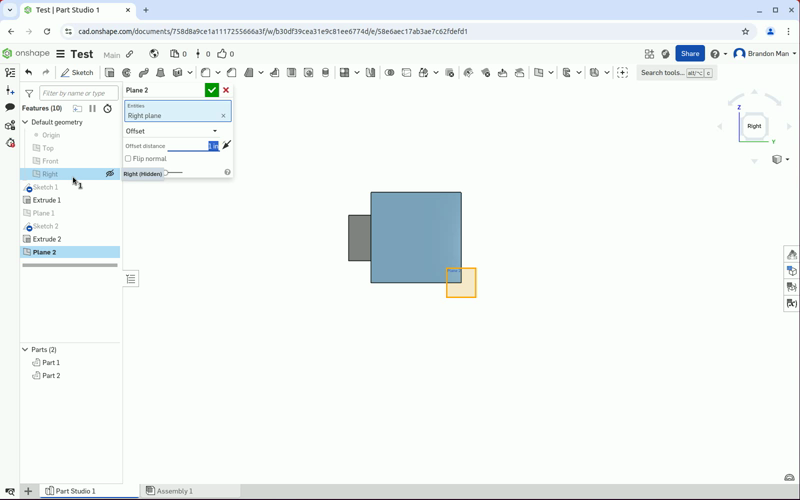
text(18.548)
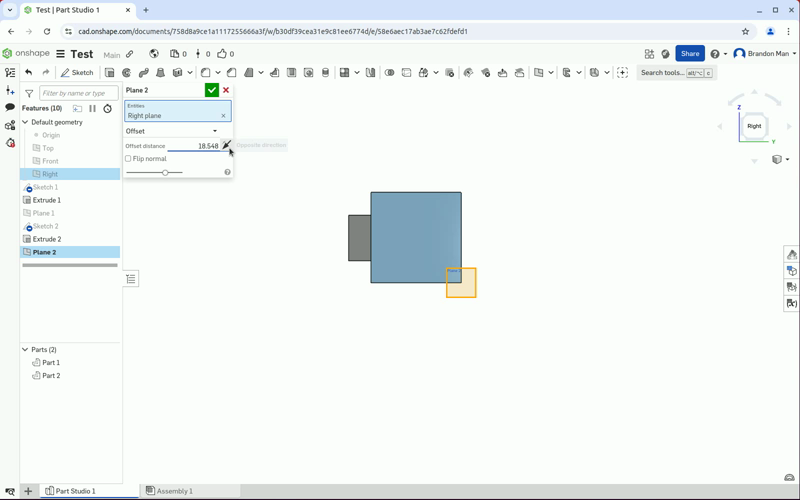
mouse_move(229, 147)
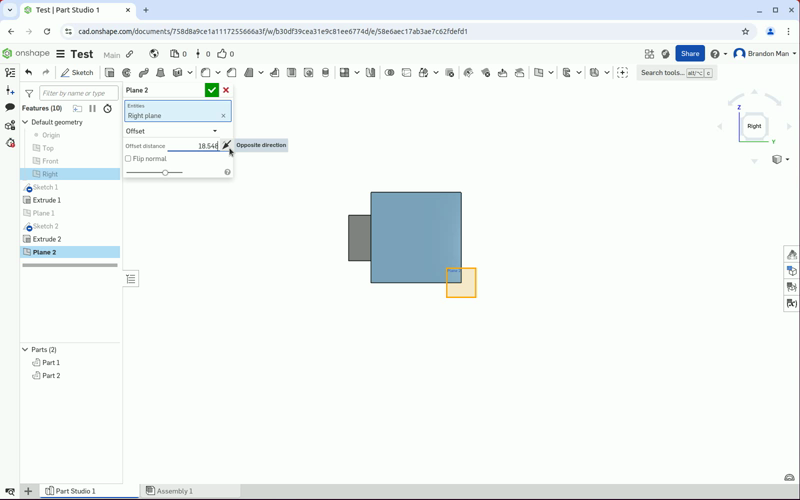
click(229, 147)
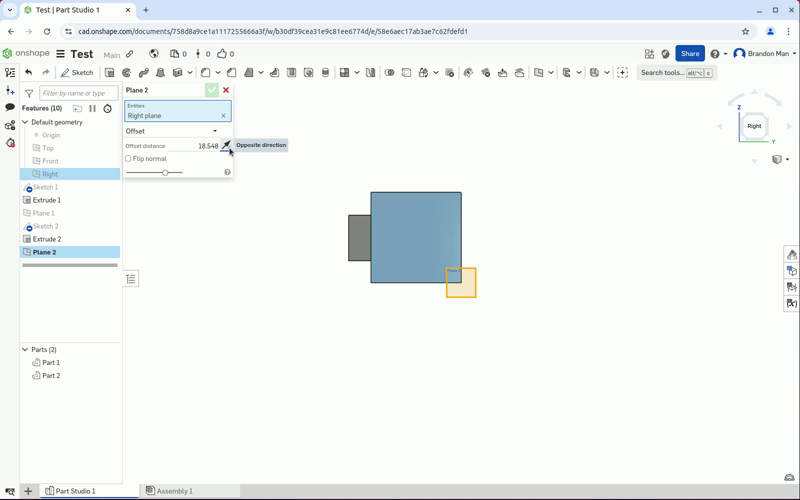
key(enter, 2)
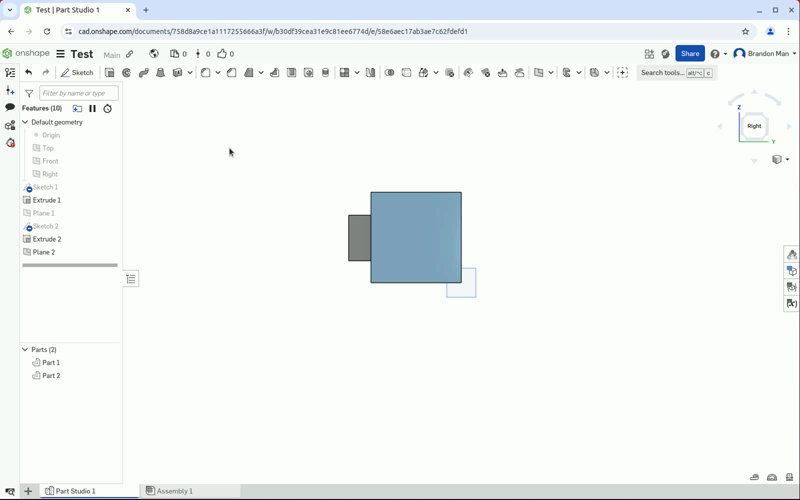
key(shift+s)
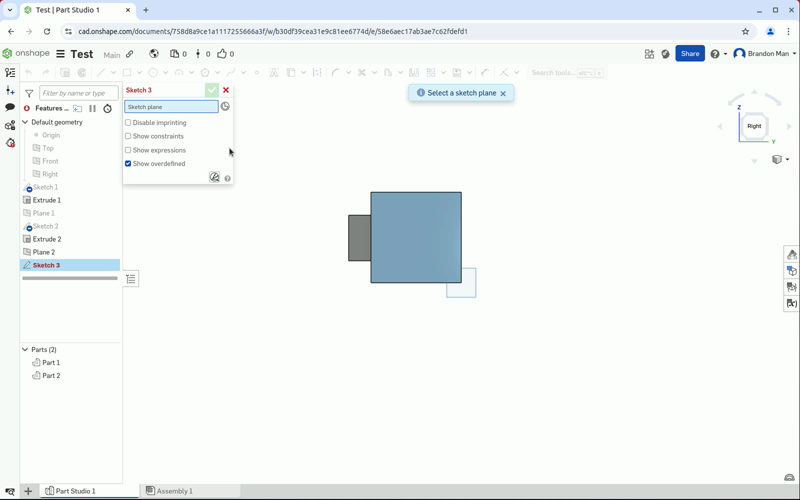
mouse_move(73, 254)
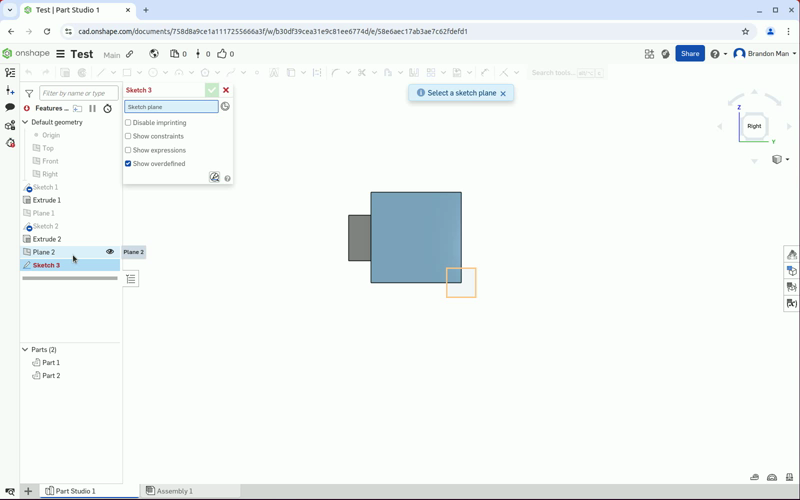
click(73, 254)
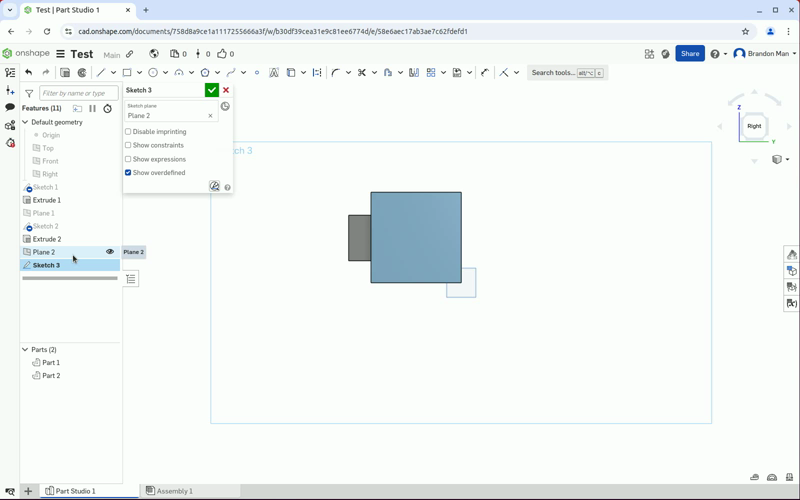
mouse_move(73, 352)
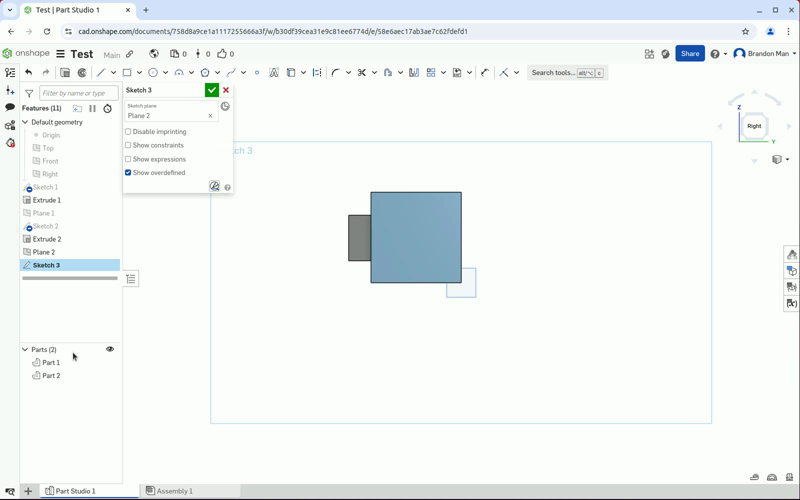
key(y)
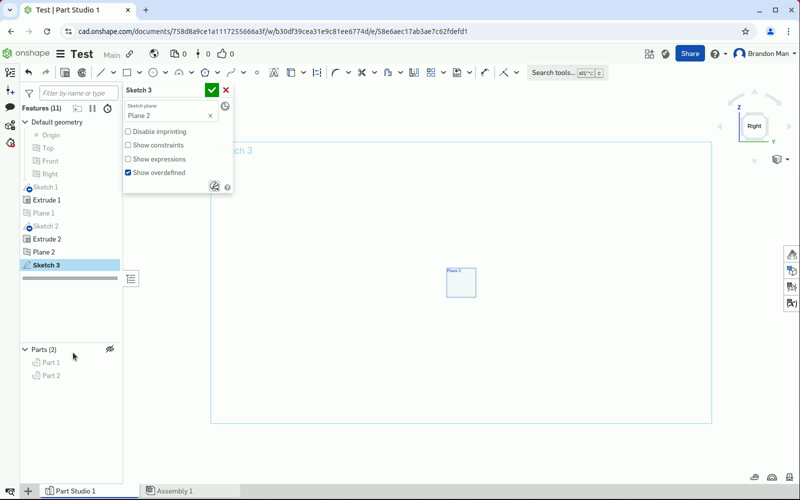
key(c)
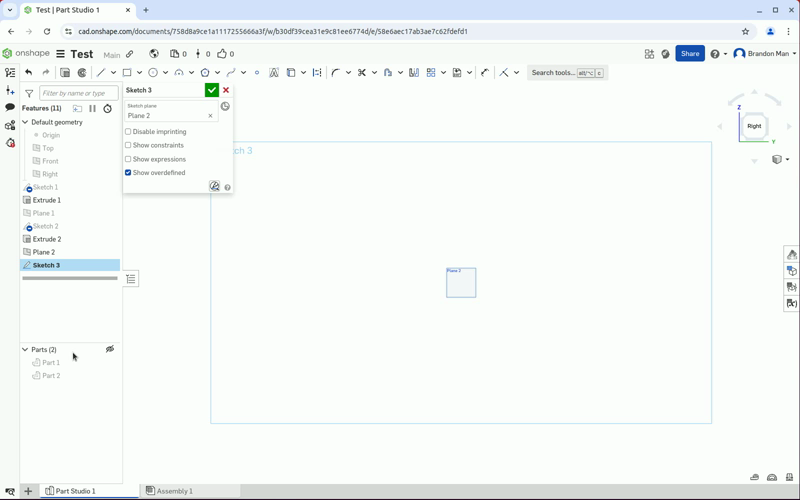
key_down(shift)
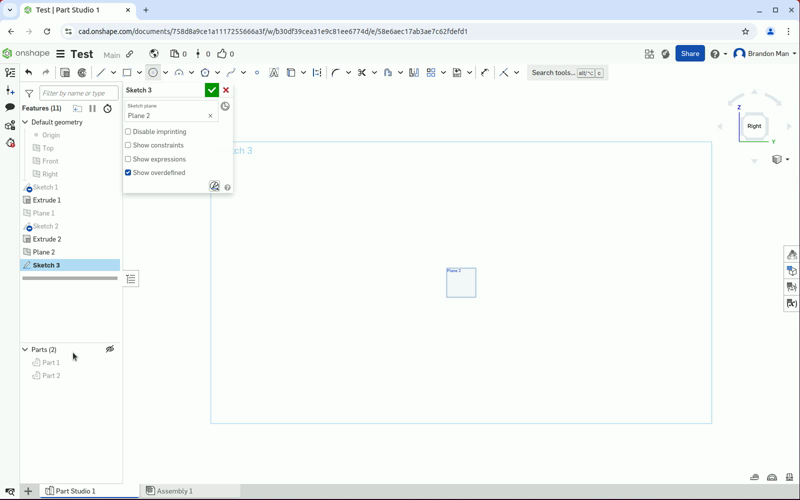
mouse_move(413, 238)
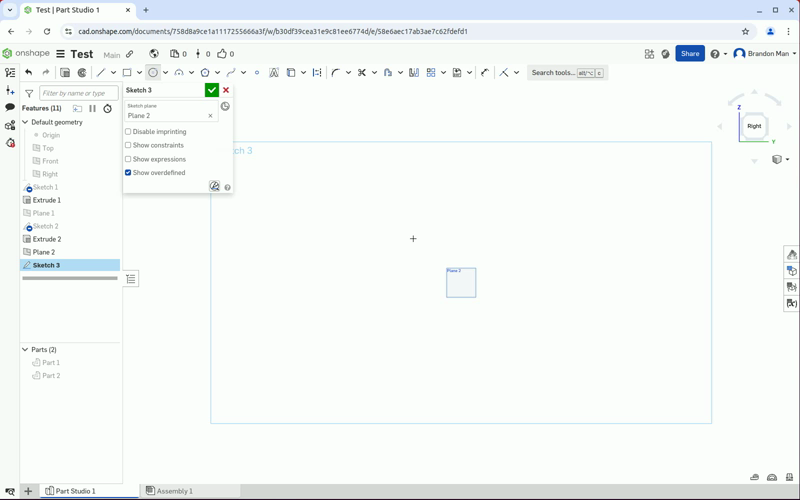
click(413, 238)
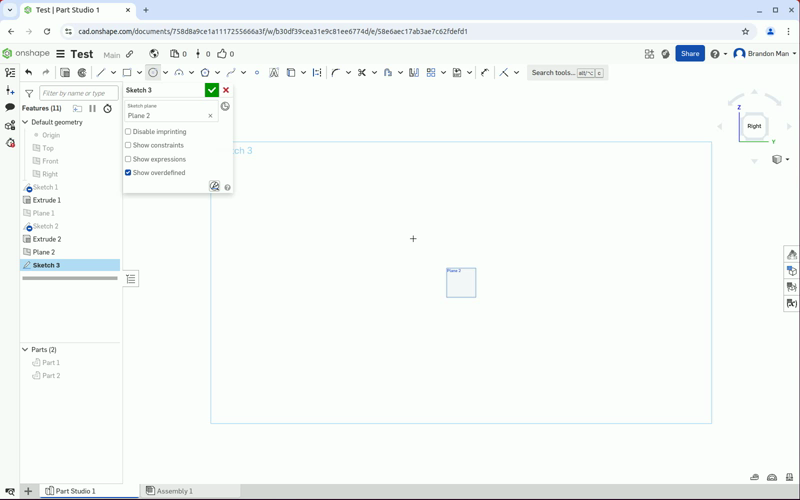
key_up(shift)
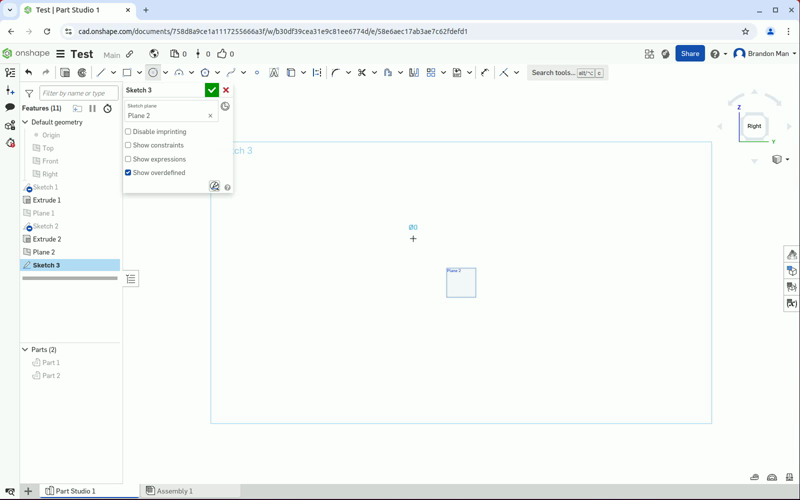
mouse_move(436, 238)
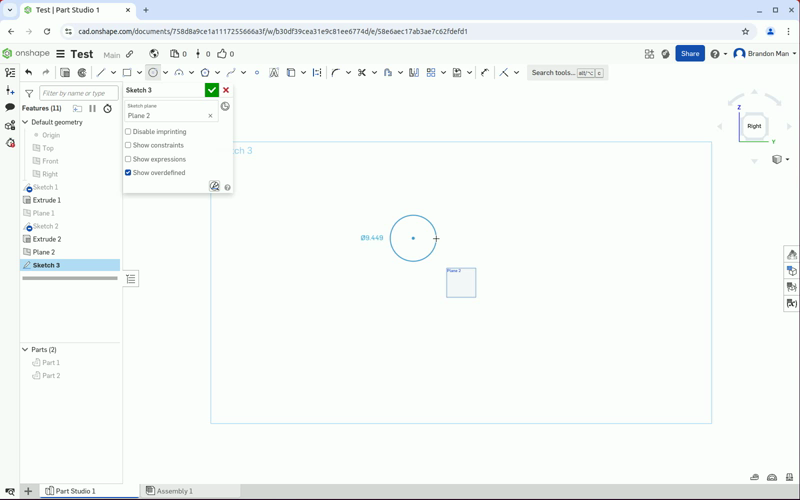
click(436, 238)
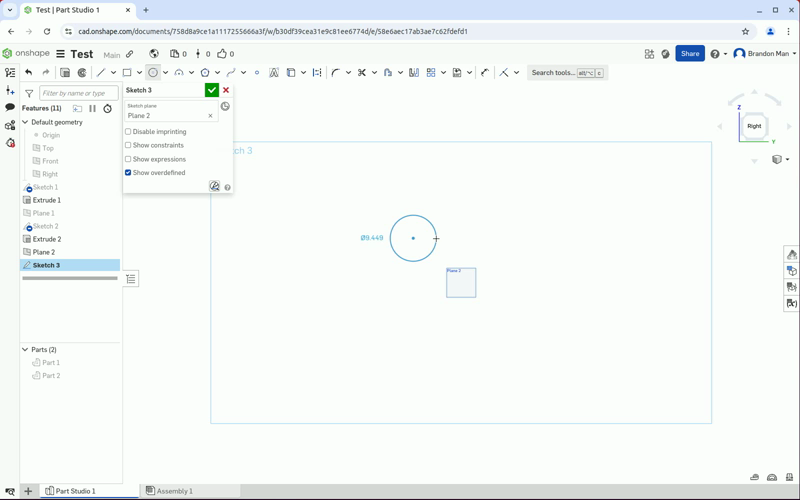
key(esc)
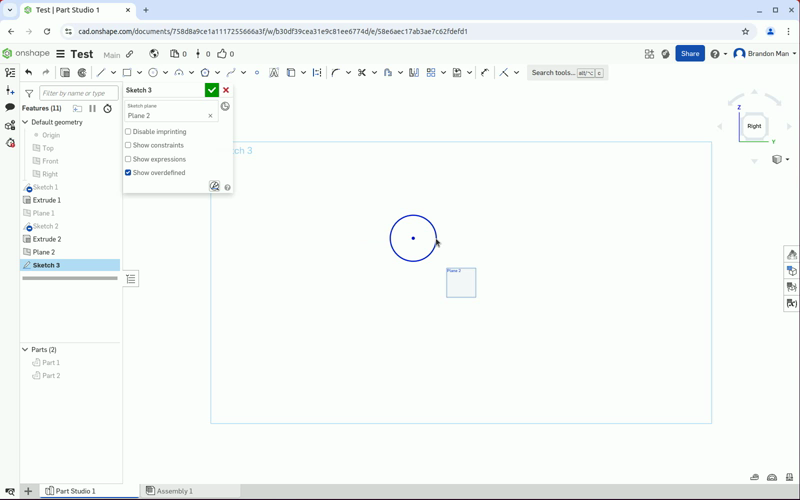
mouse_move(399, 241)
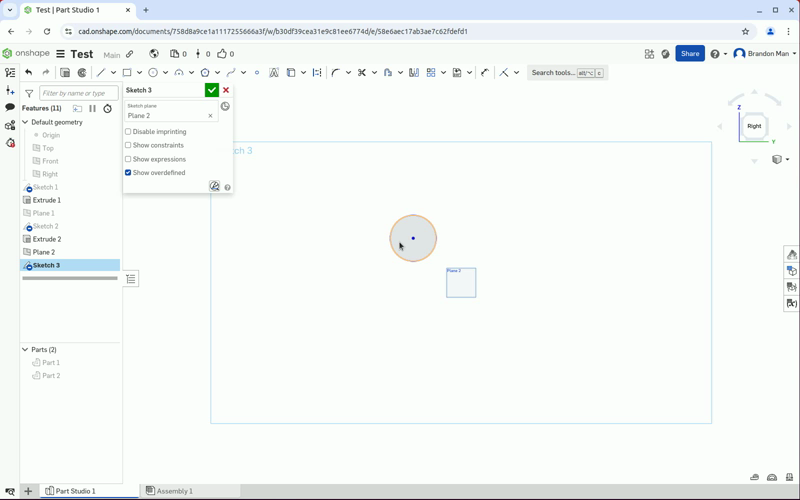
scroll(6)
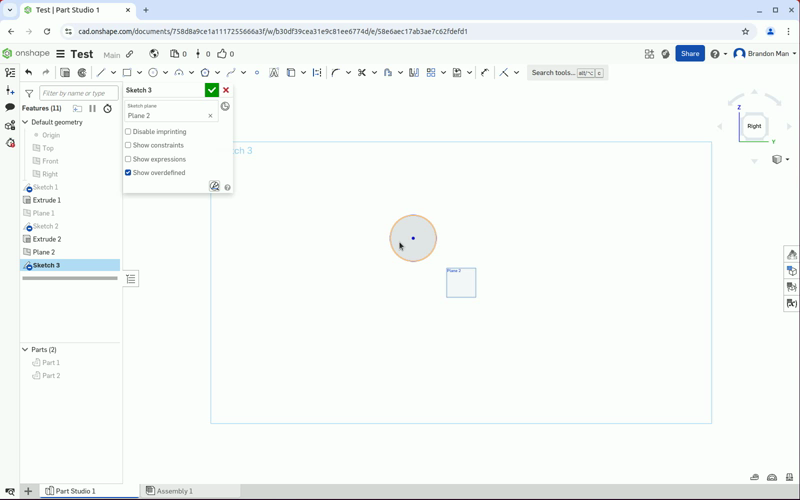
scroll(6)
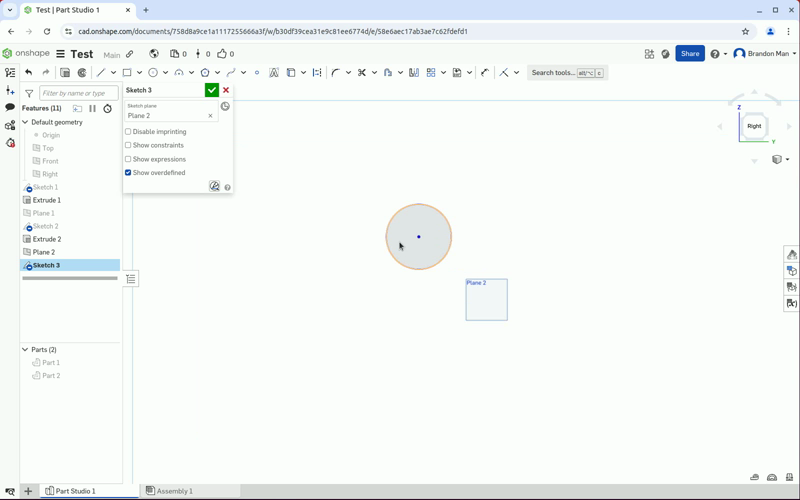
scroll(6)
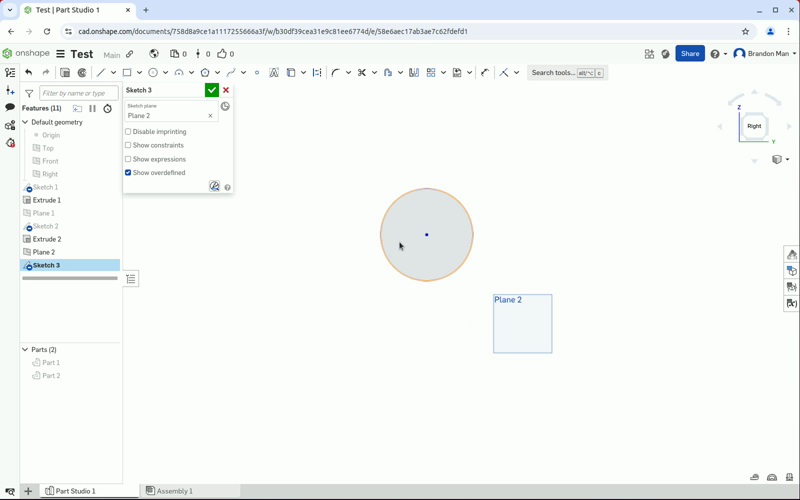
scroll(6)
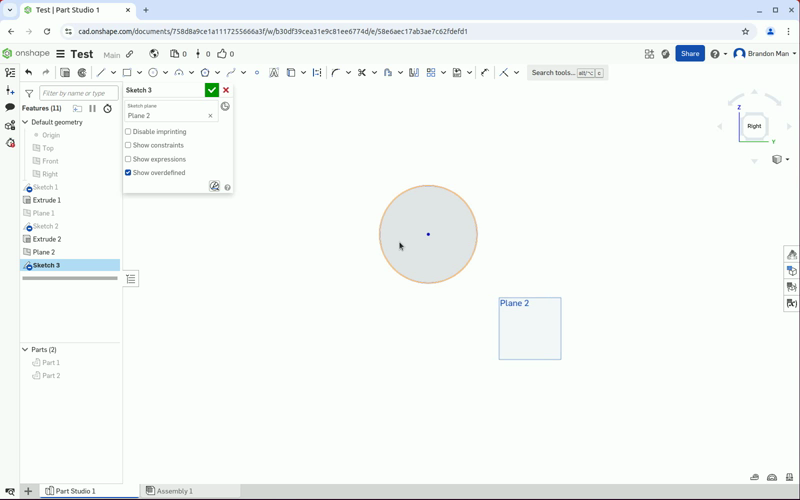
scroll(6)
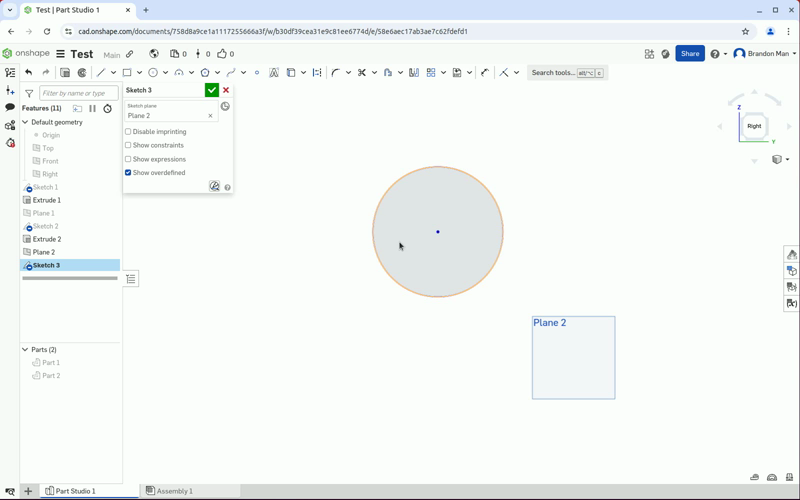
scroll(6)
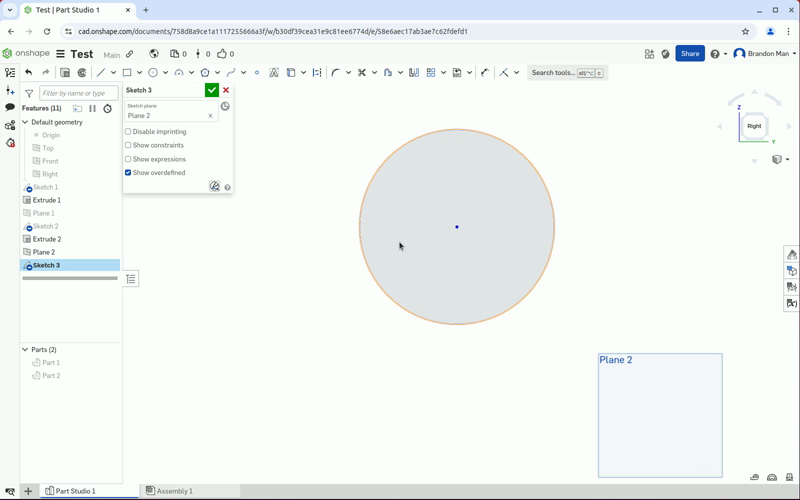
scroll(6)
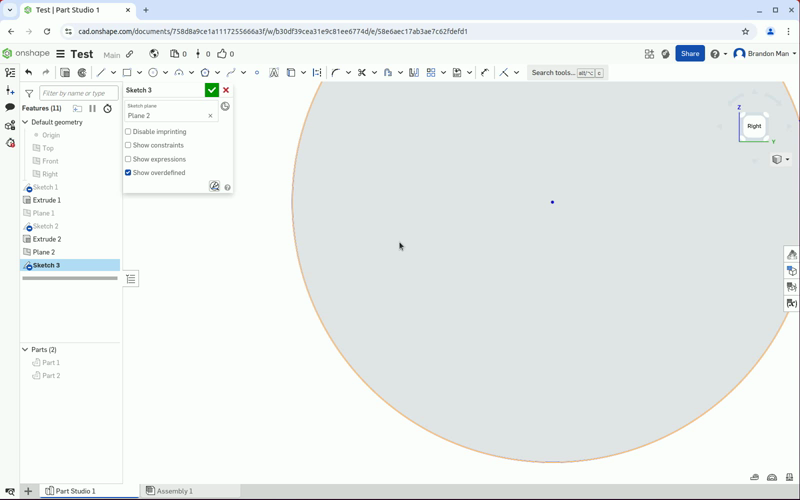
click(399, 241)
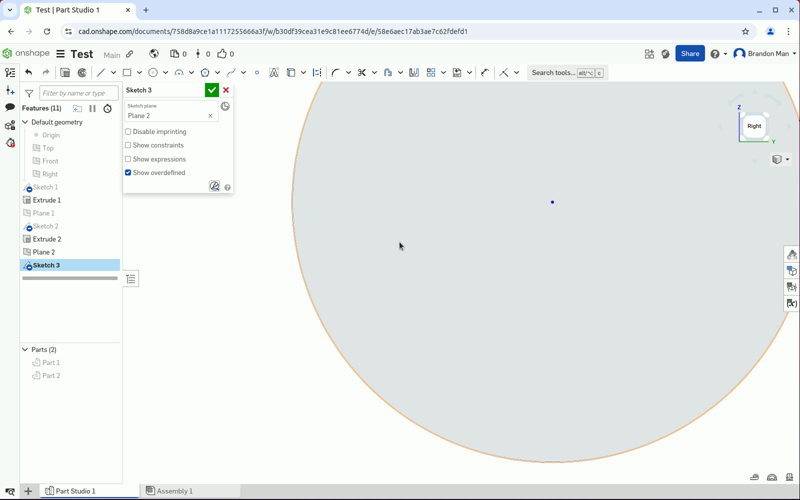
scroll(-6)
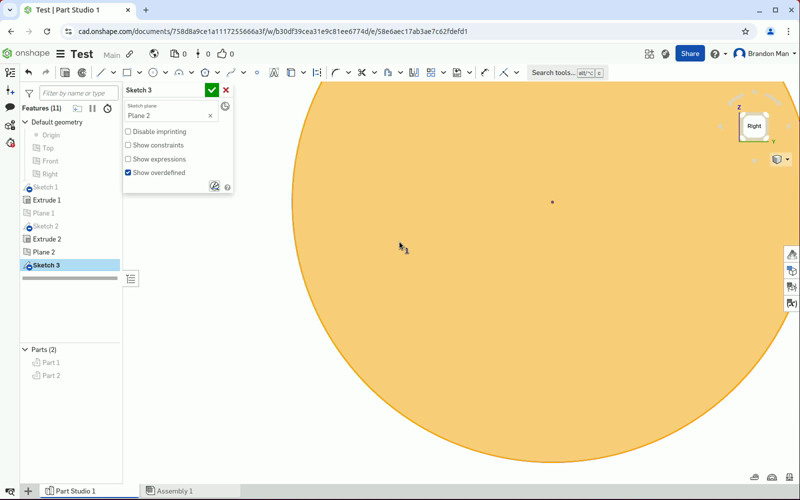
scroll(-6)
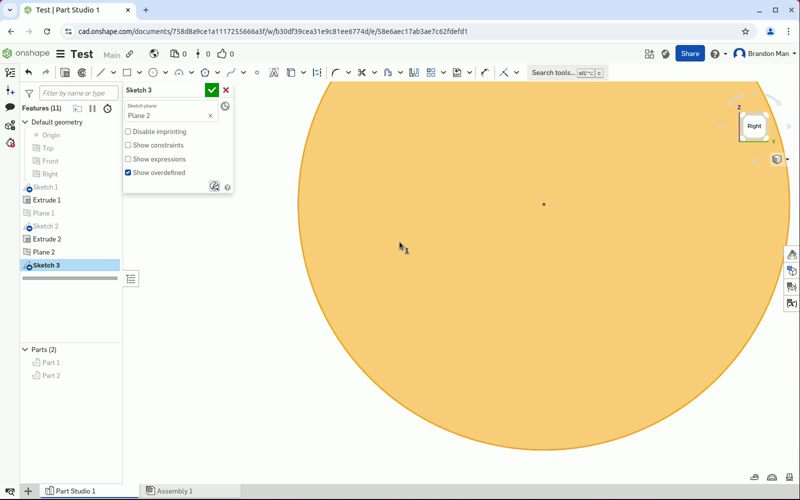
scroll(-6)
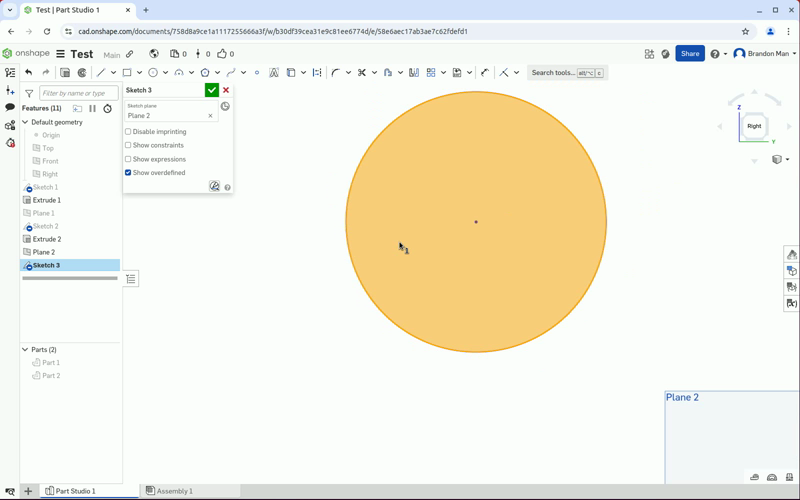
scroll(-6)
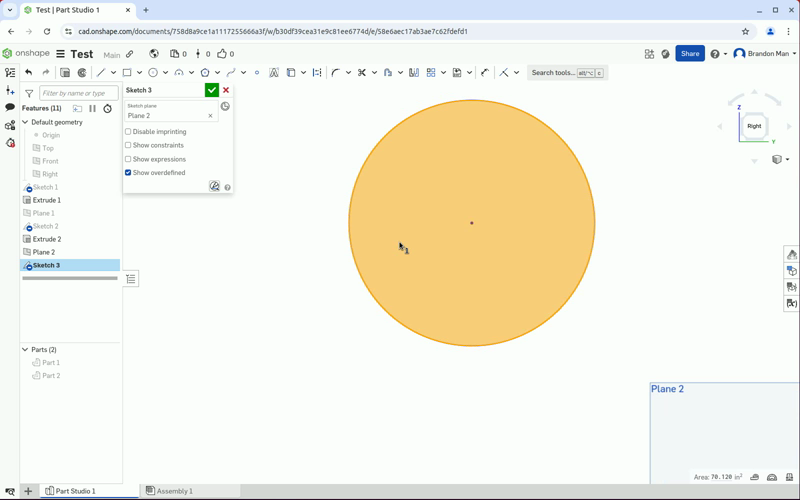
scroll(-6)
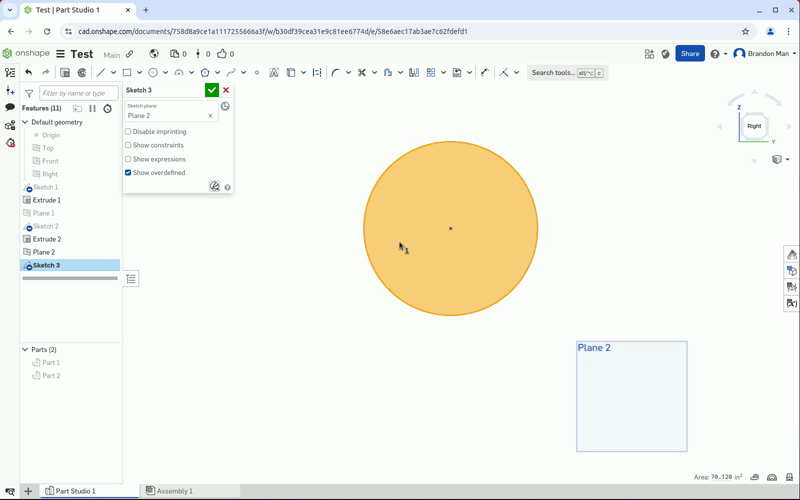
scroll(-6)
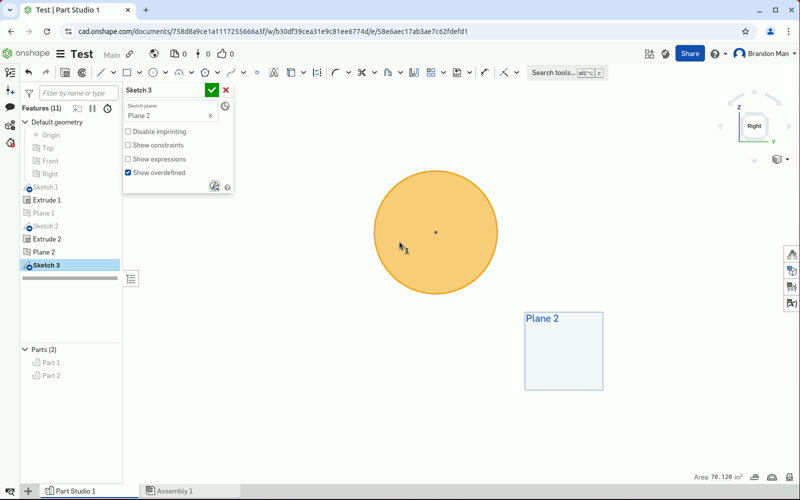
scroll(-6)
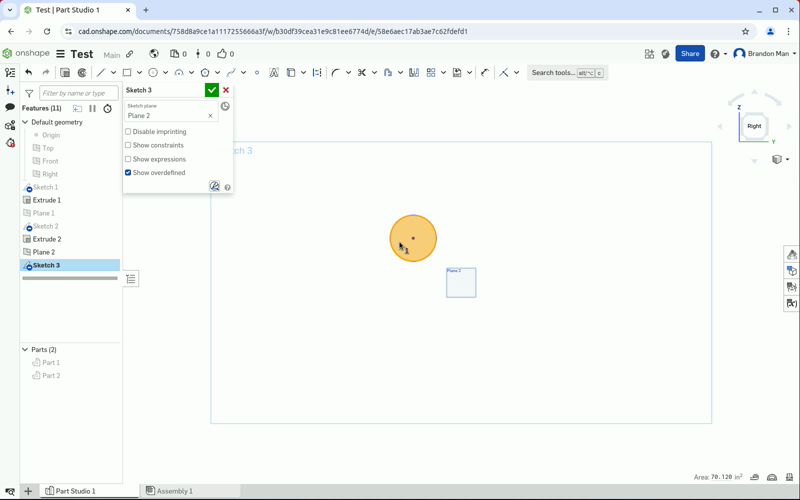
mouse_move(73, 352)
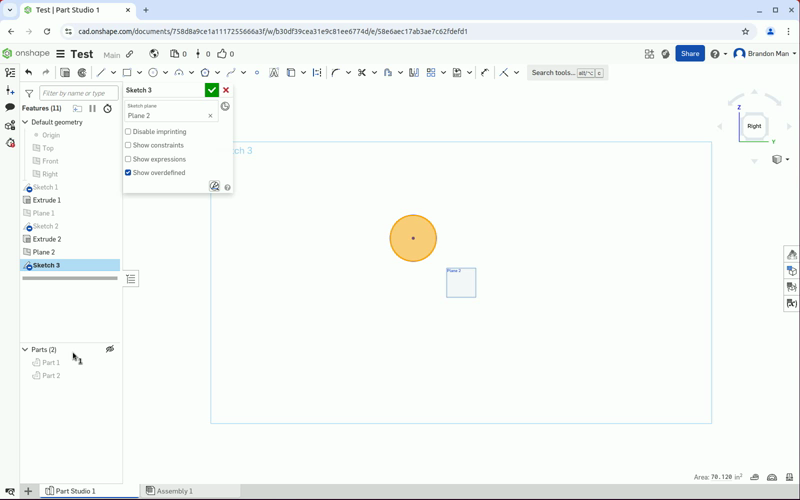
key(shift+y)
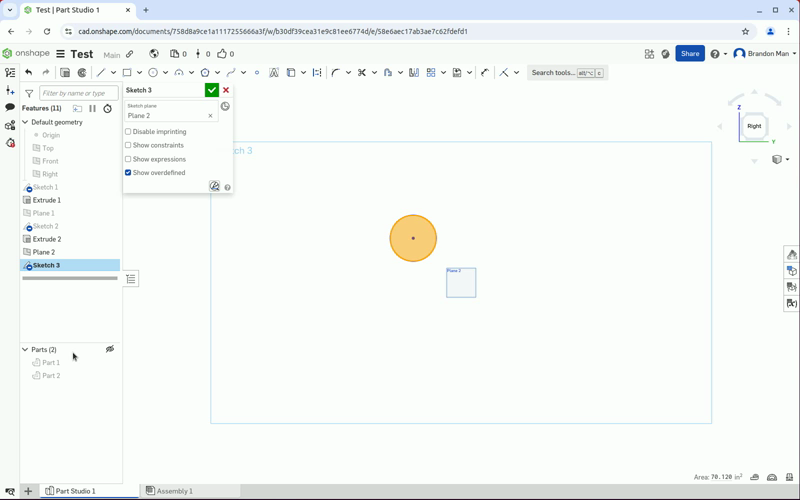
key(shift+e)
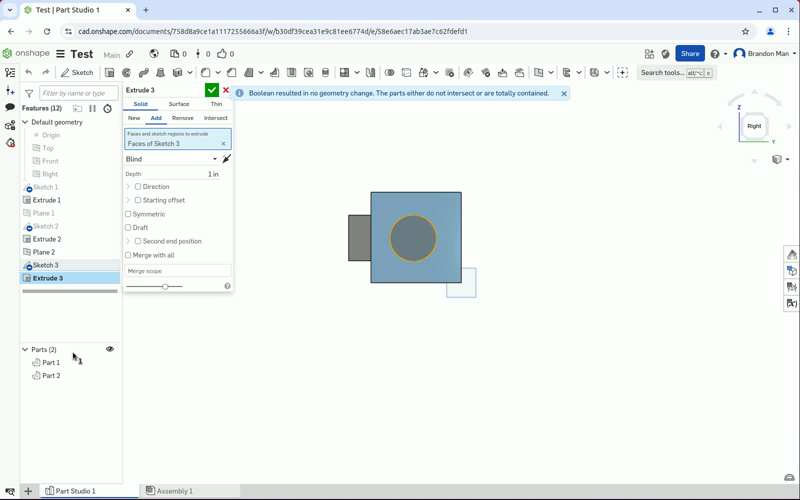
mouse_move(143, 106)
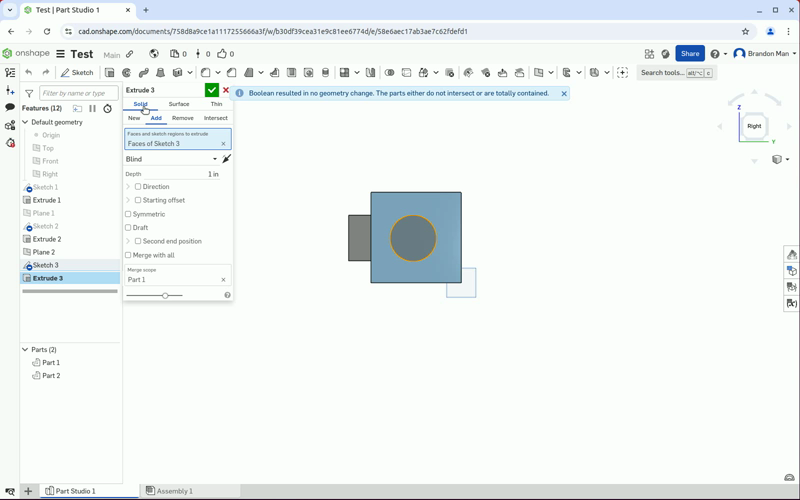
click(143, 106)
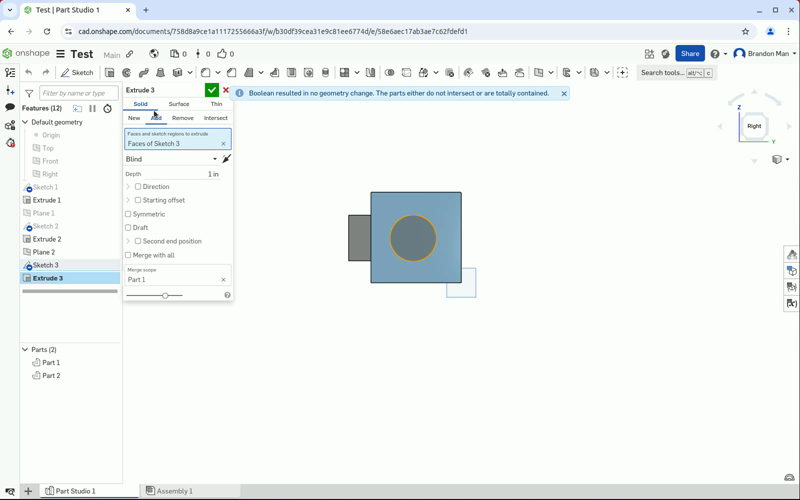
mouse_move(186, 120)
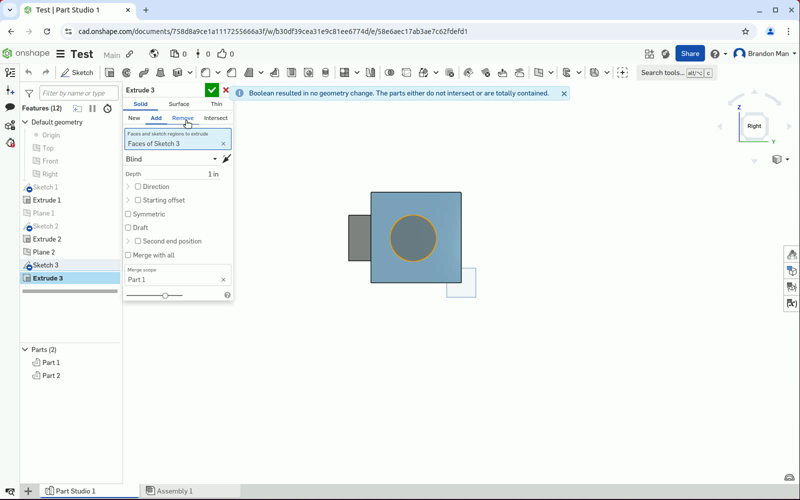
click(186, 120)
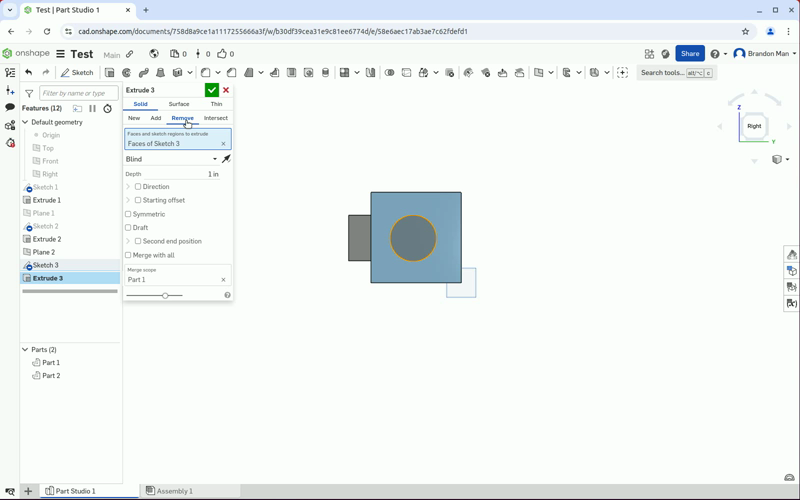
key(tab, 4)
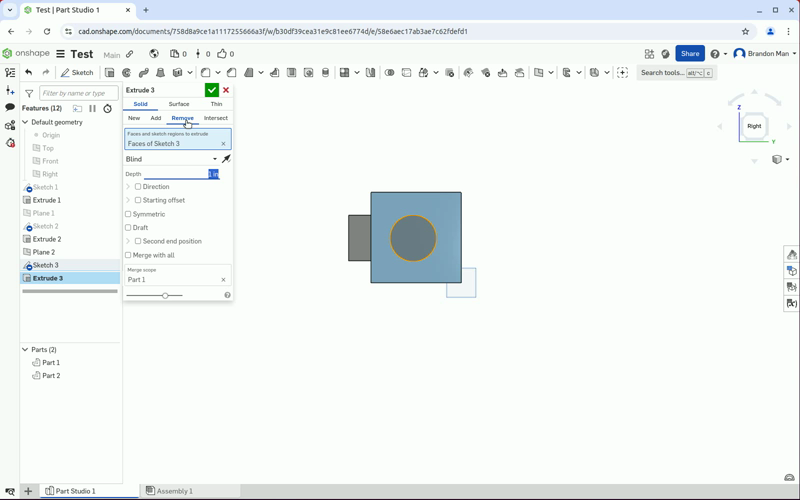
text(18.535)
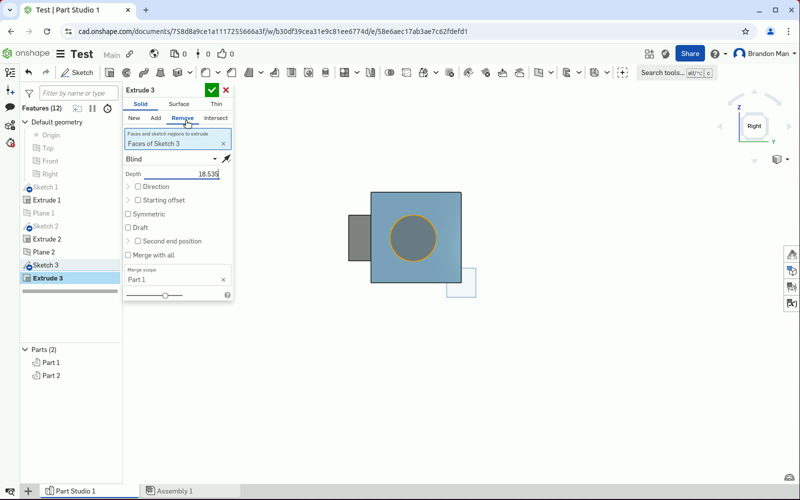
key(tab, 6)
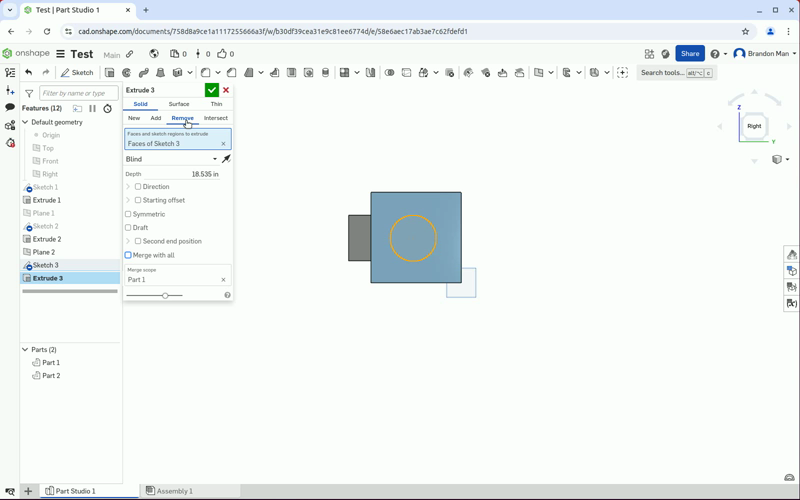
key(space)
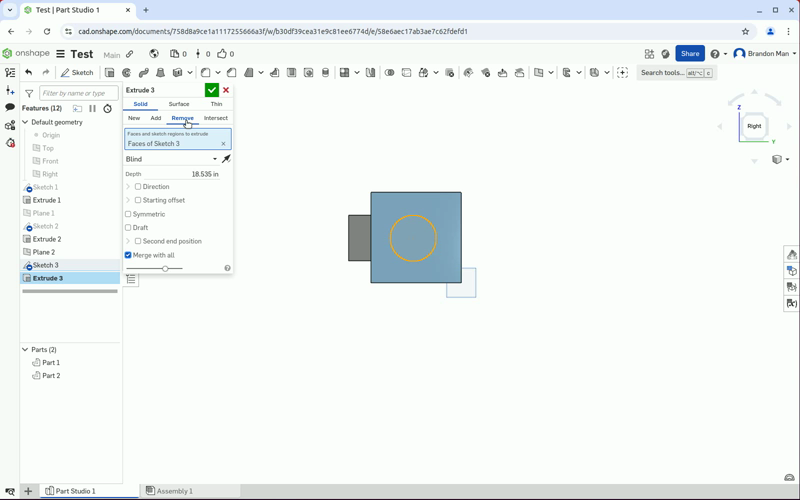
key(enter)
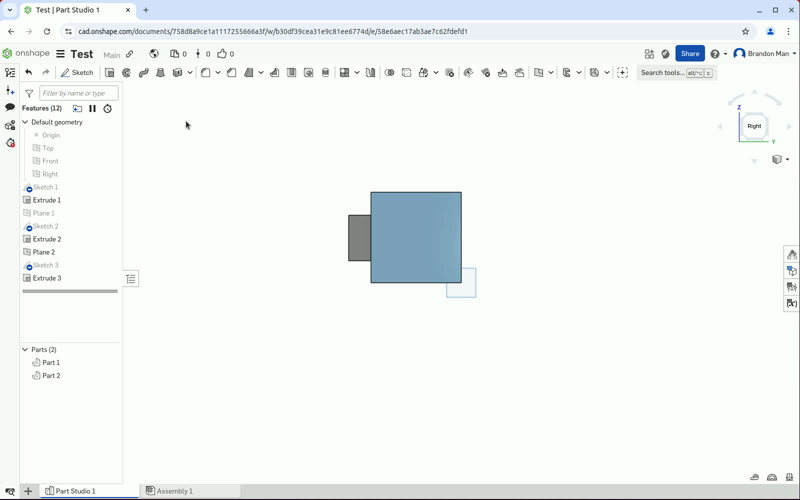
key(shift+h)
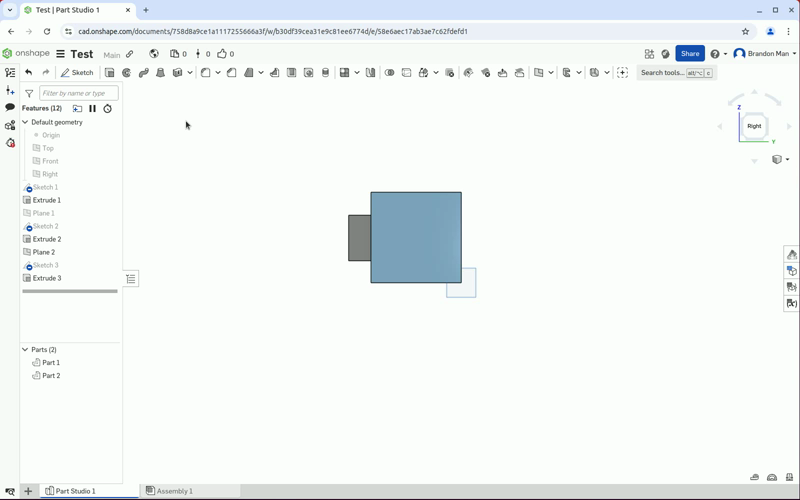
key(shift+h)
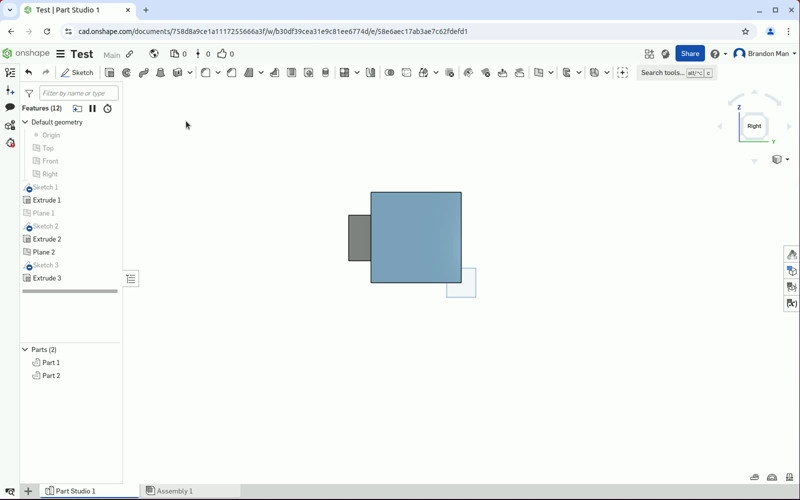
mouse_move(73, 189)
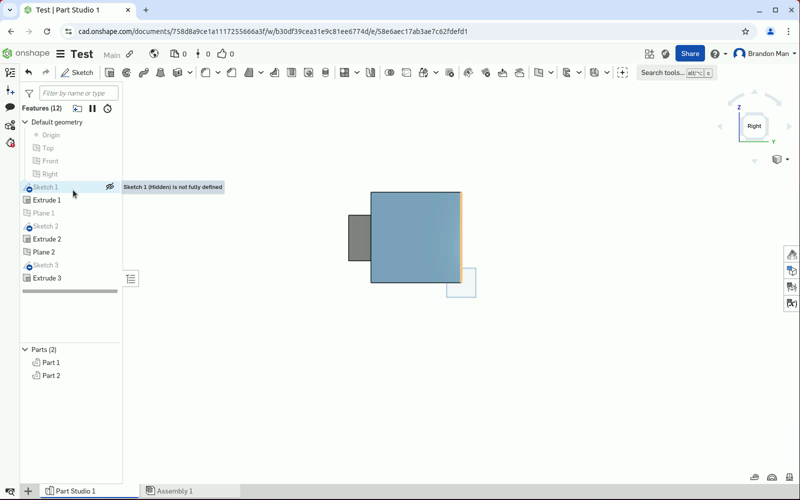
click(73, 189)
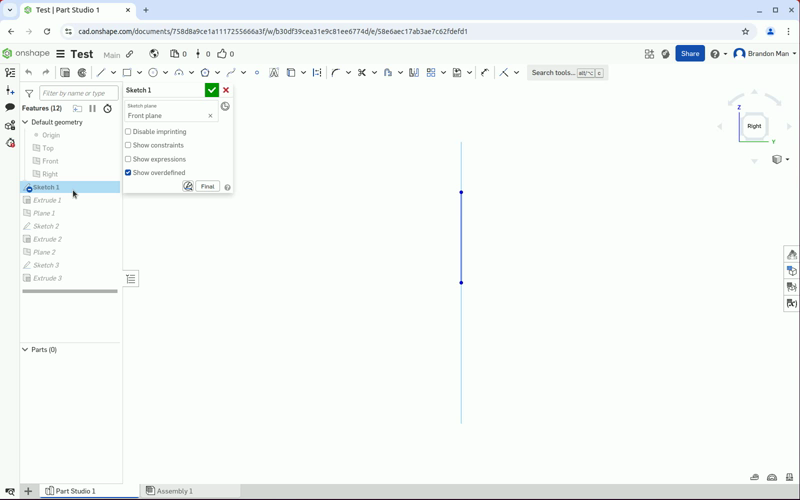
mouse_move(229, 92)
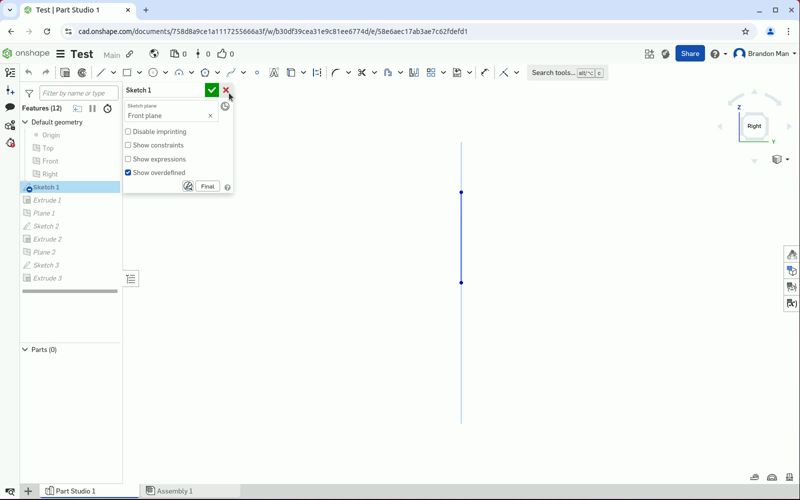
click(229, 92)
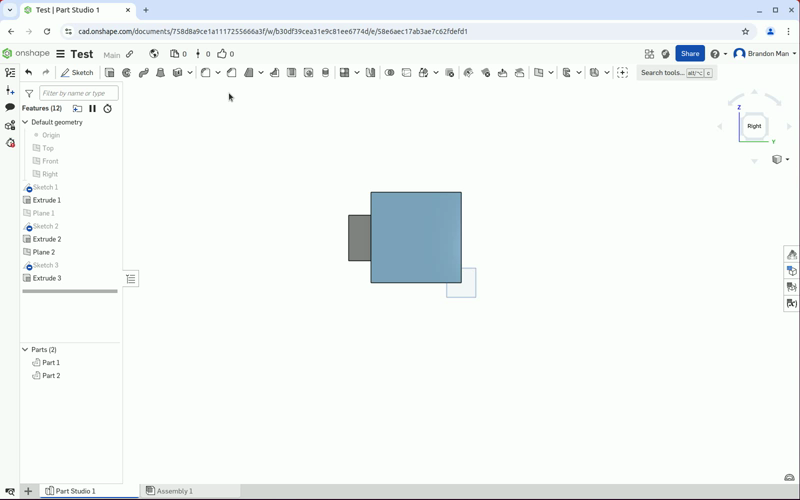
mouse_move(73, 352)
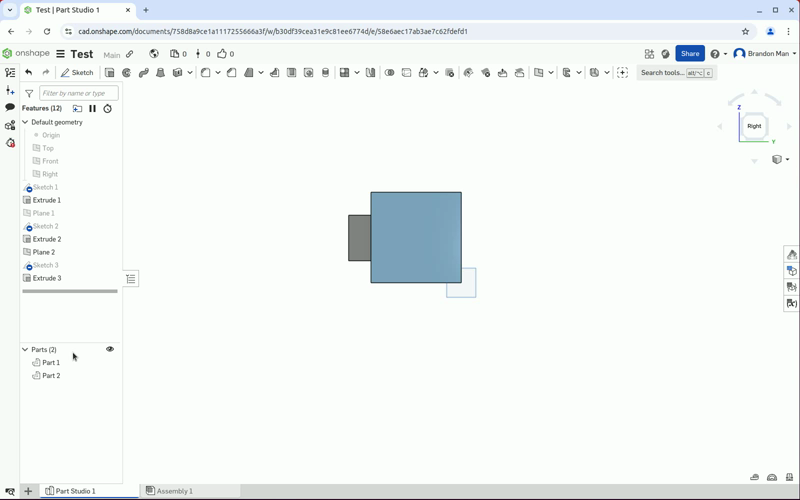
key(y)
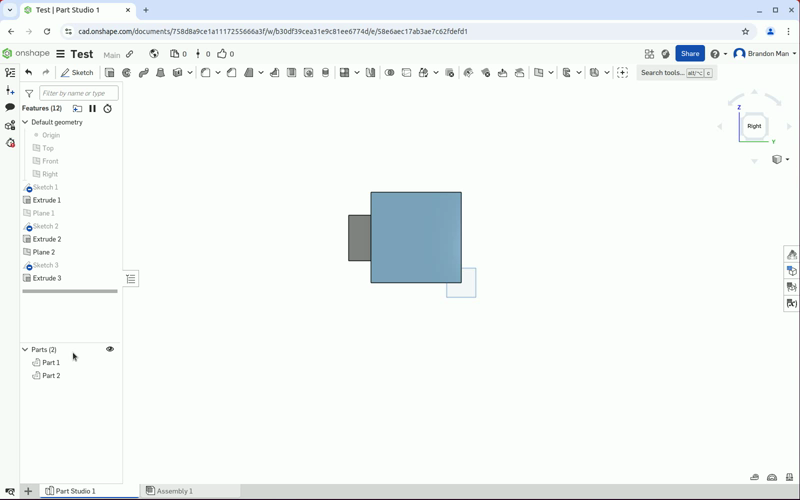
key(shift+p)
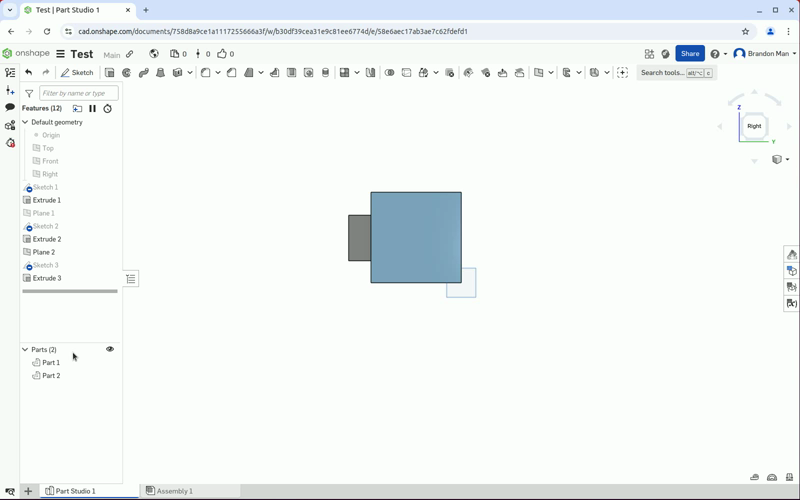
key(space)
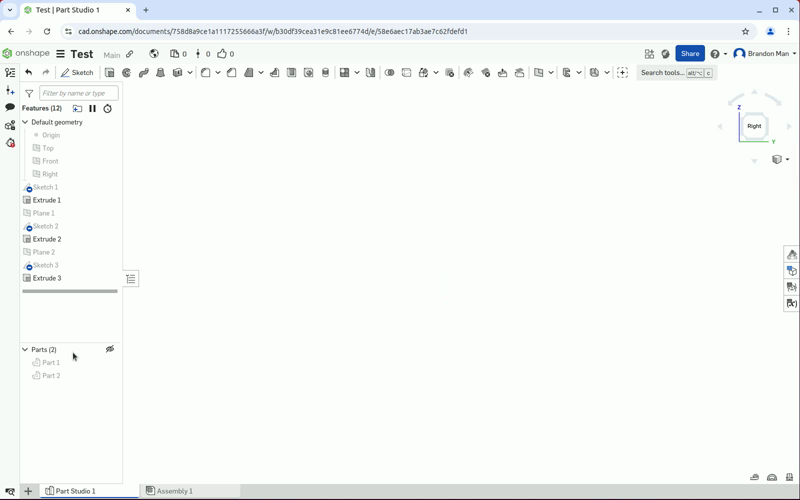
key_down(shift)
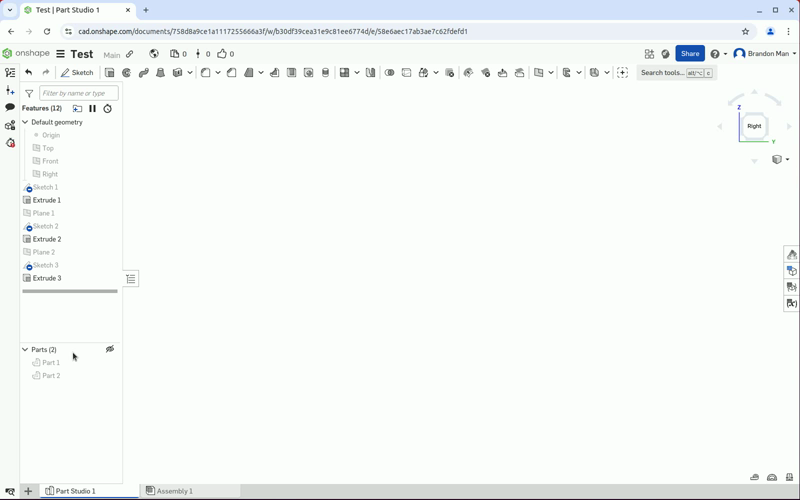
key(right)
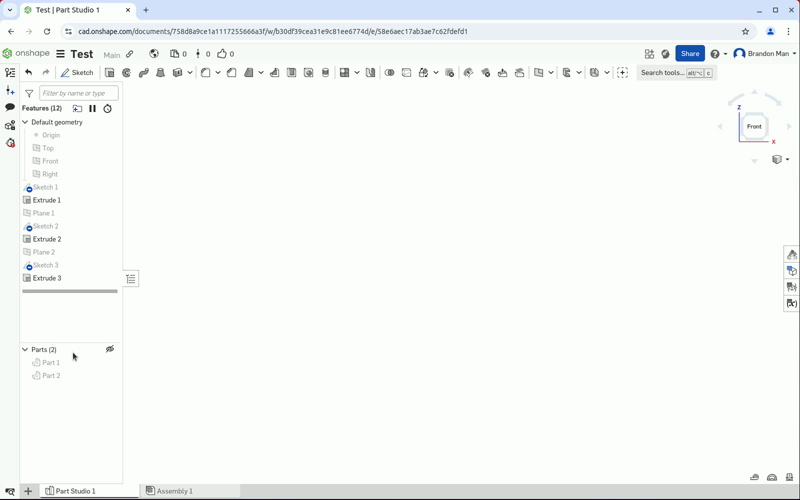
key_up(shift)
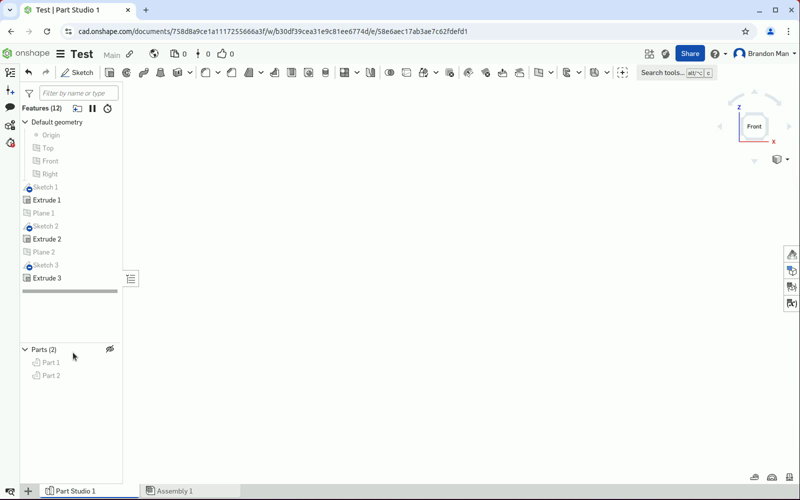
key(space)
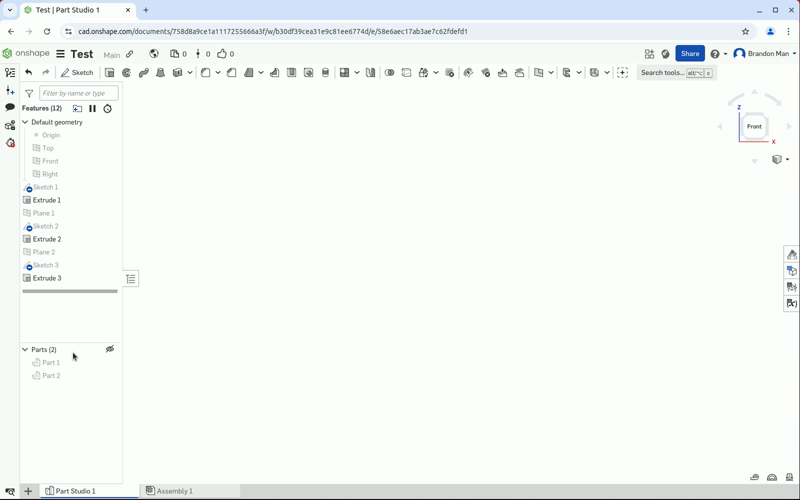
key_down(shift)
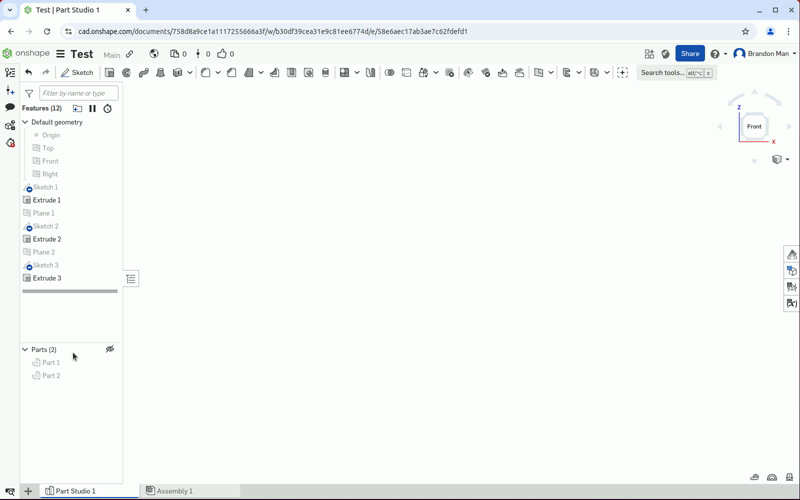
key(down)
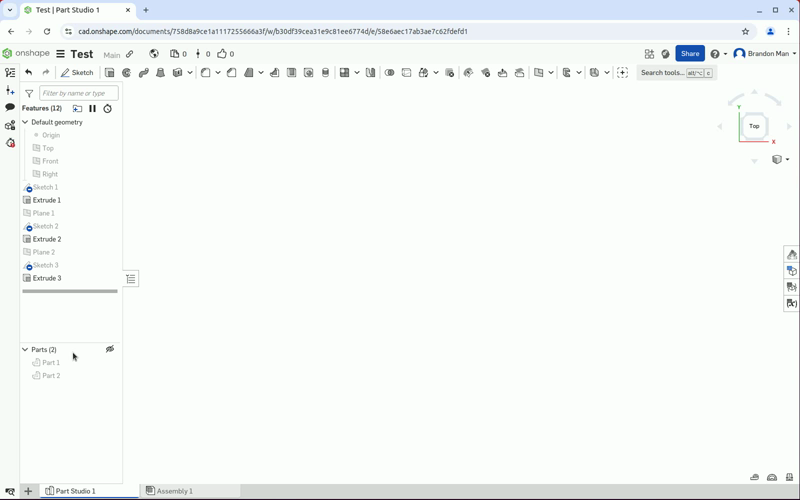
key_up(shift)
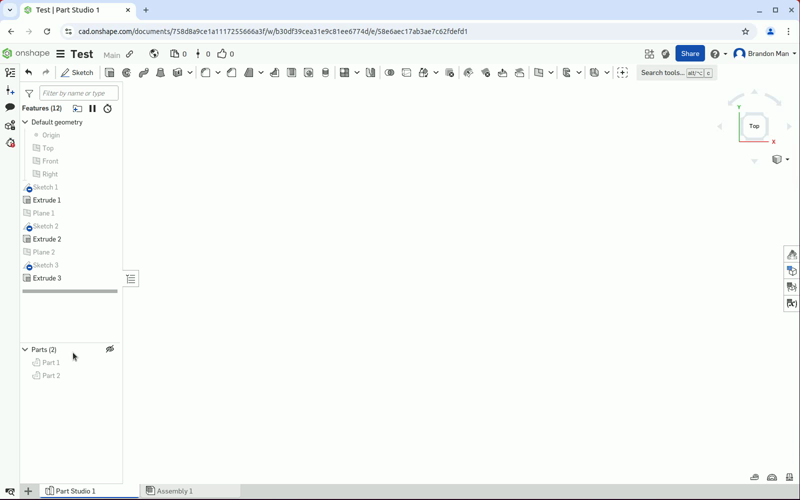
mouse_move(73, 352)
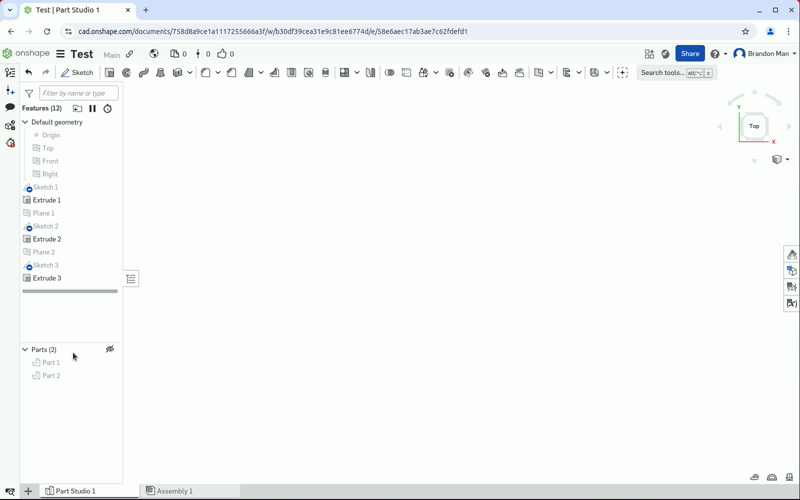
key(shift+y)
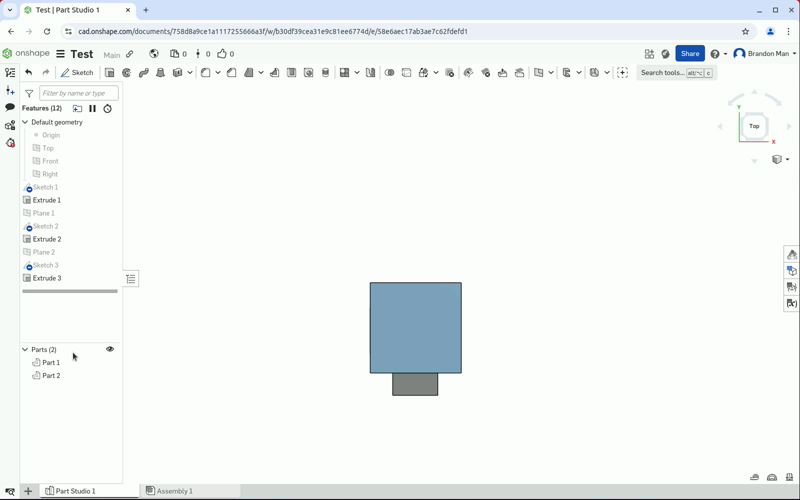
mouse_move(541, 75)
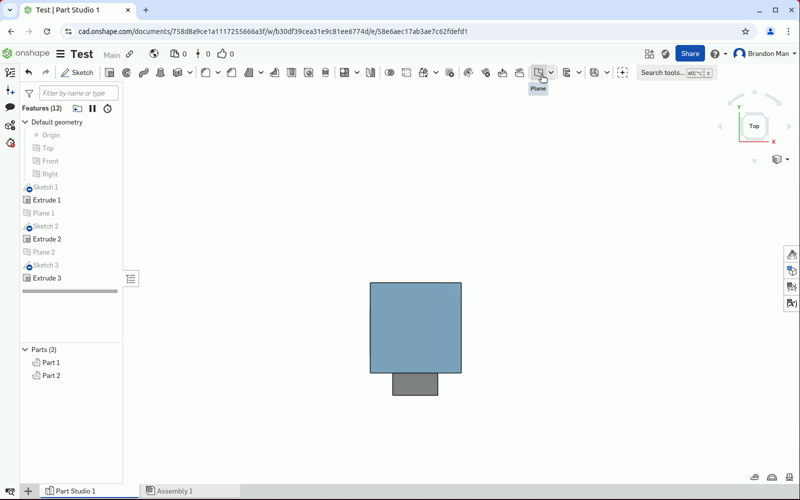
click(541, 75)
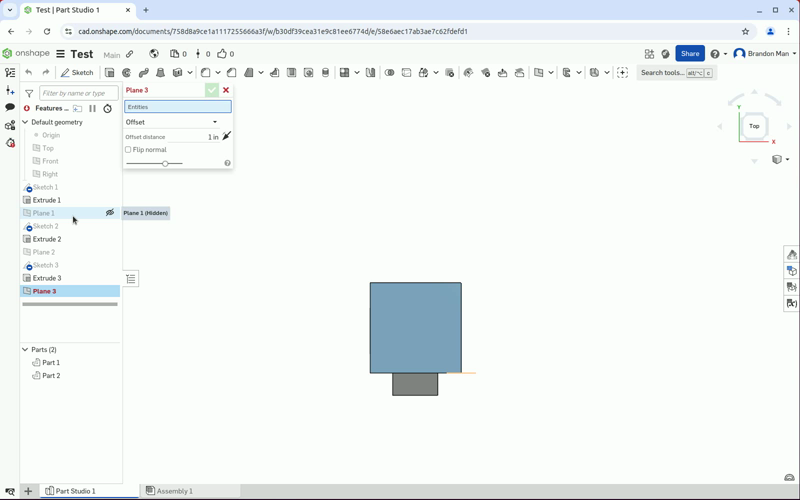
scroll(3)
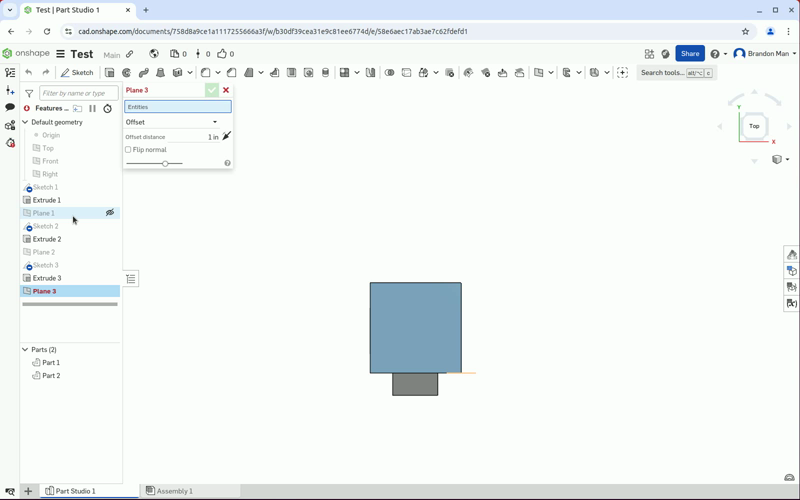
mouse_move(73, 150)
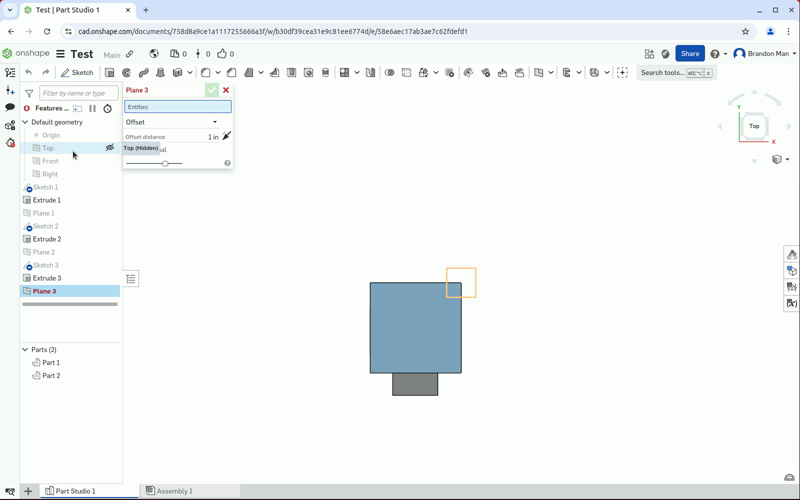
click(73, 150)
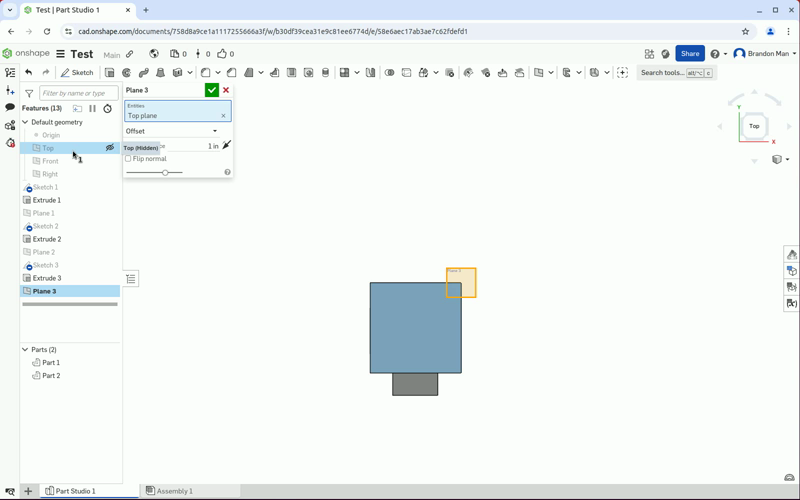
key(tab, 2)
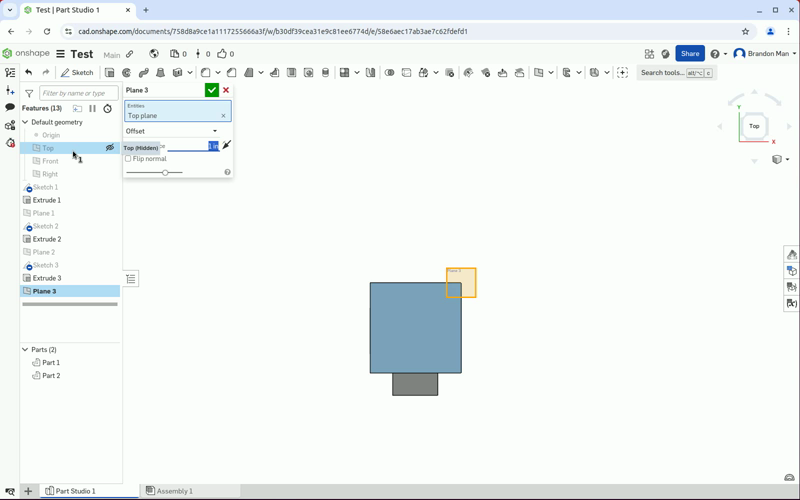
text(18.548)
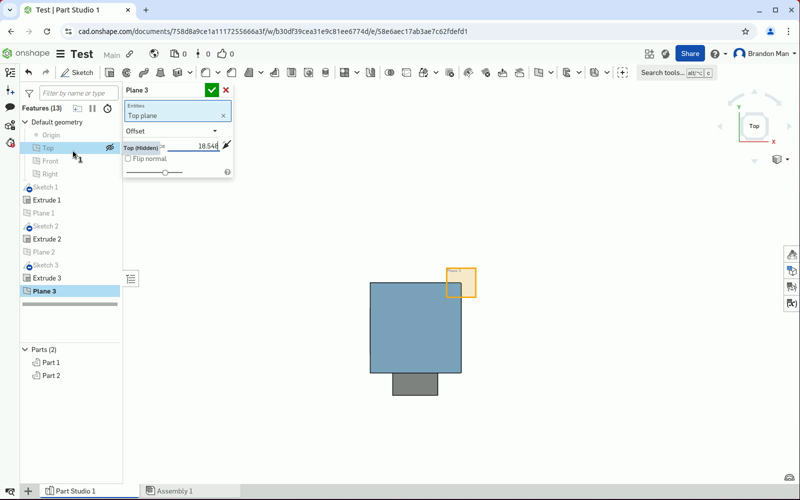
key(enter, 2)
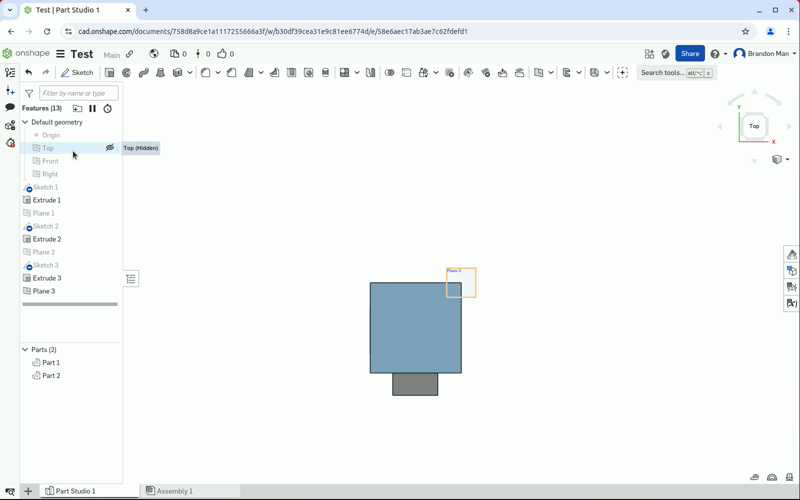
key(shift+s)
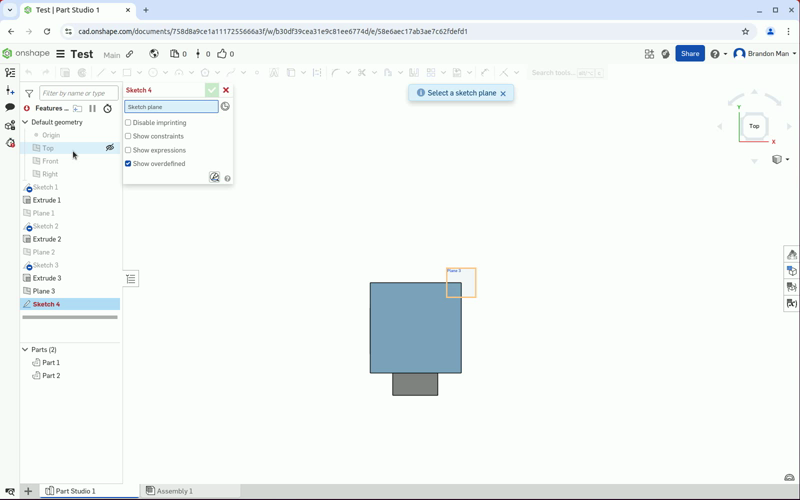
mouse_move(73, 293)
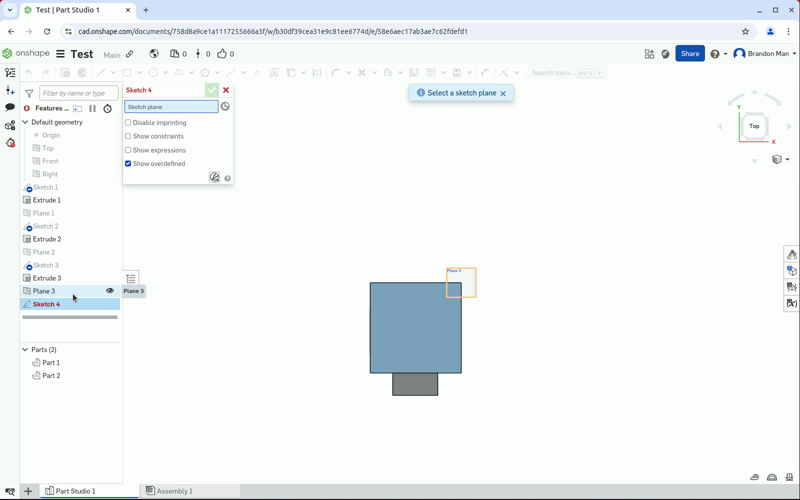
click(73, 293)
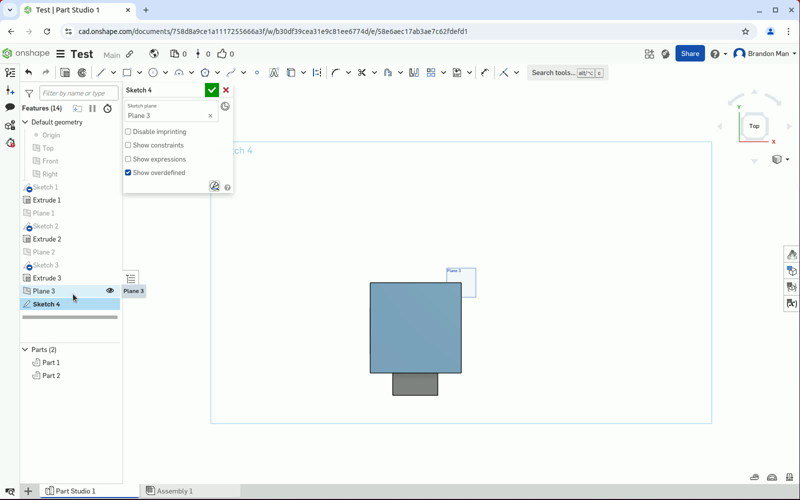
mouse_move(73, 352)
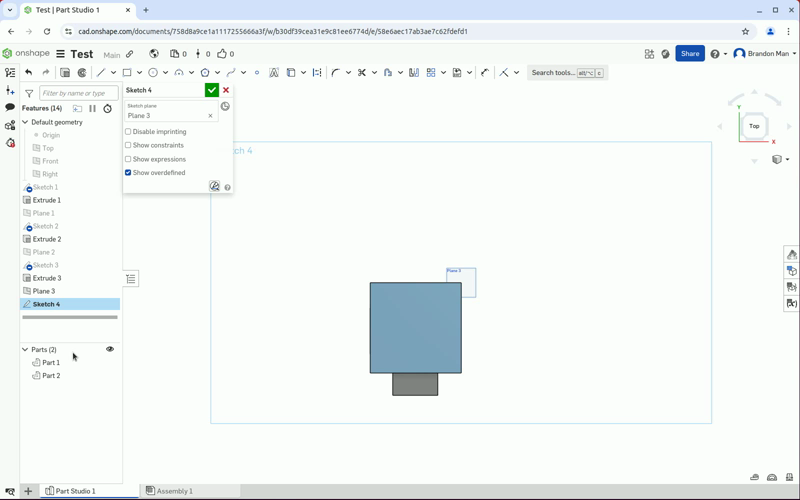
key(y)
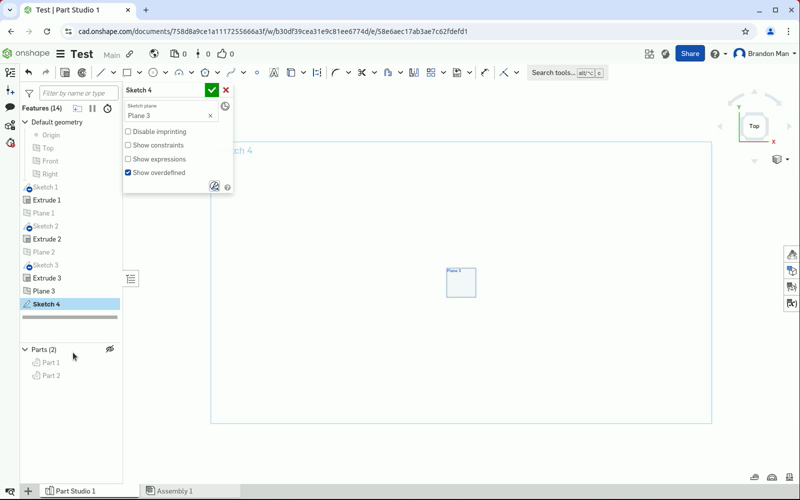
key(c)
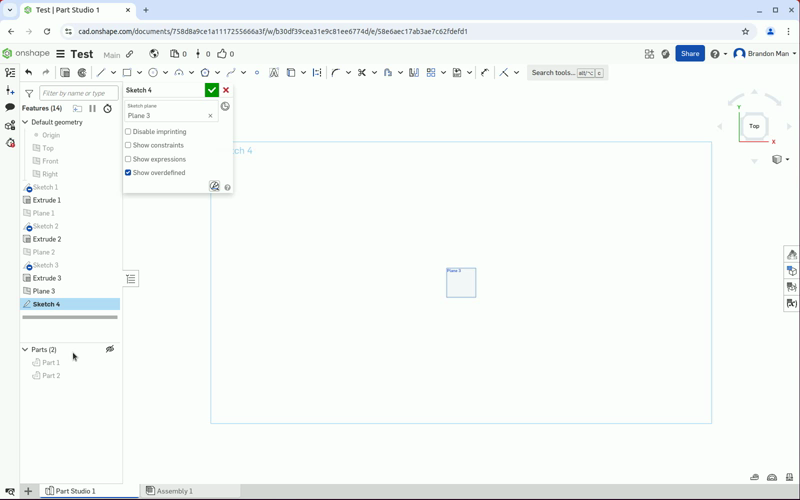
key_down(shift)
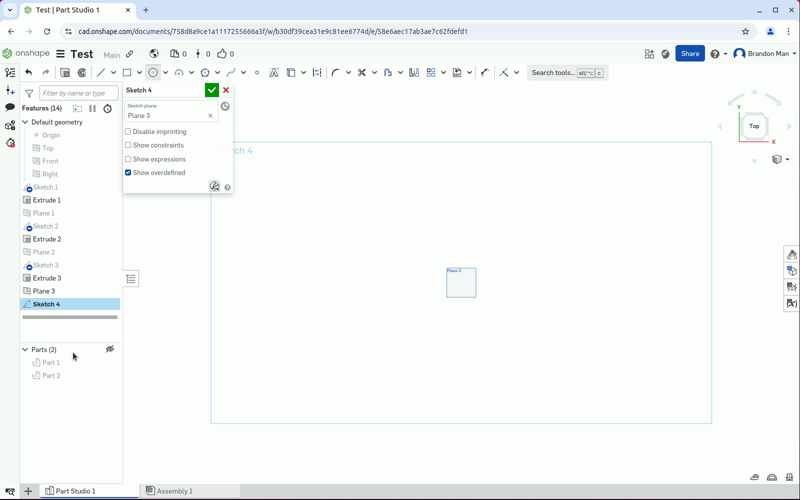
mouse_move(410, 324)
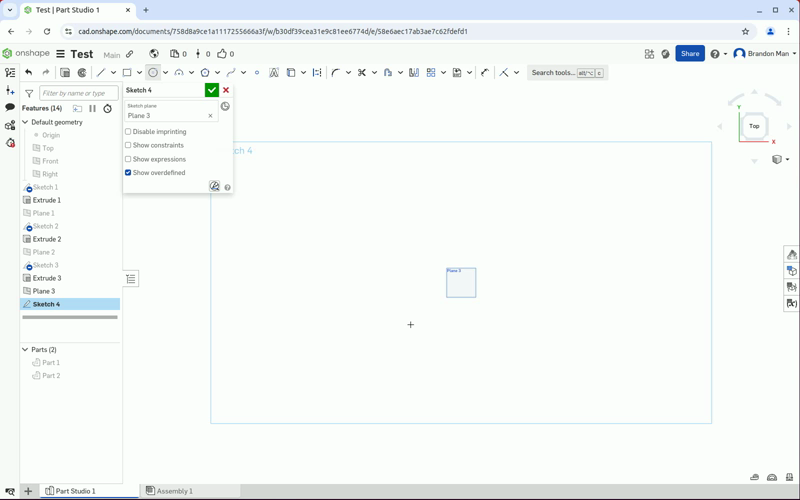
click(410, 324)
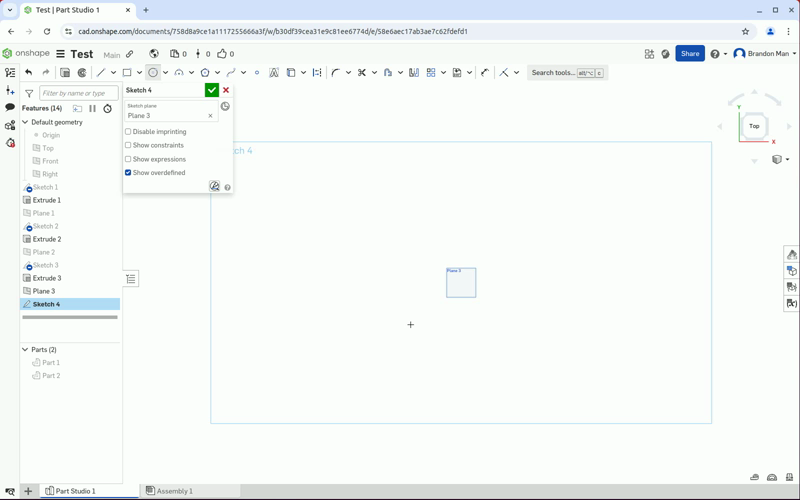
key_up(shift)
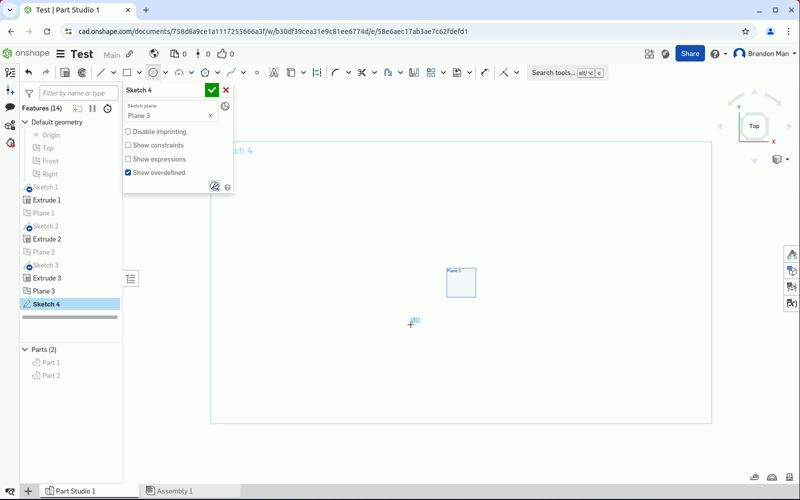
mouse_move(433, 324)
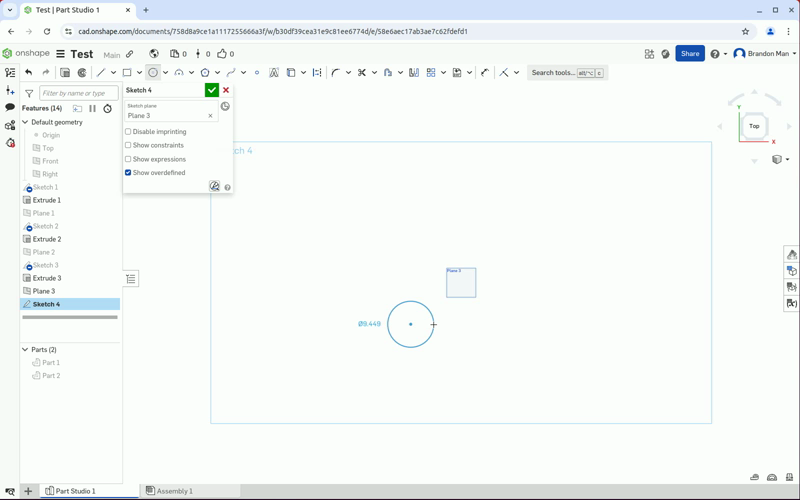
click(433, 324)
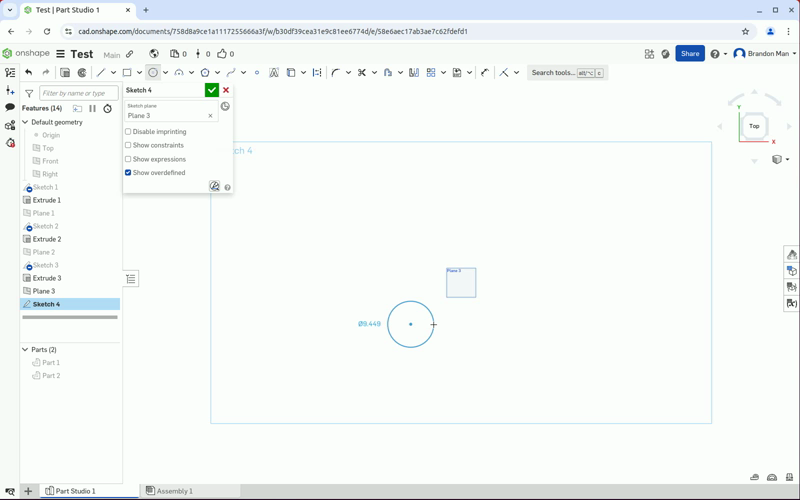
key(esc)
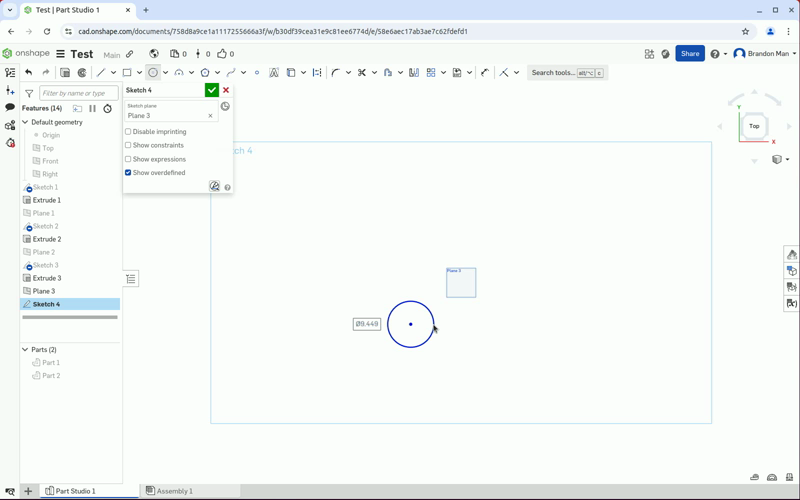
mouse_move(392, 325)
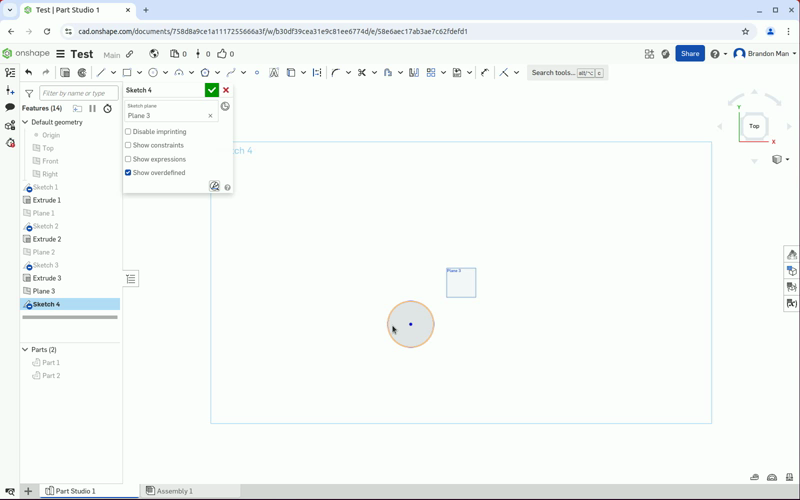
scroll(6)
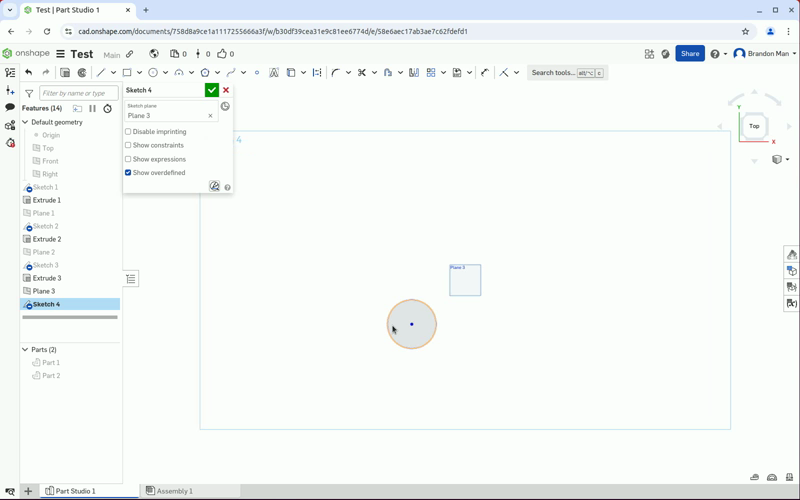
scroll(6)
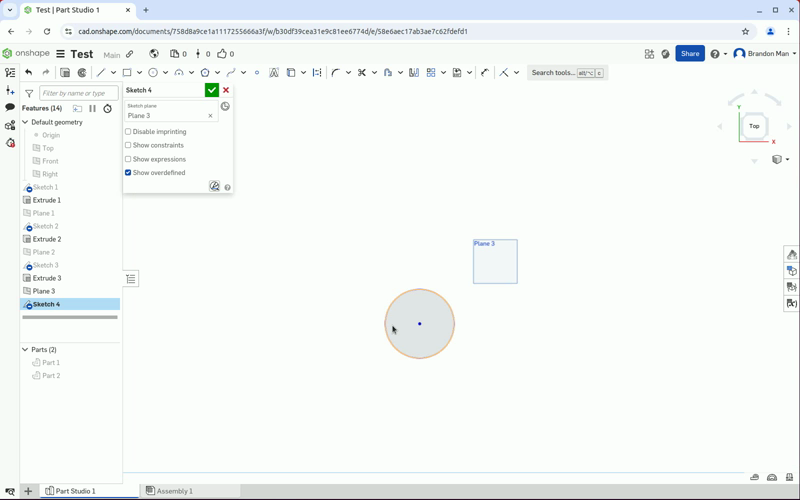
scroll(6)
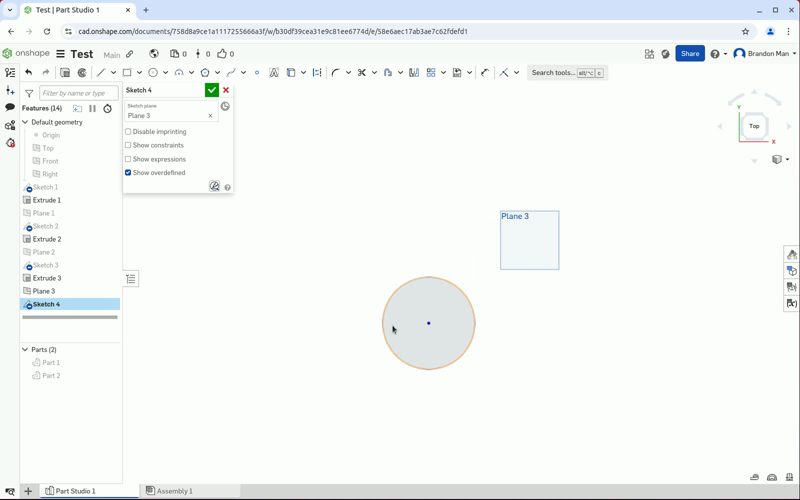
scroll(6)
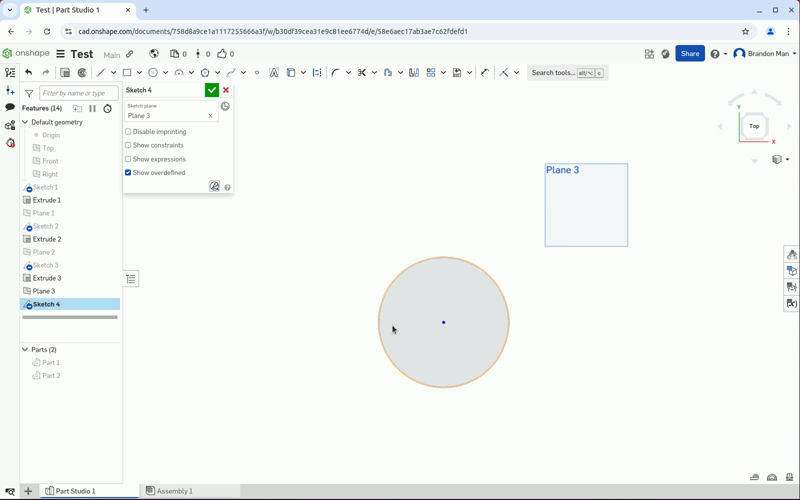
scroll(6)
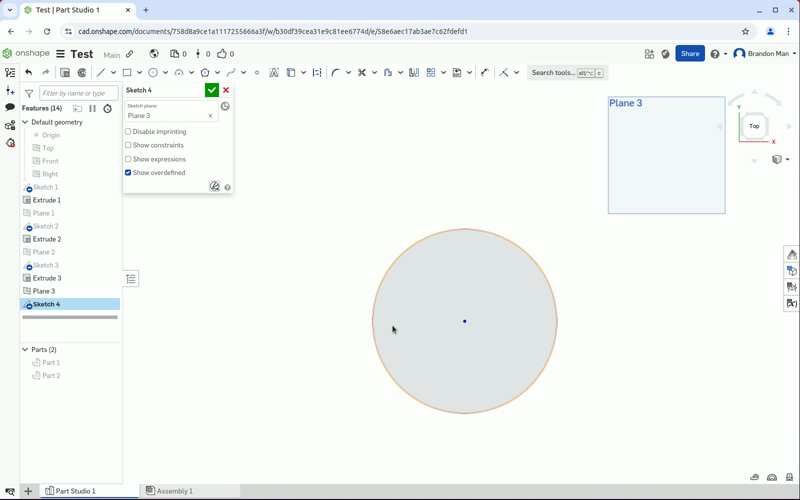
scroll(6)
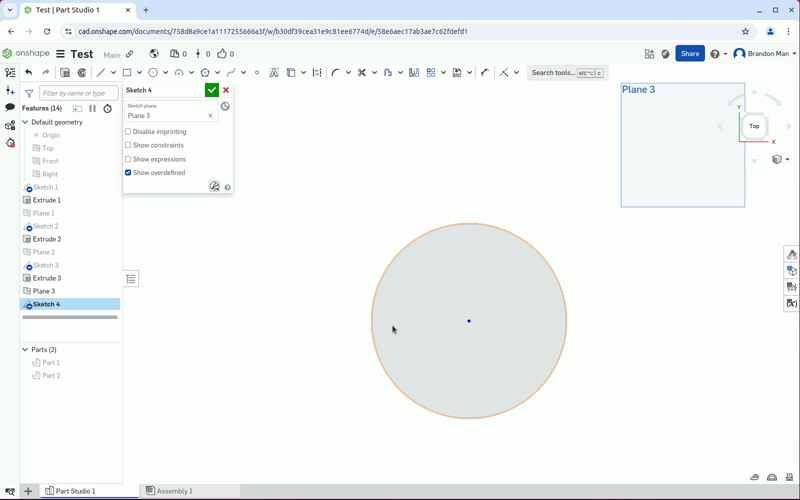
scroll(6)
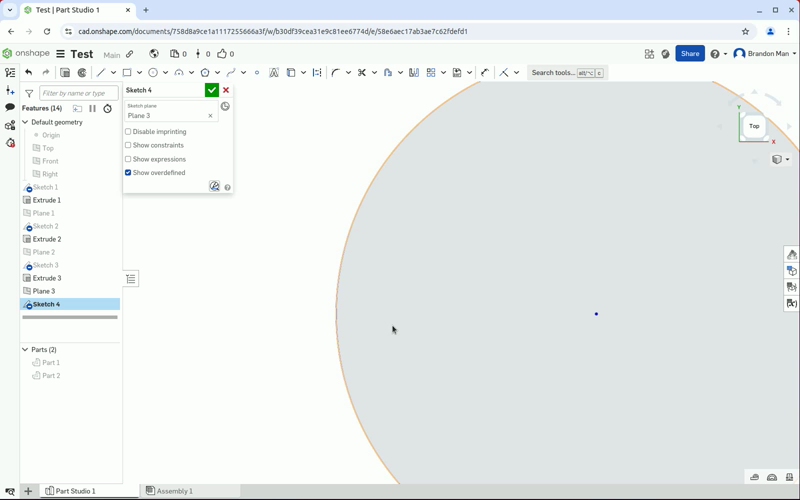
click(392, 325)
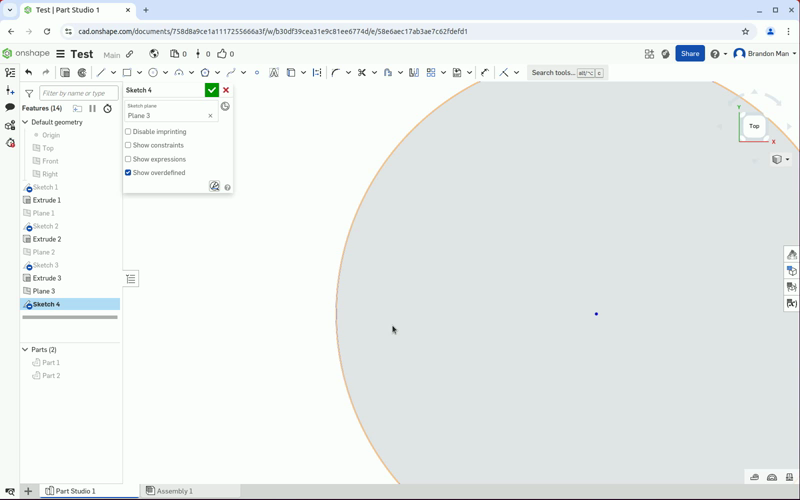
scroll(-6)
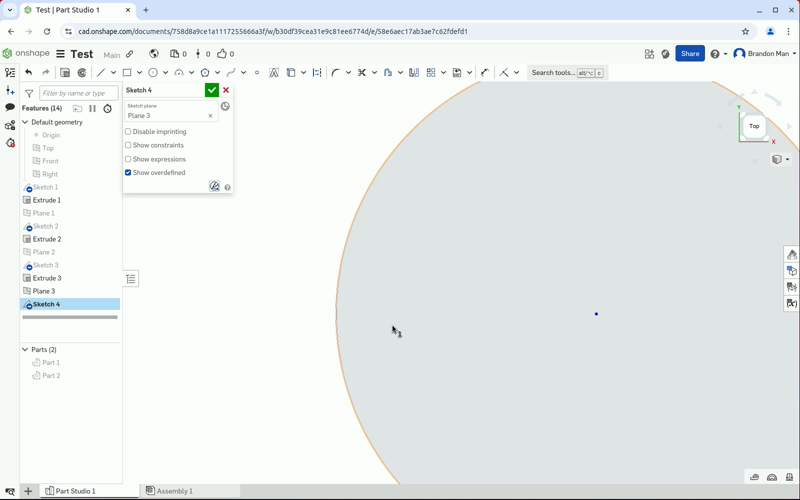
scroll(-6)
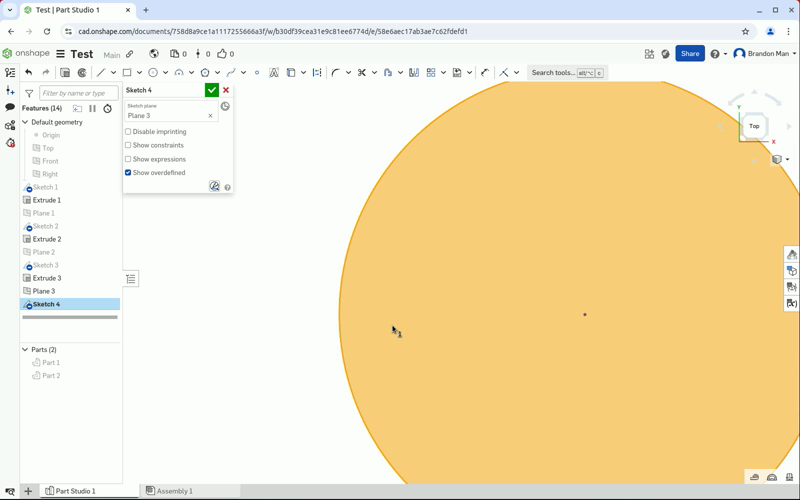
scroll(-6)
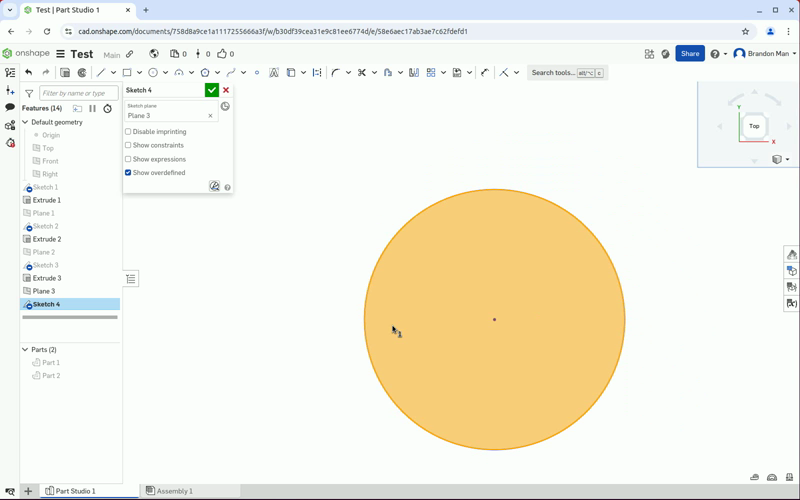
scroll(-6)
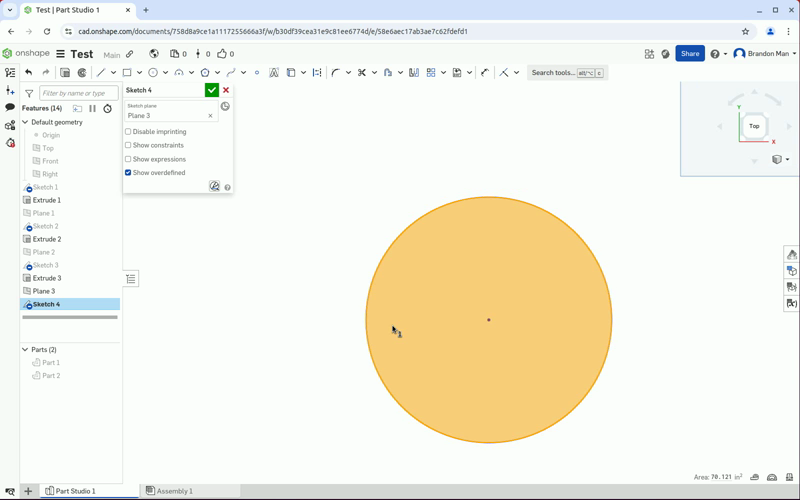
scroll(-6)
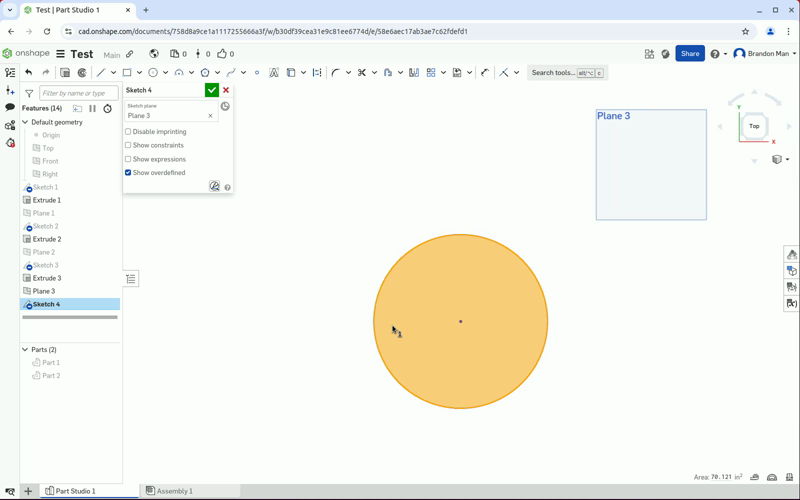
scroll(-6)
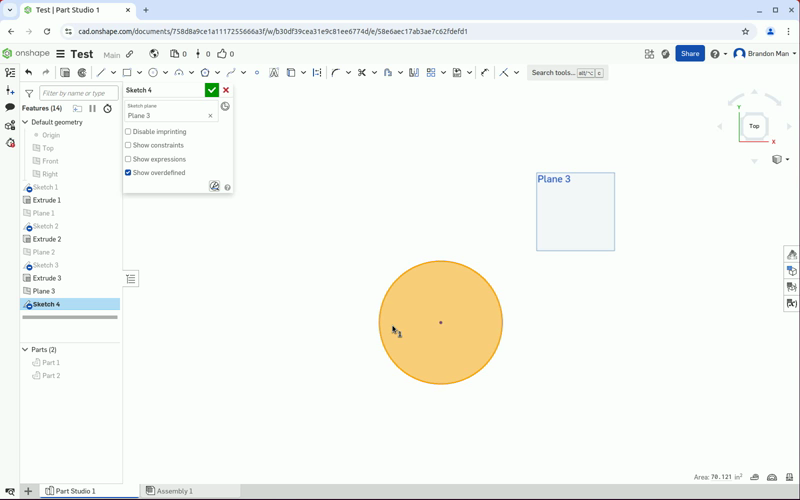
scroll(-6)
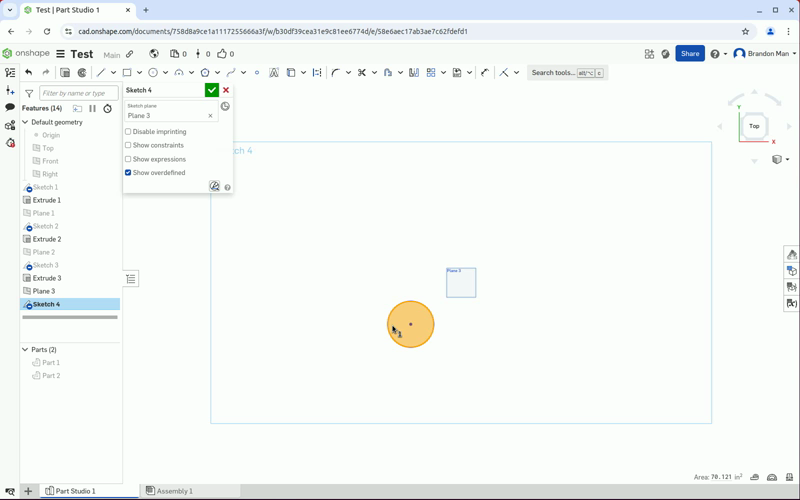
mouse_move(73, 352)
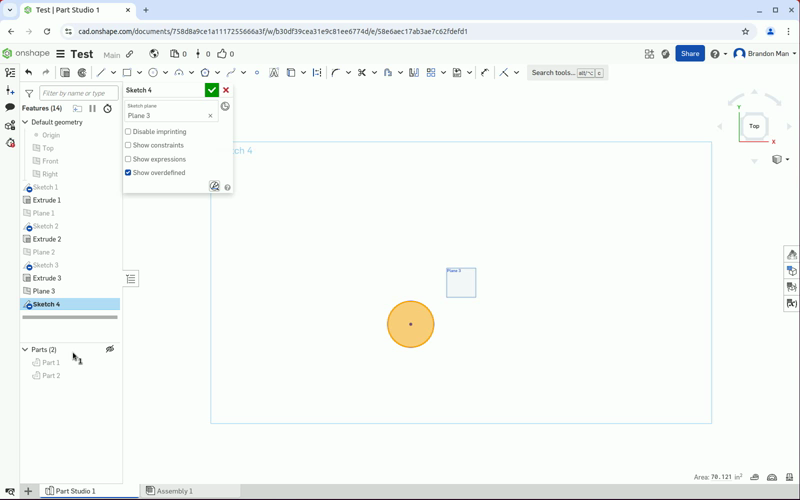
key(shift+y)
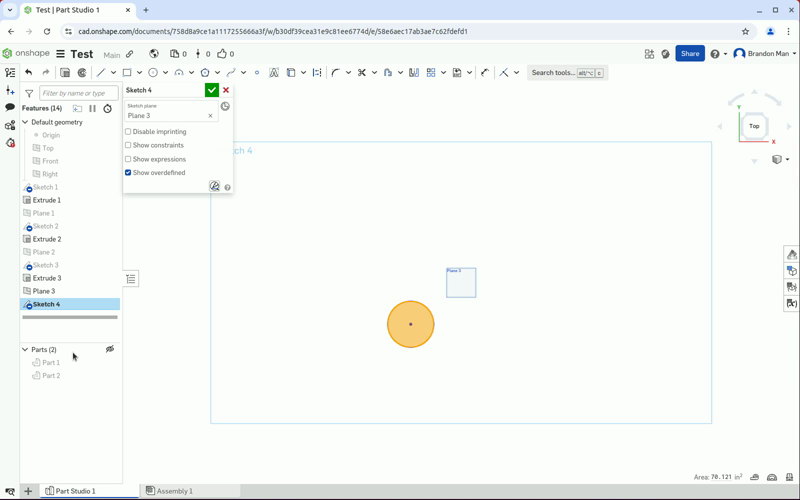
key(shift+e)
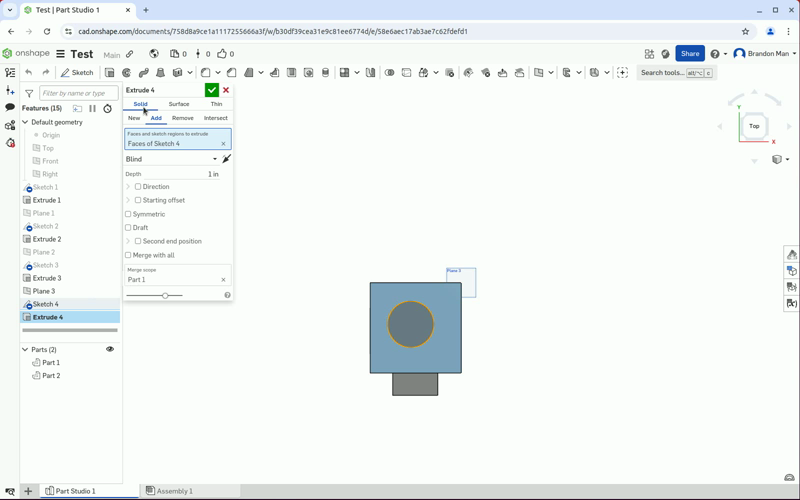
mouse_move(143, 106)
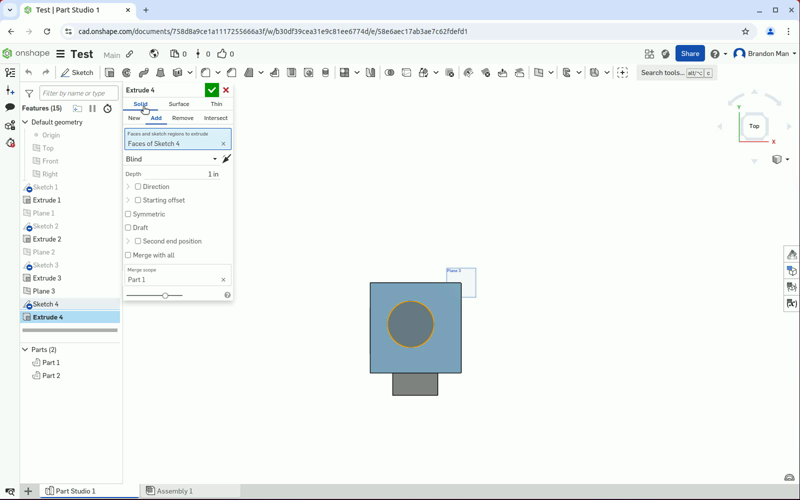
click(143, 106)
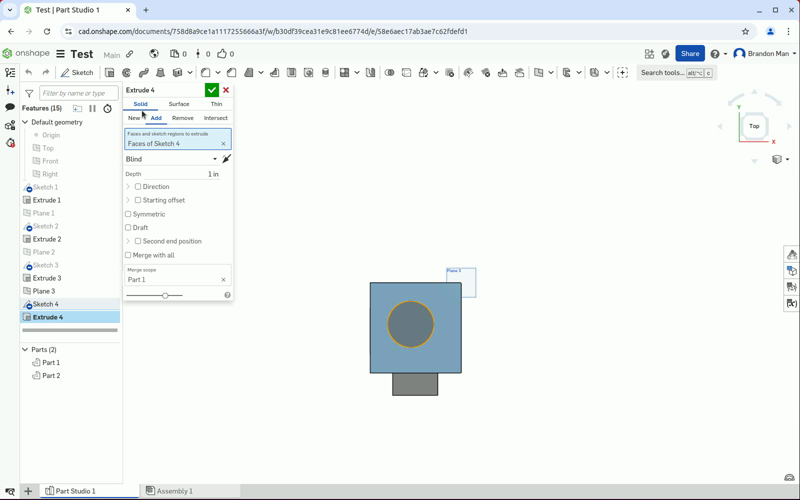
mouse_move(137, 120)
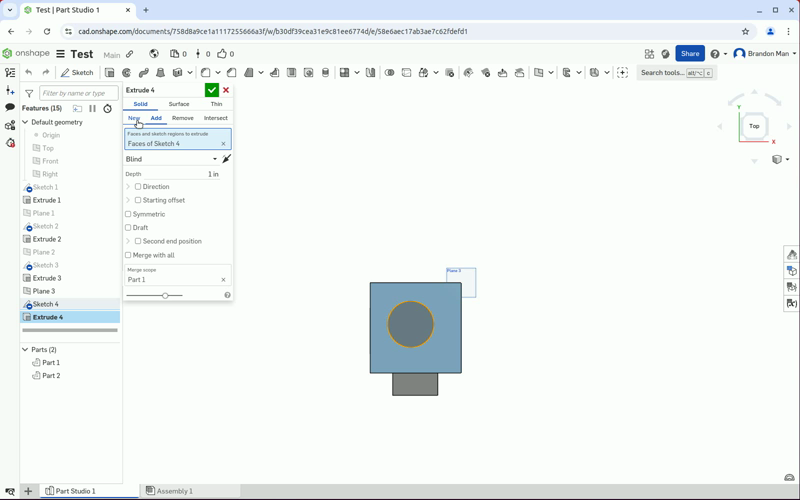
click(137, 120)
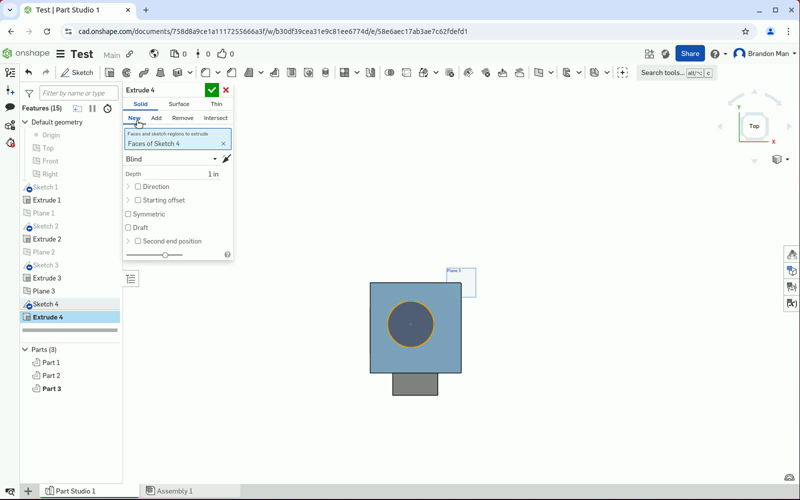
key(tab, 4)
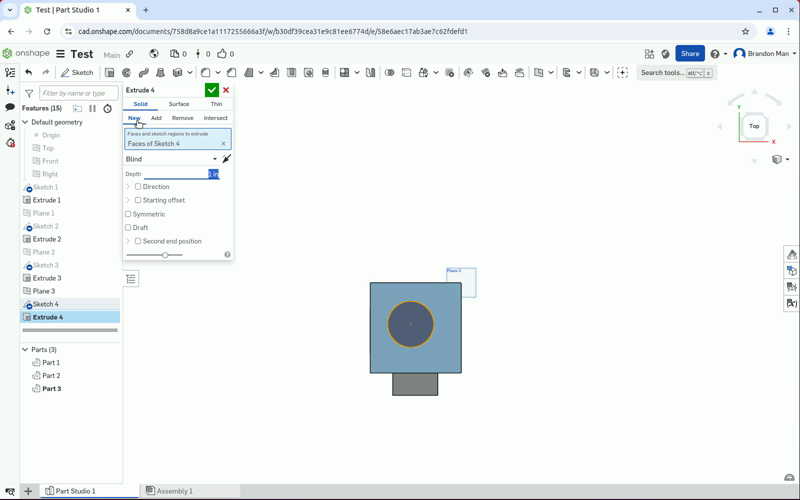
text(4.574)
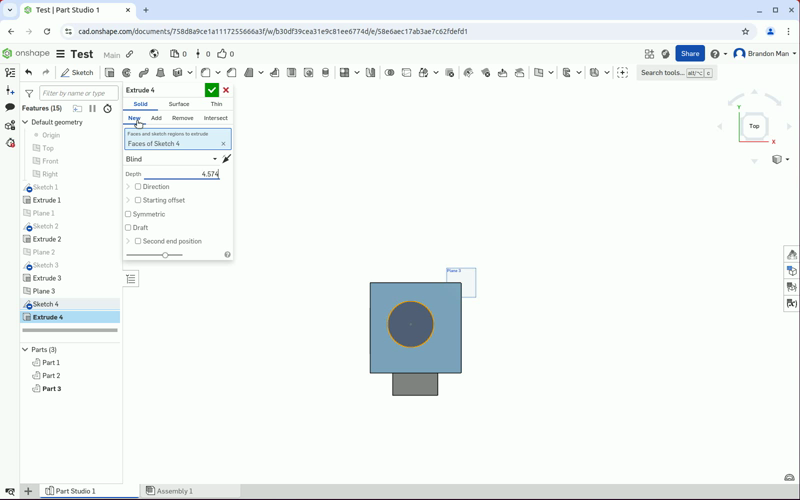
key(enter)
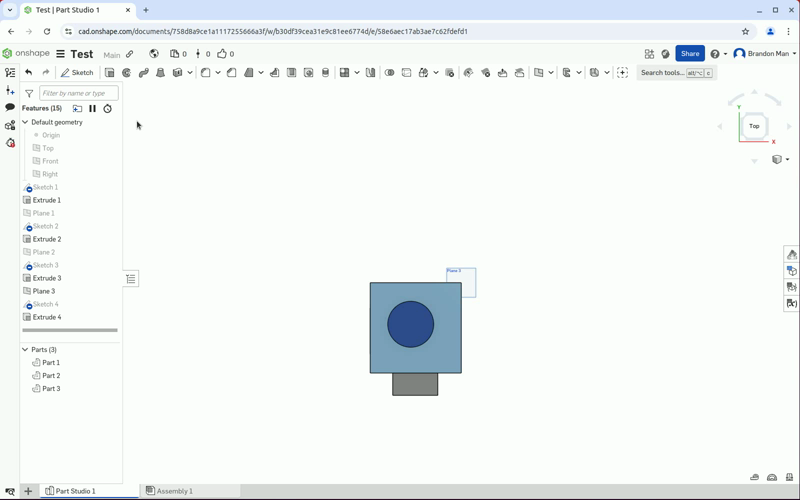
key(shift+h)
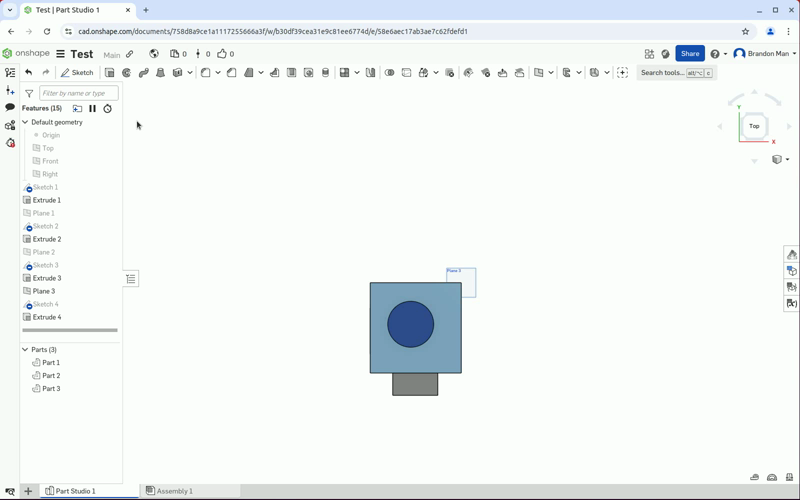
key(shift+h)
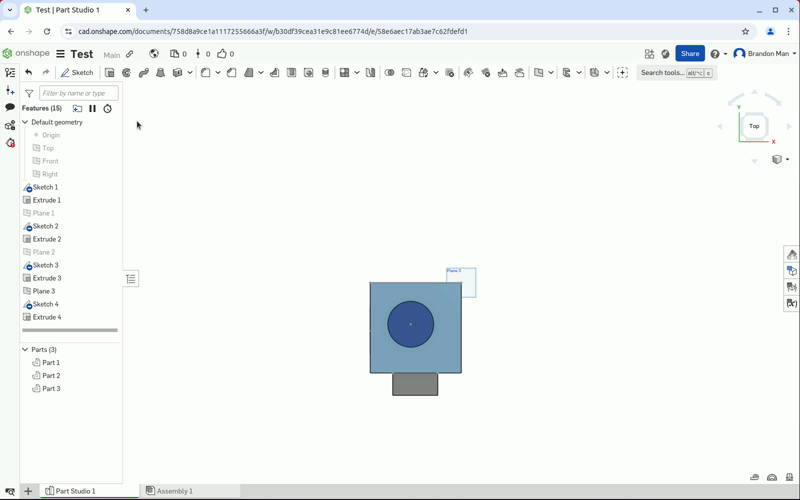
key(shift+7)
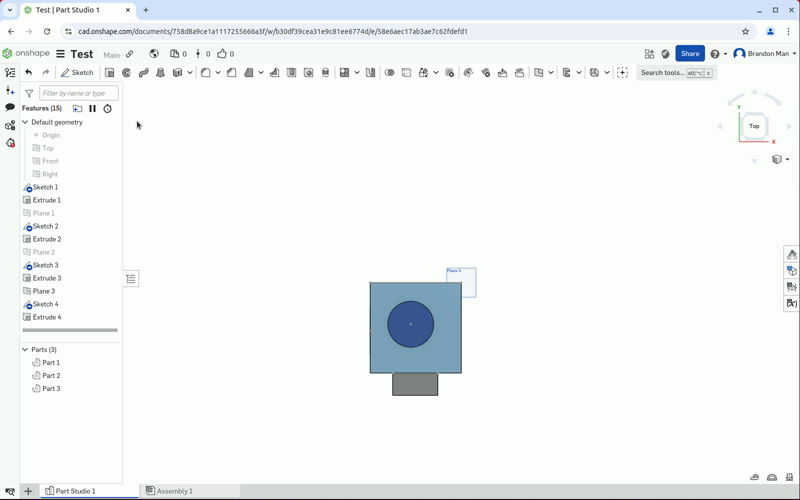
key(up, 3)
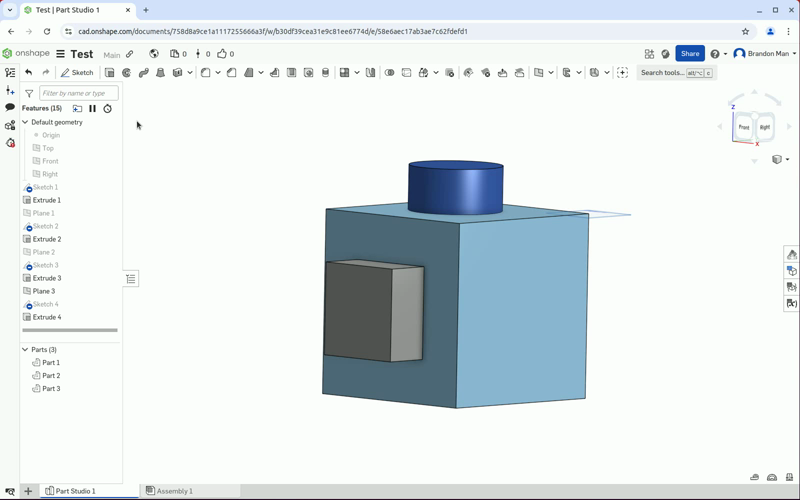
key(left, 3)
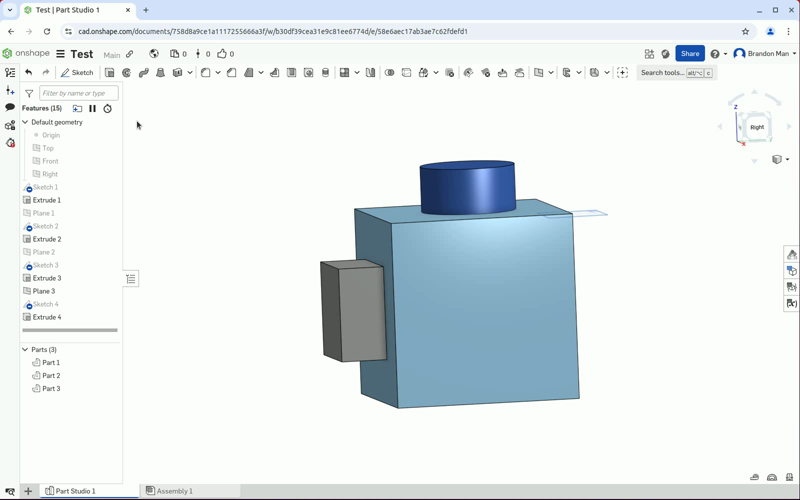
key(right, 3)
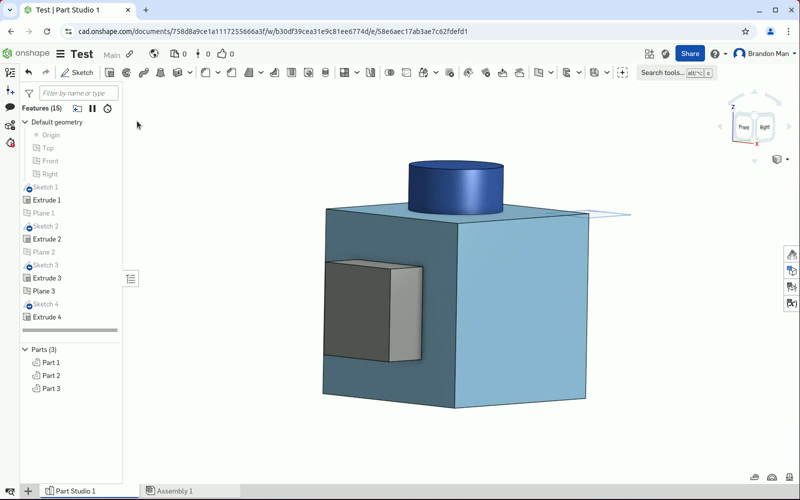
key(down, 3)
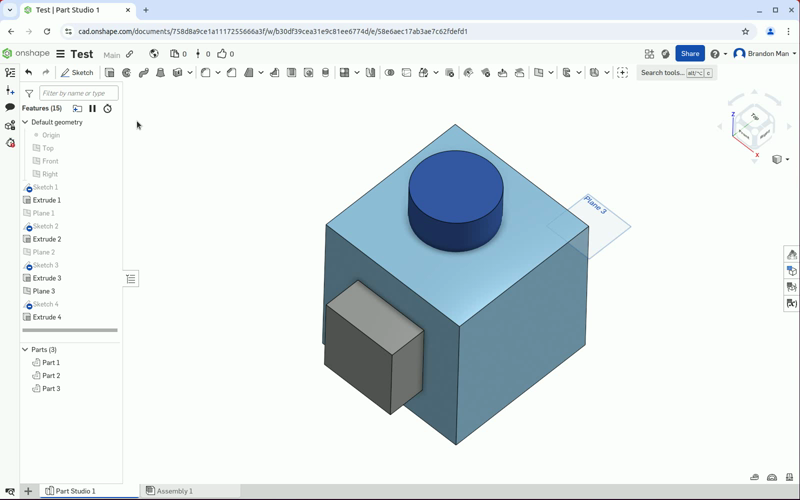
mouse_move(73, 189)
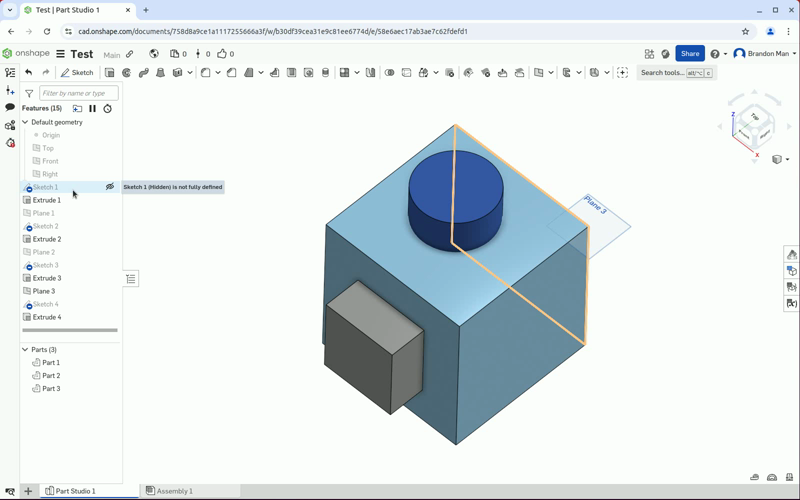
click(73, 189)